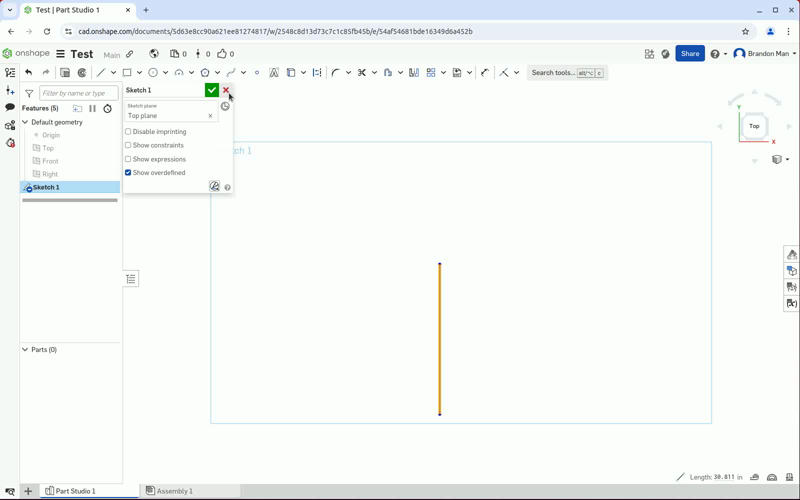
key(shift+h)
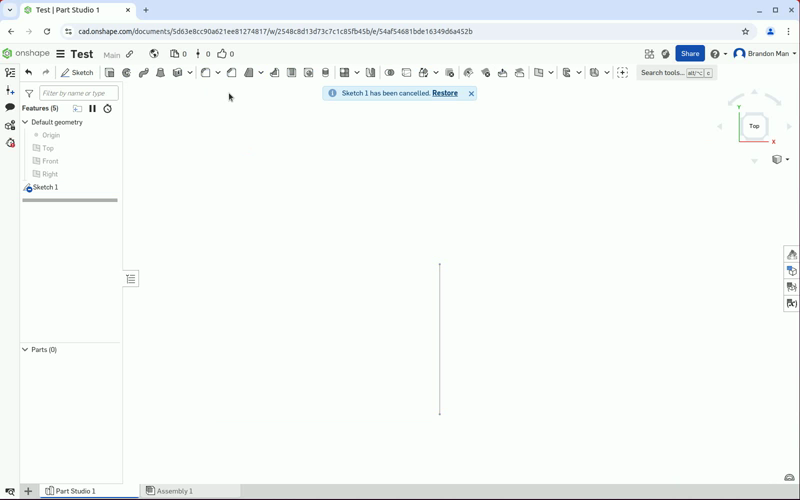
key(shift+s)
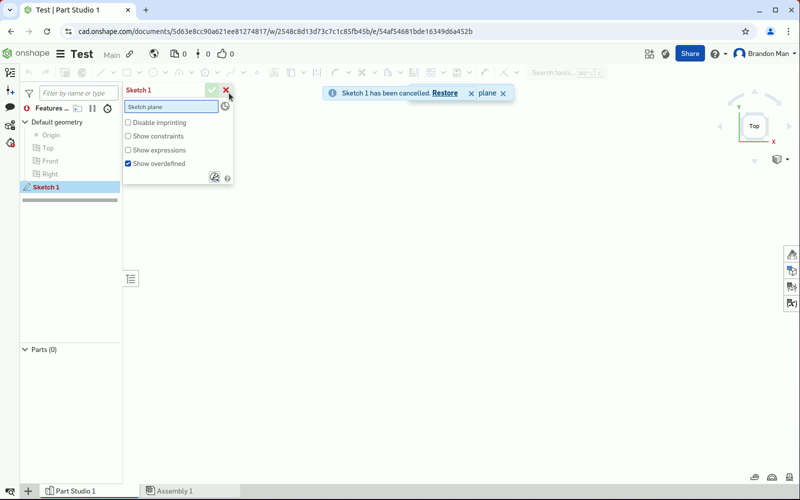
mouse_move(73, 150)
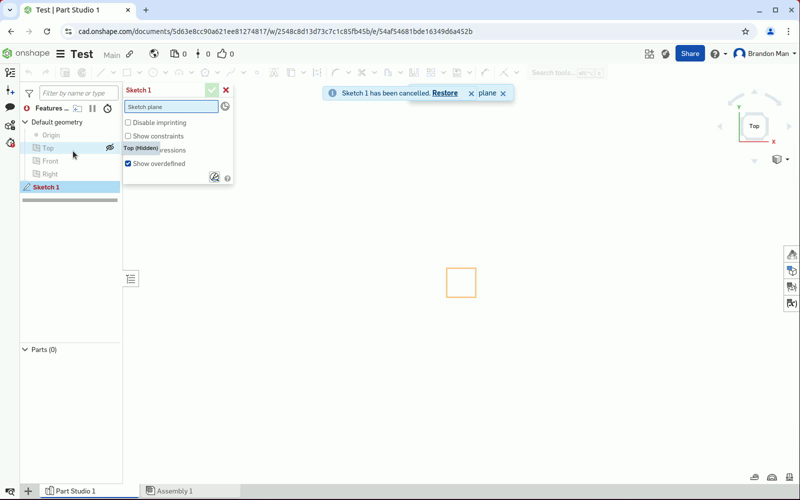
click(73, 150)
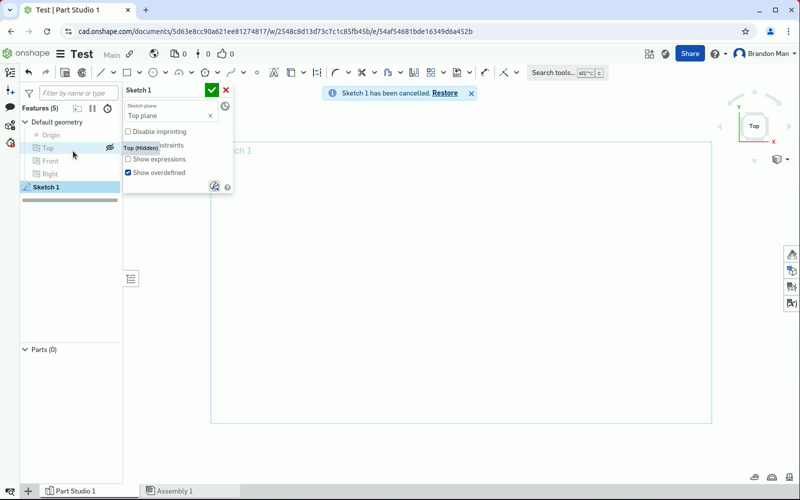
mouse_move(73, 352)
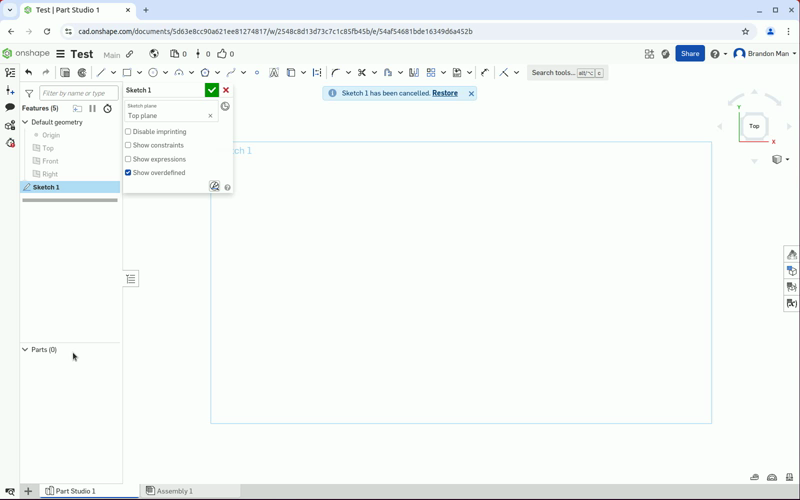
key(y)
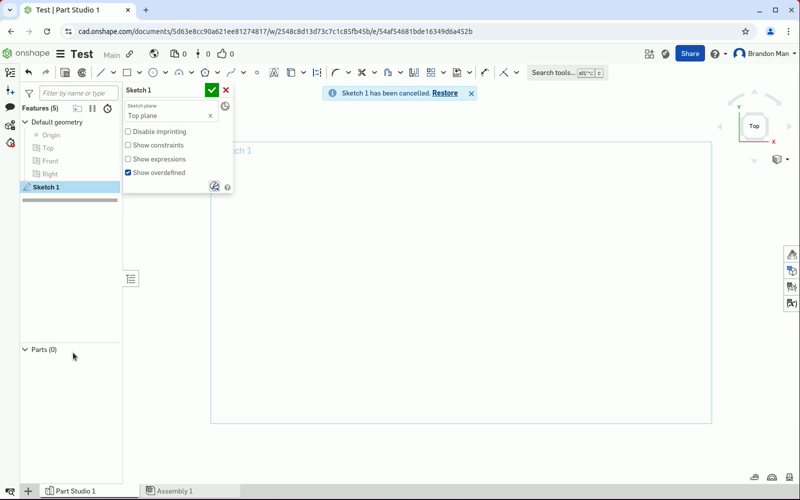
key(l)
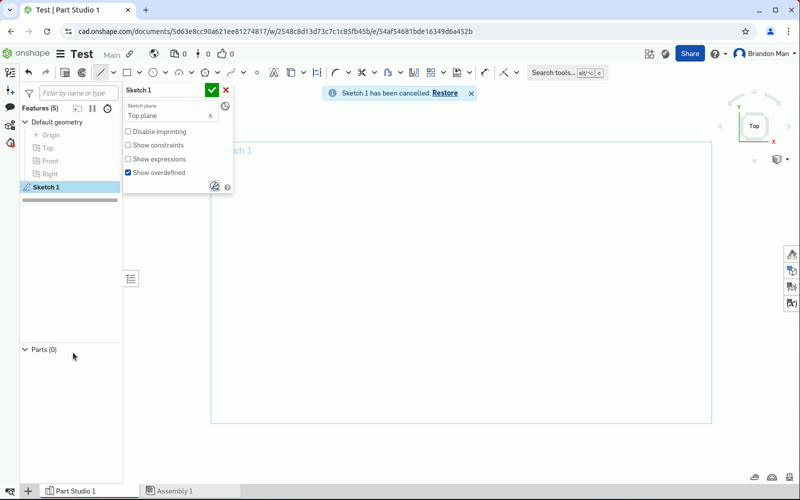
key_down(shift)
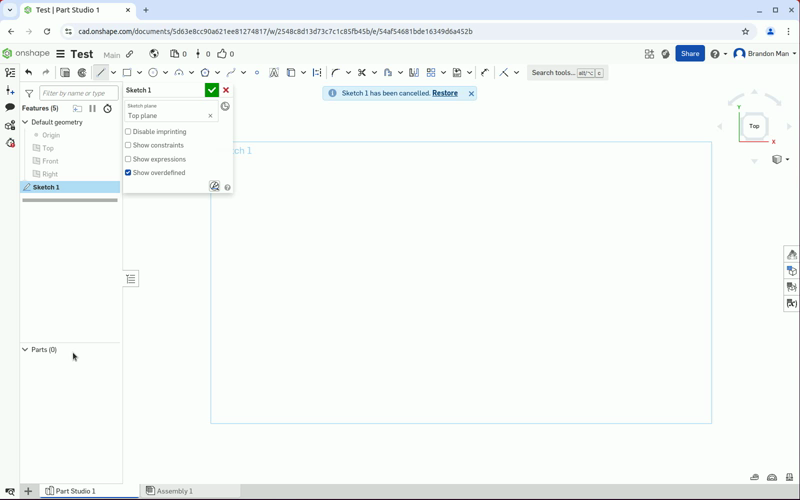
mouse_move(434, 320)
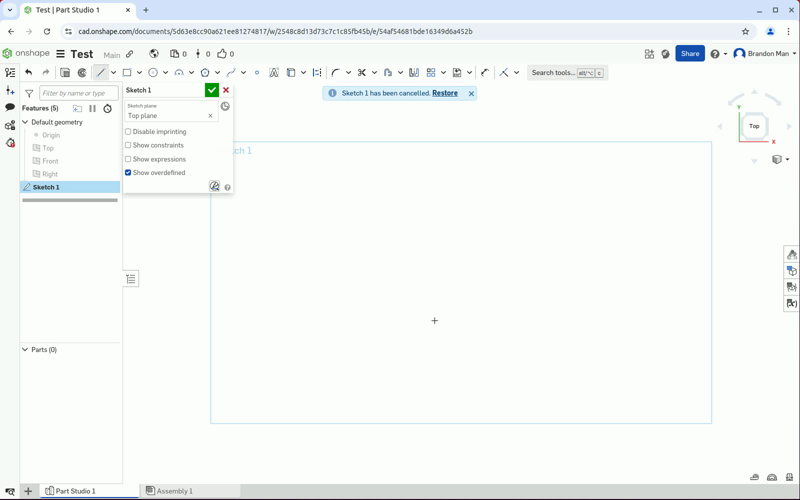
click(434, 320)
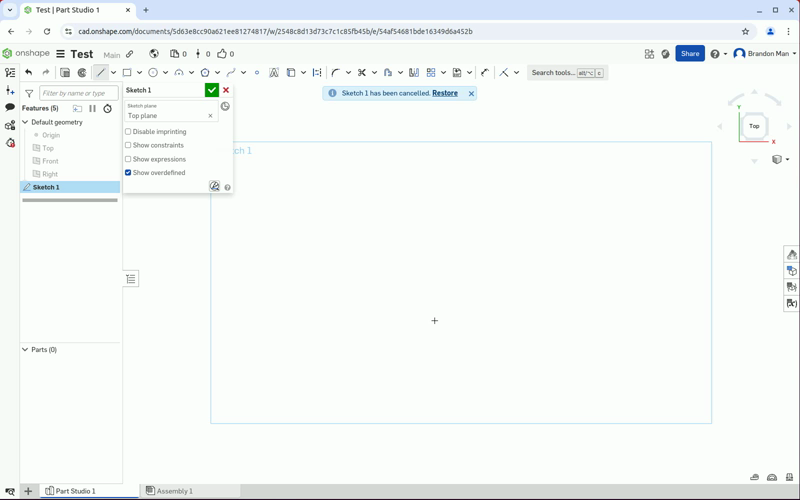
key_up(shift)
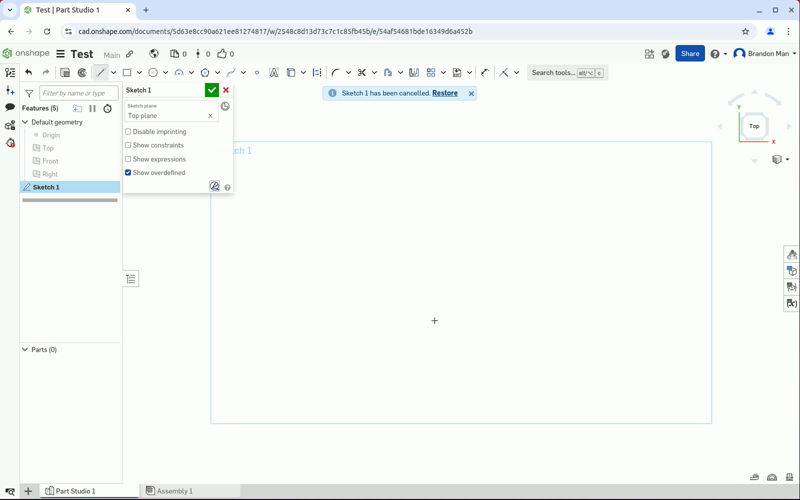
key_down(shift)
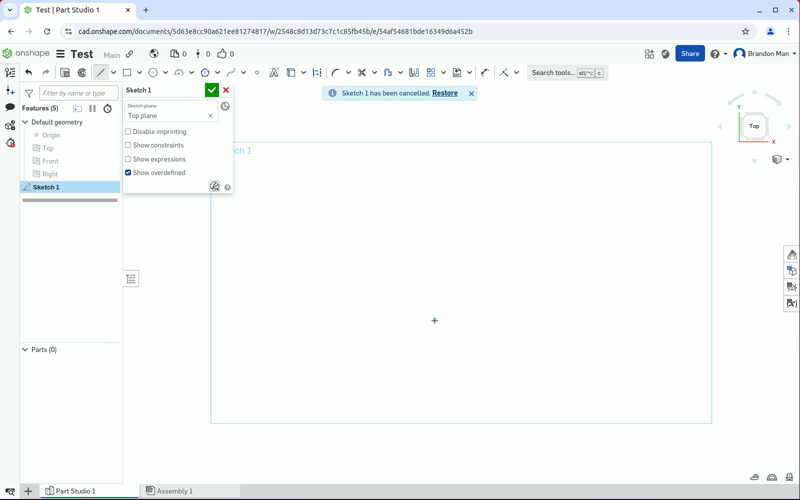
mouse_move(464, 320)
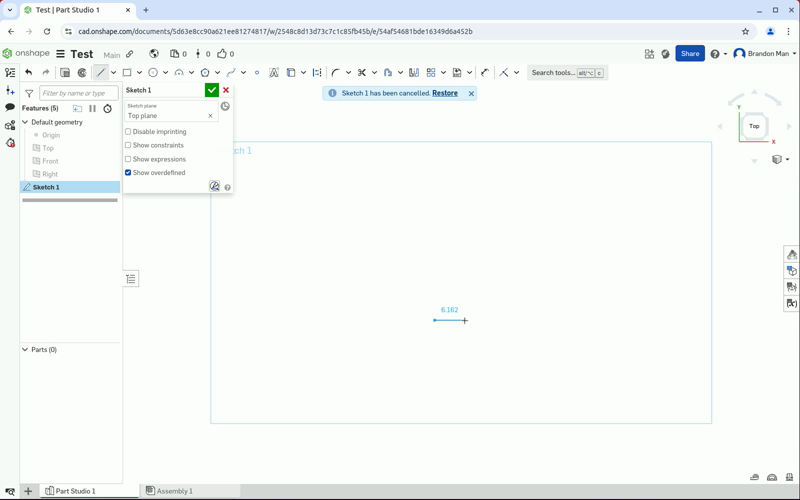
mouse_move(485, 320)
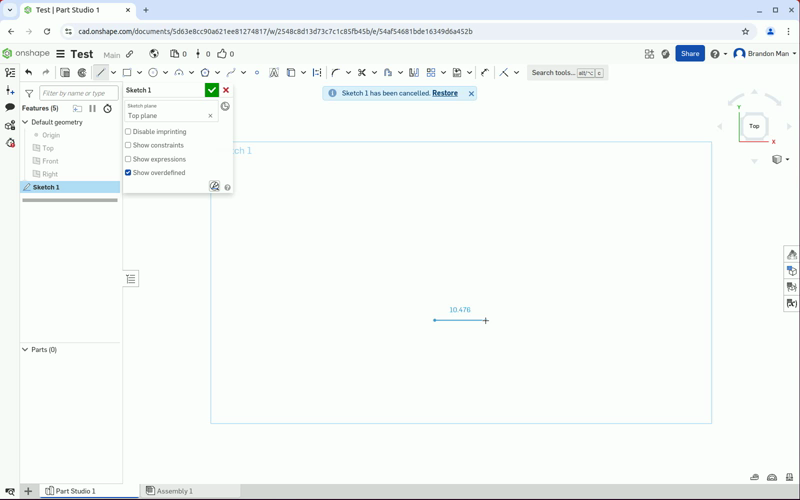
click(485, 320)
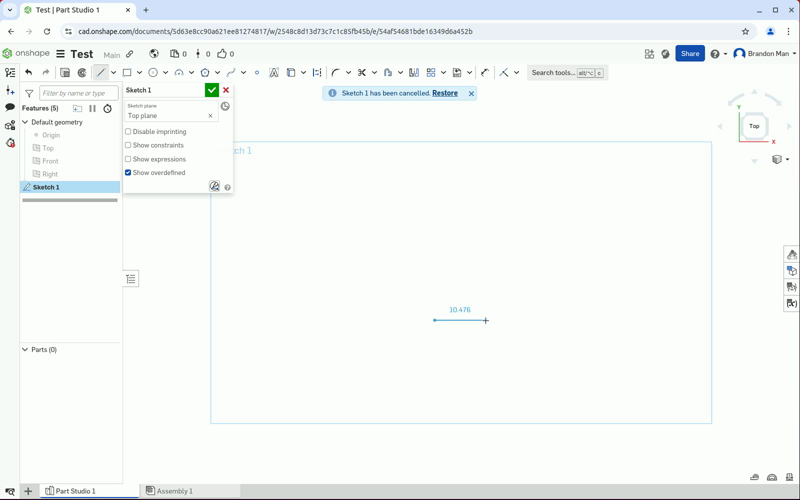
key_up(shift)
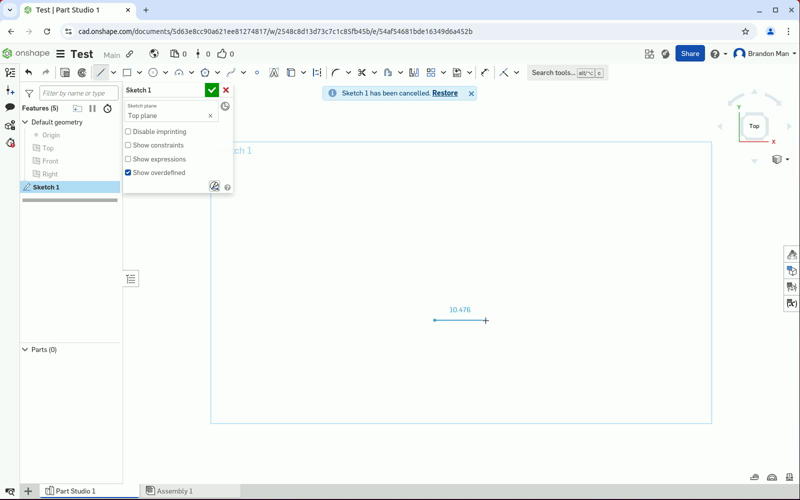
key_down(shift)
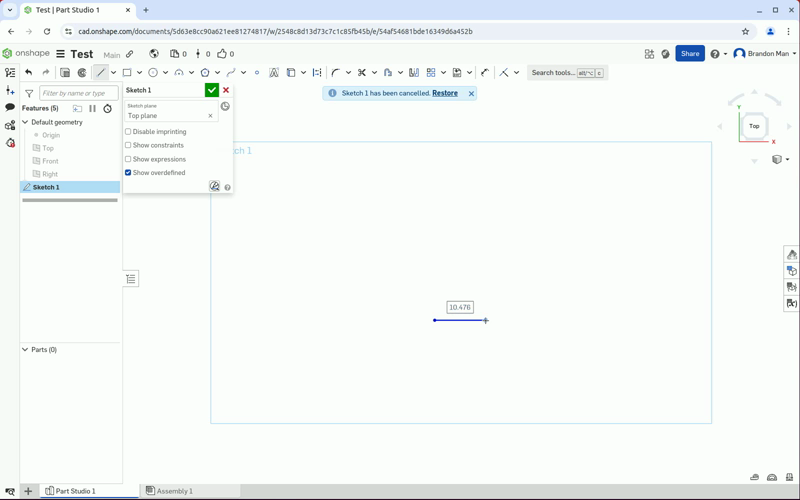
mouse_move(485, 243)
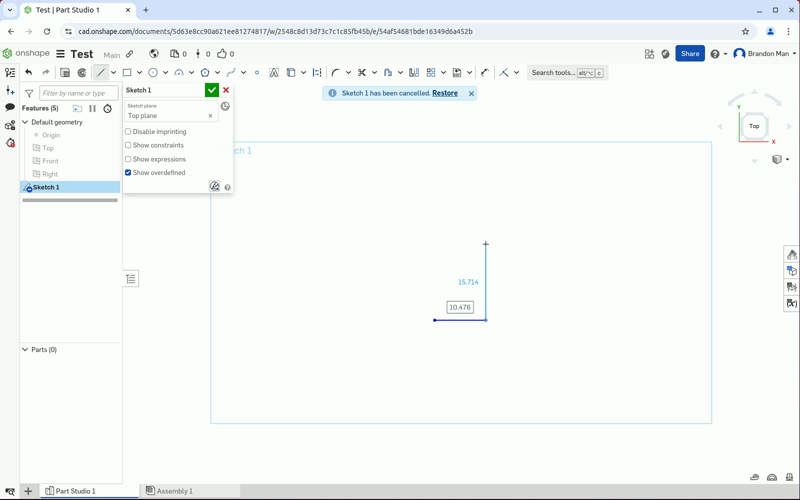
click(485, 243)
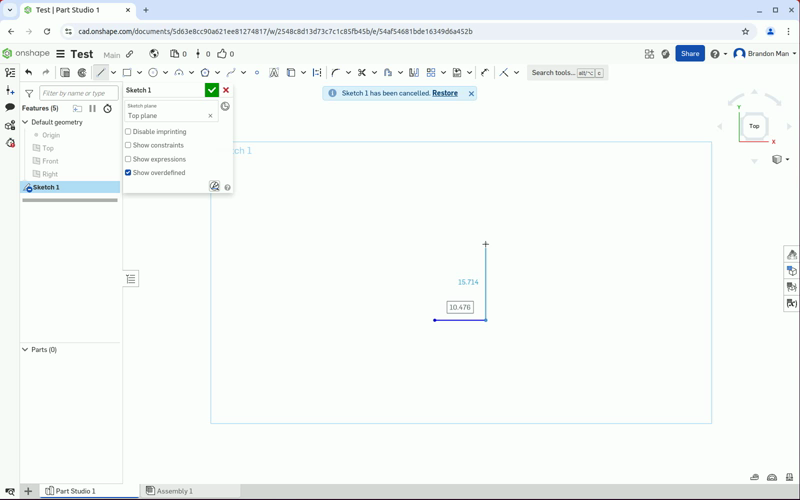
key_up(shift)
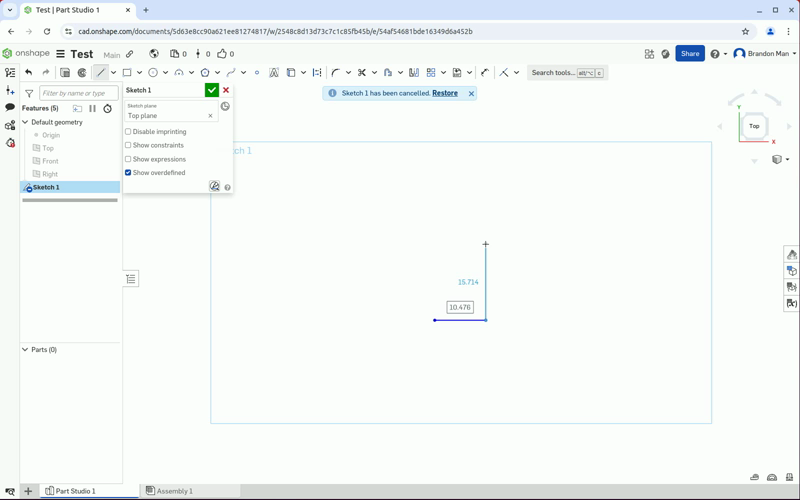
key_down(shift)
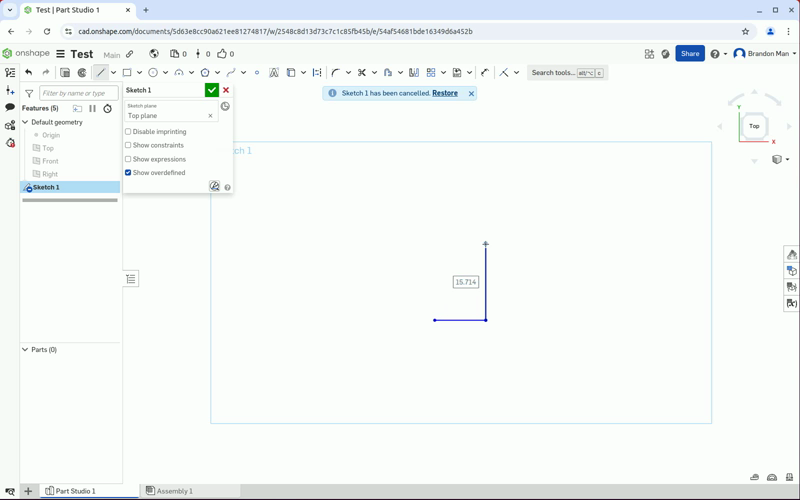
mouse_move(515, 243)
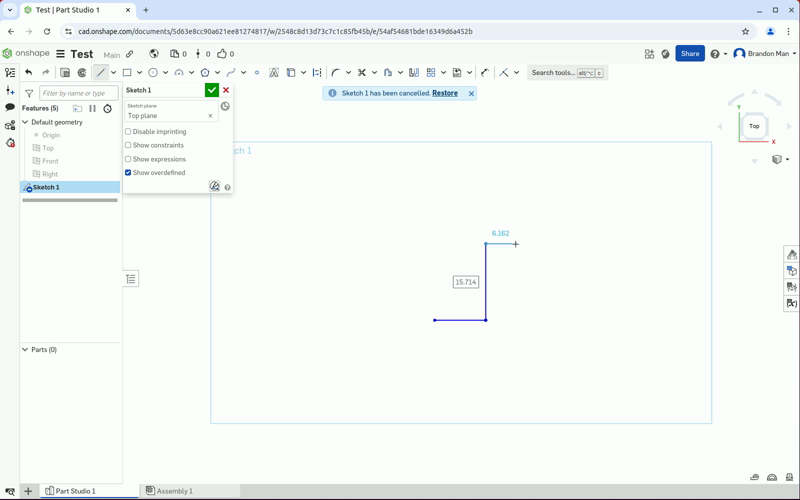
mouse_move(434, 243)
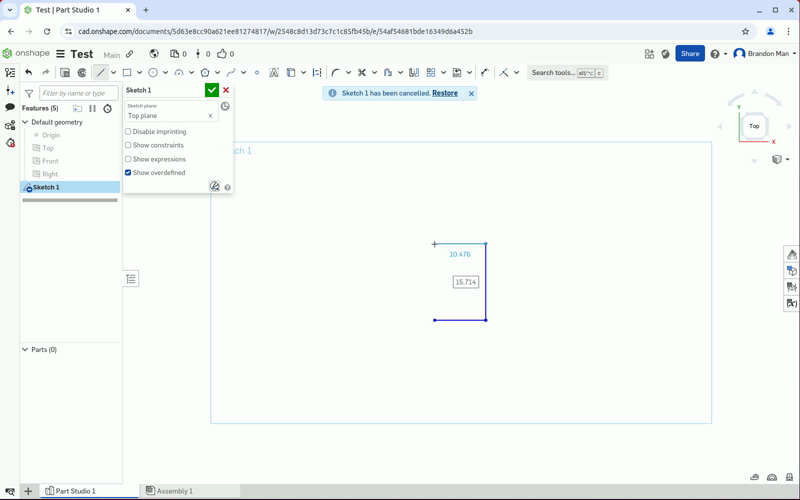
click(434, 243)
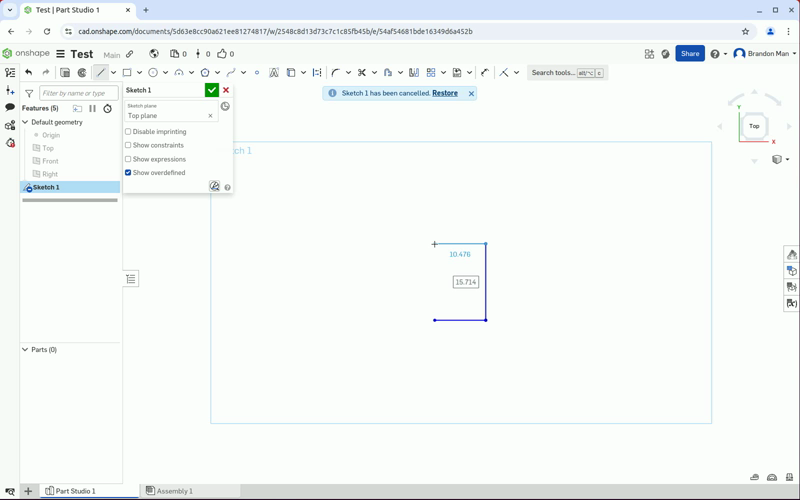
key_up(shift)
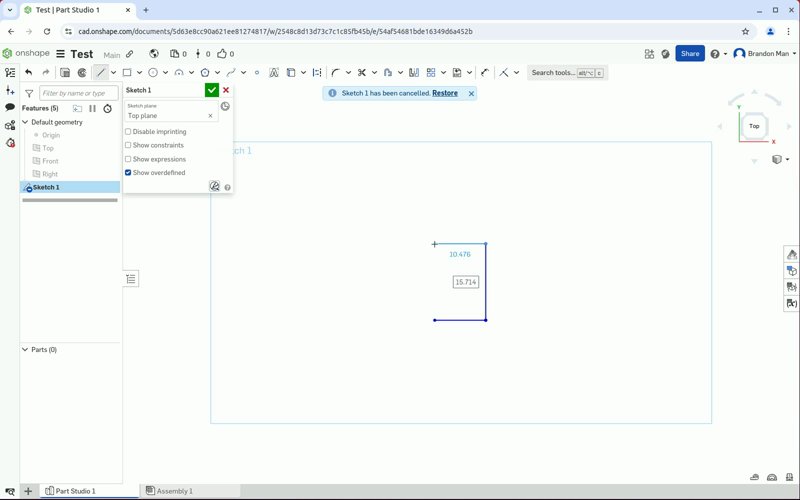
key_down(shift)
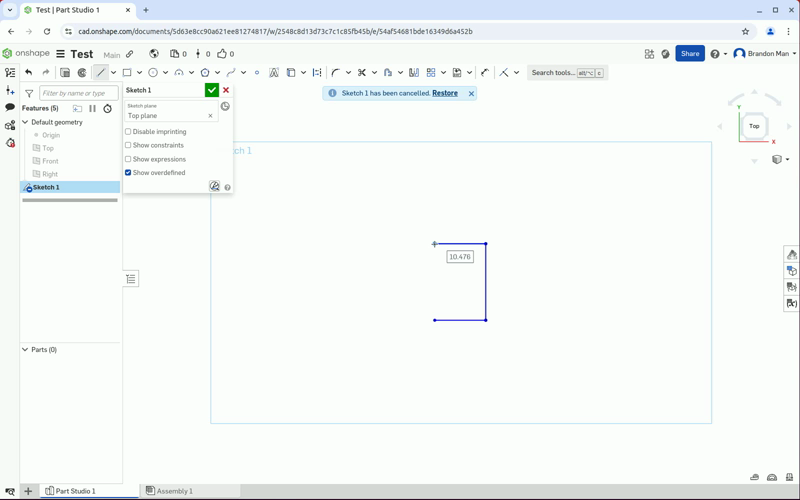
mouse_move(434, 320)
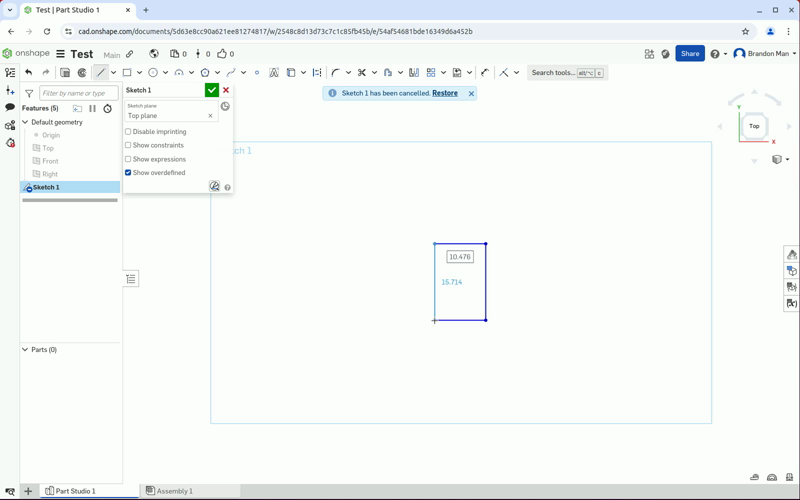
key_up(shift)
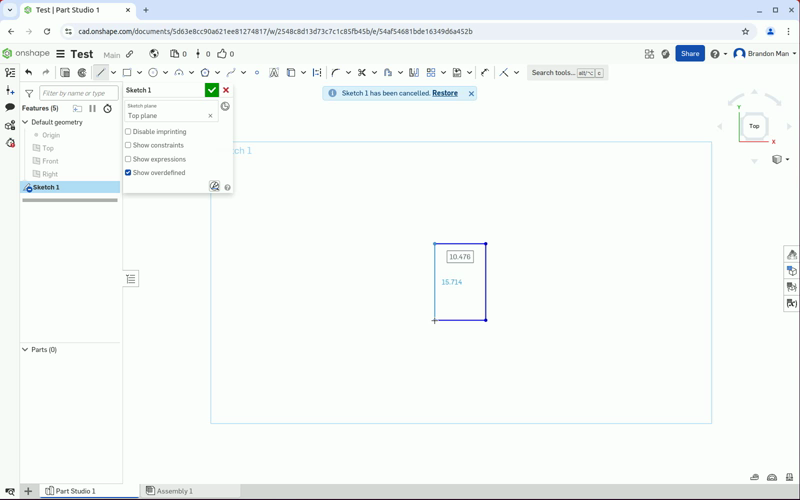
click(434, 320)
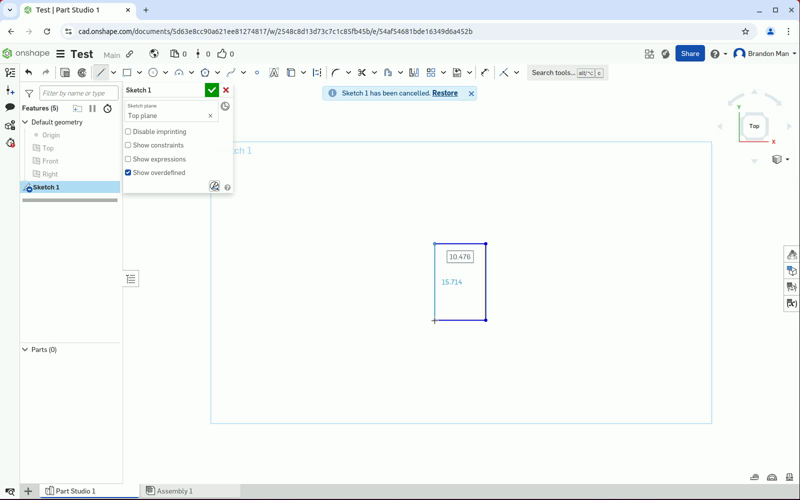
key(esc)
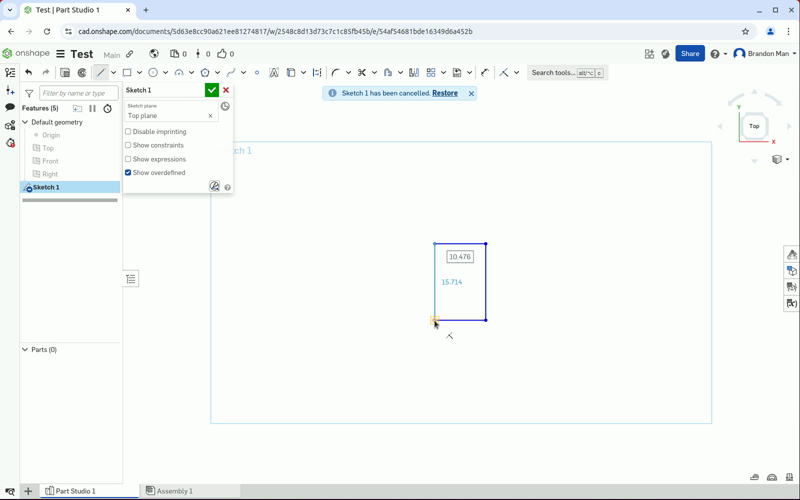
mouse_move(445, 251)
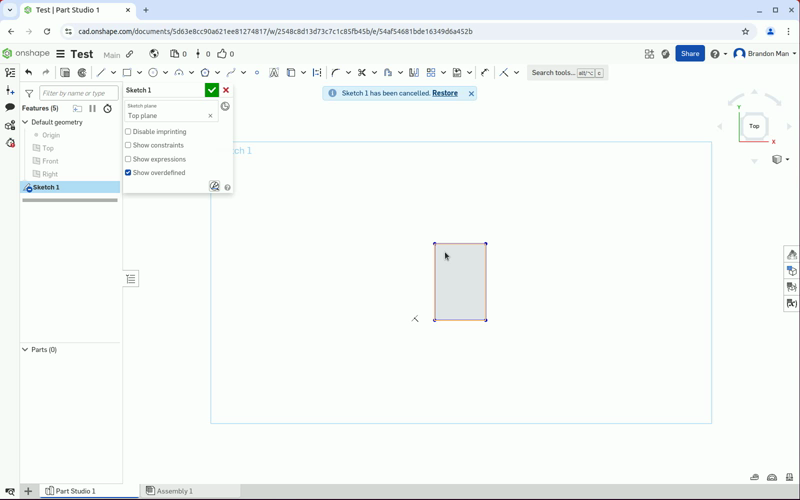
click(445, 251)
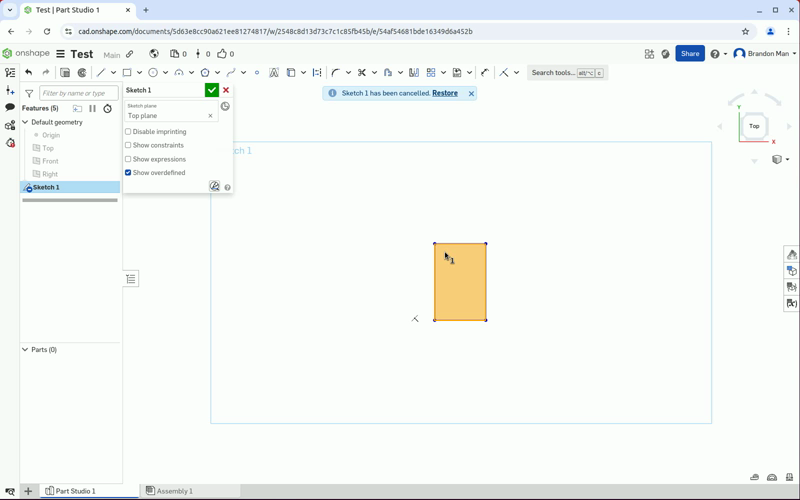
mouse_move(73, 352)
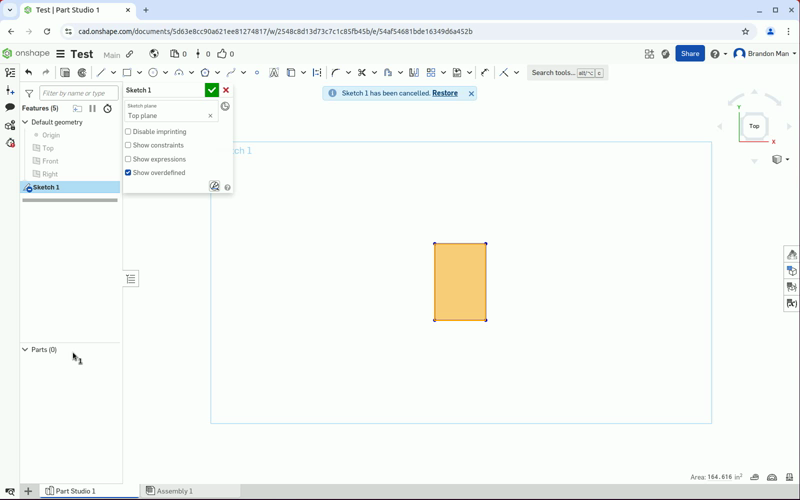
key(shift+y)
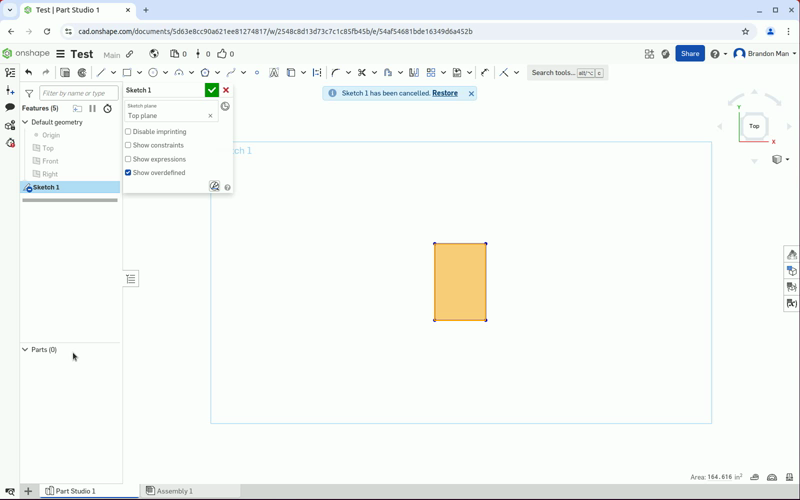
key(shift+e)
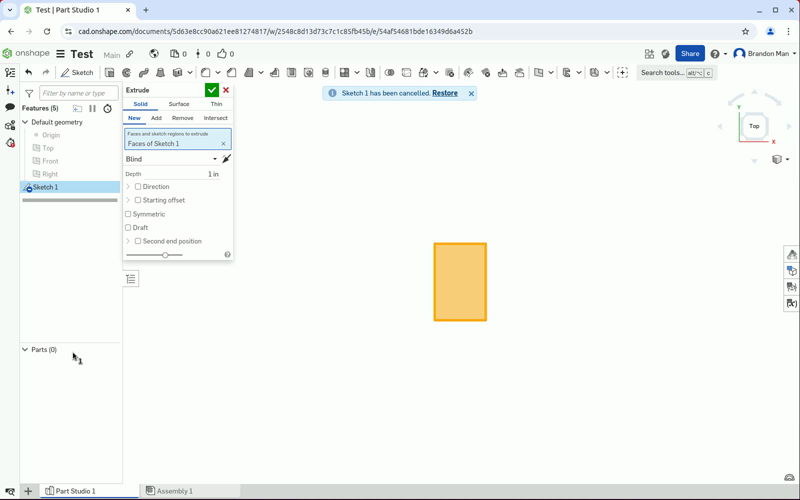
mouse_move(143, 106)
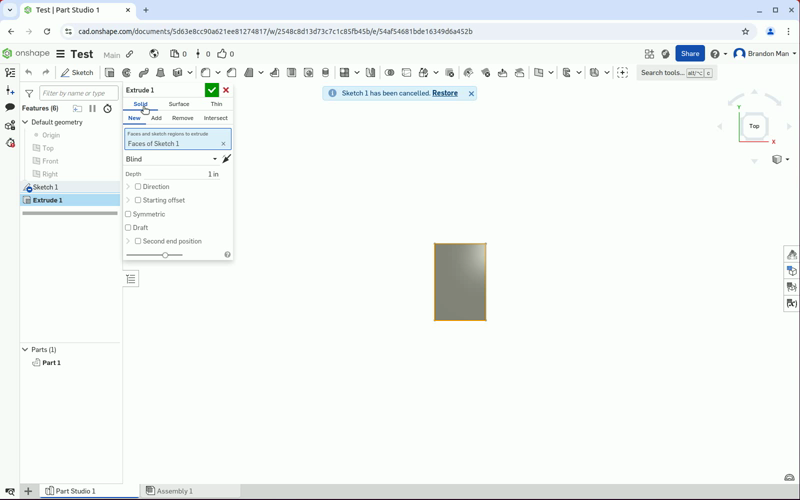
click(143, 106)
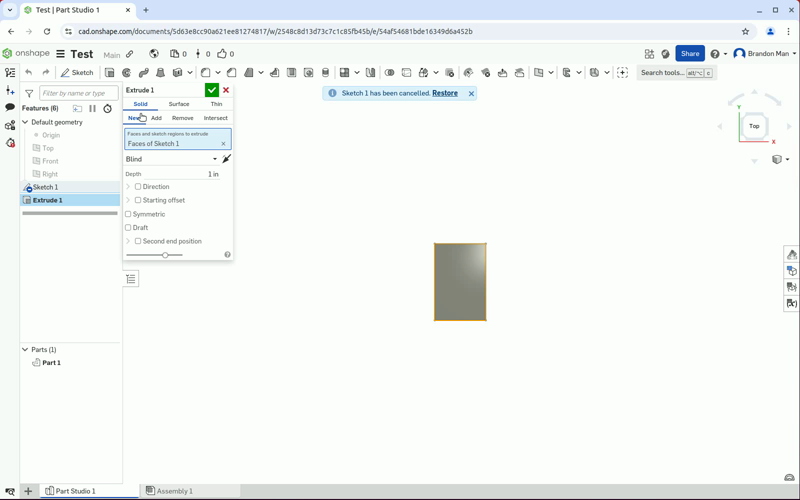
mouse_move(137, 120)
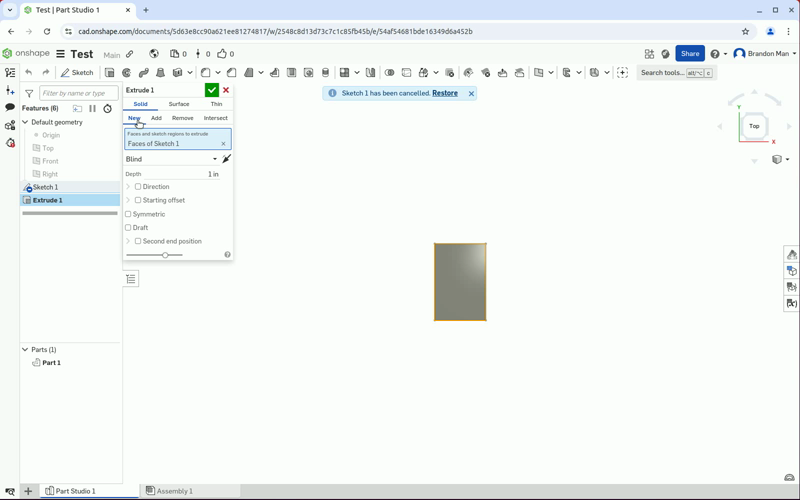
click(137, 120)
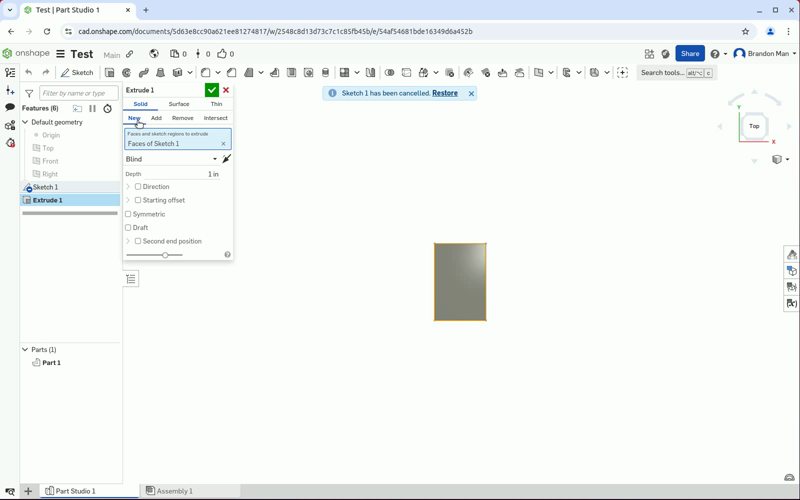
key(tab, 4)
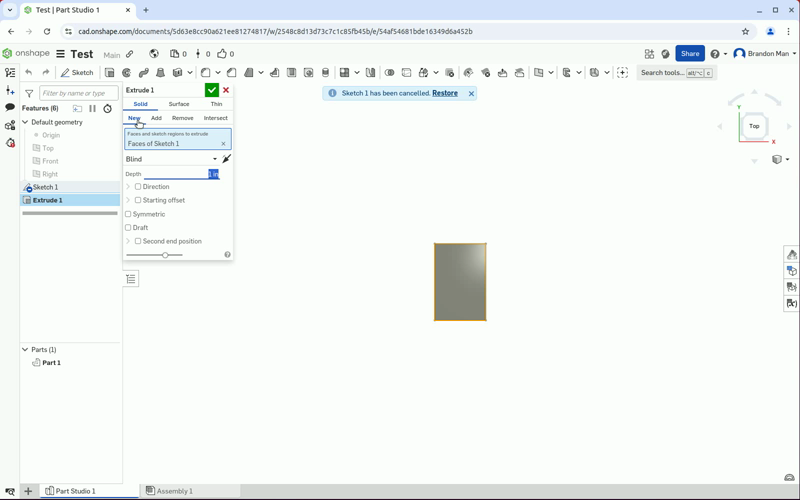
text(-5.777)
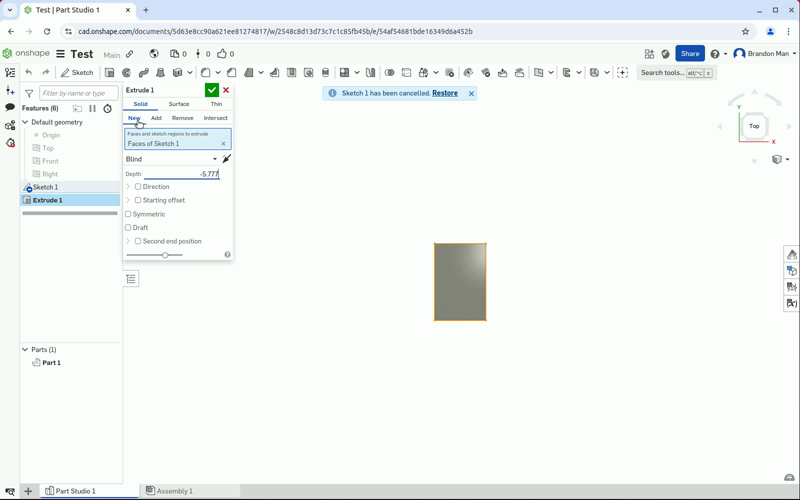
key(enter)
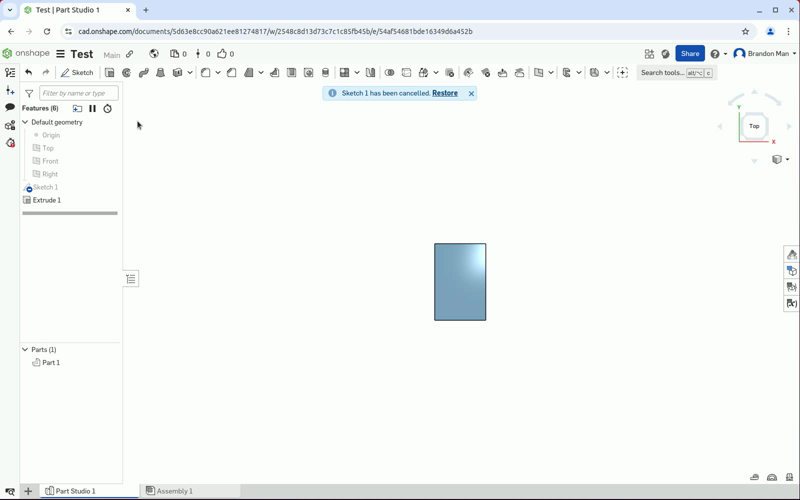
key(shift+h)
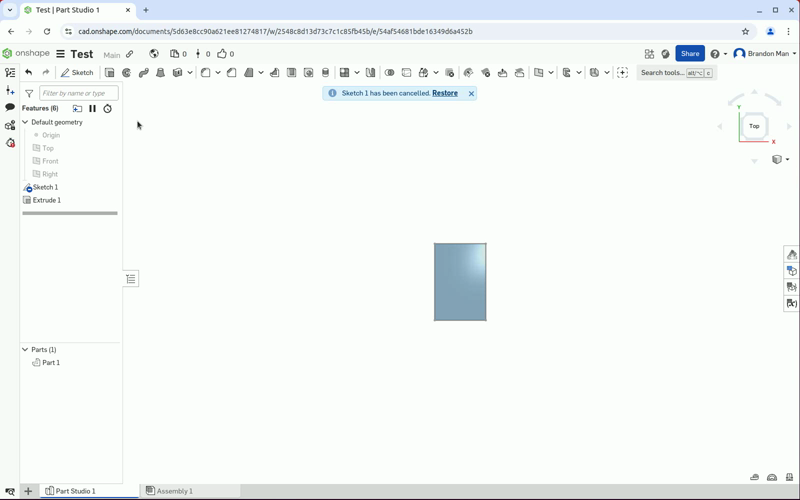
key(shift+h)
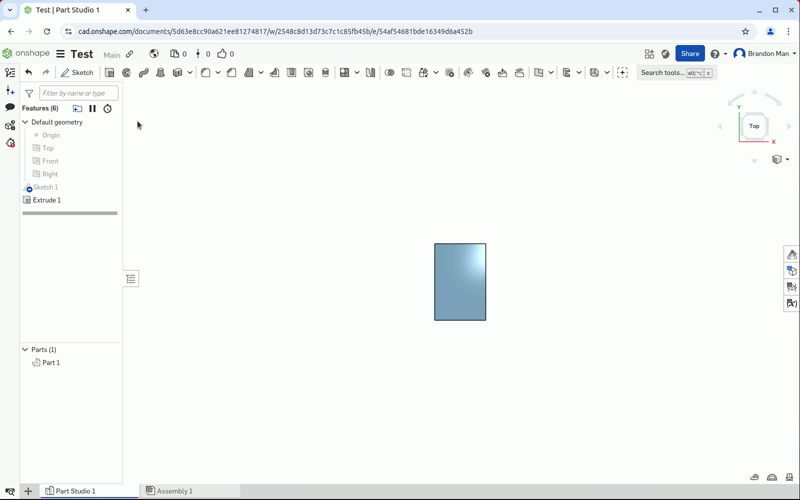
mouse_move(73, 189)
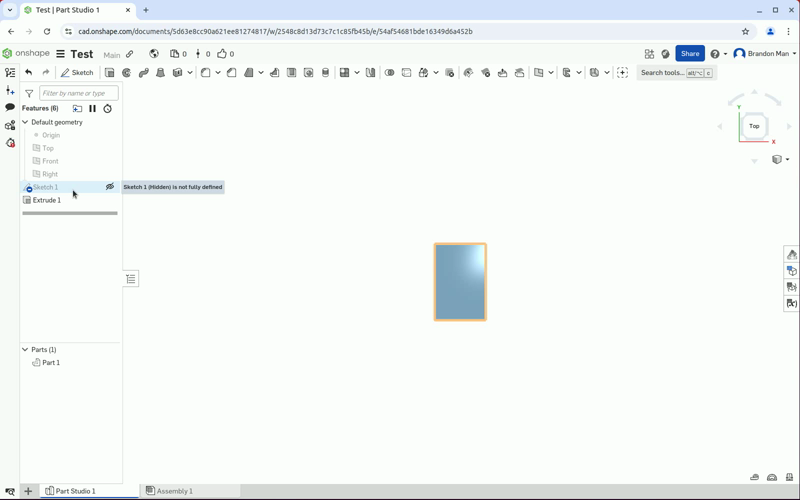
click(73, 189)
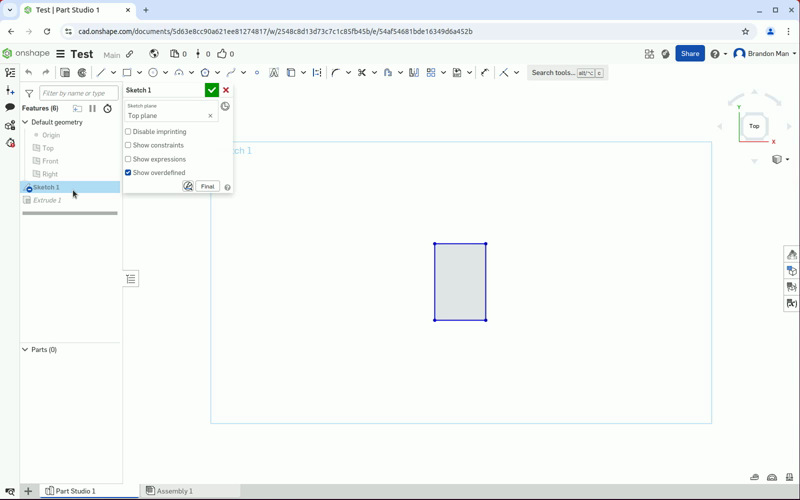
mouse_move(229, 92)
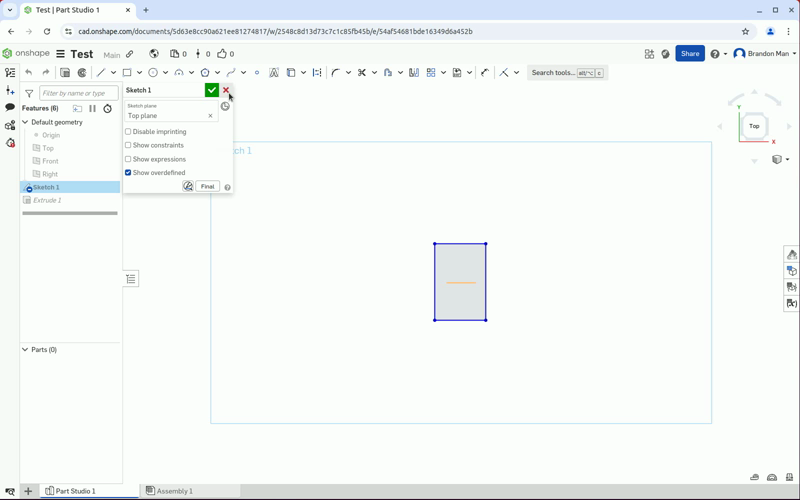
click(229, 92)
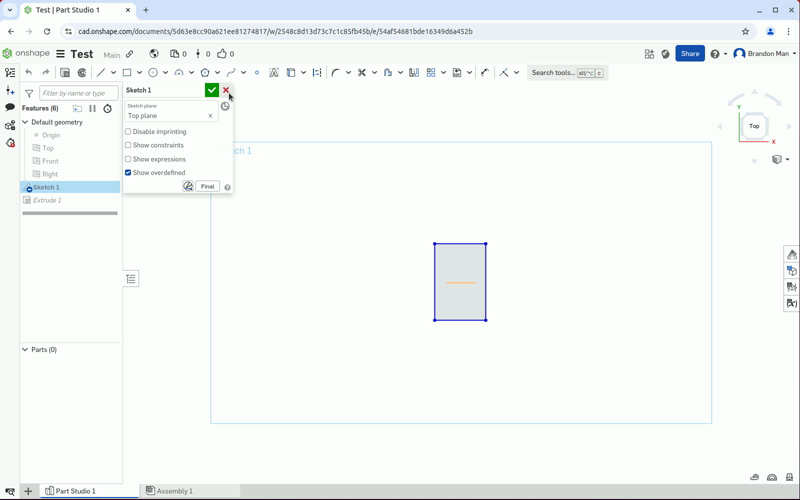
key(shift+s)
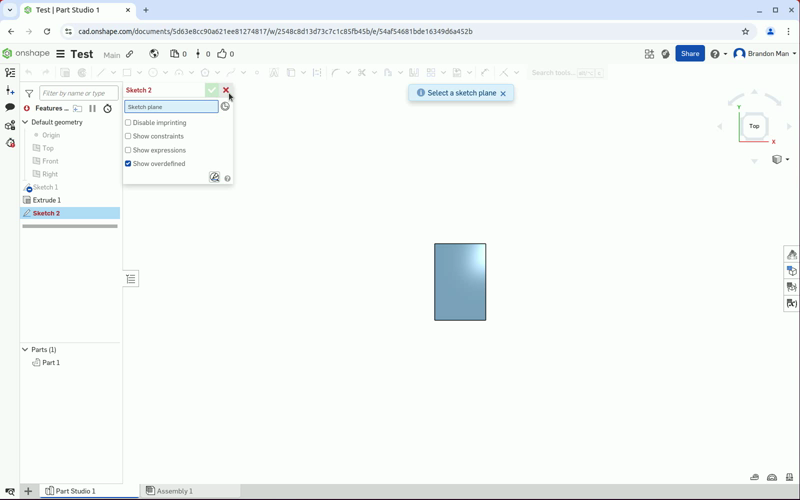
mouse_move(73, 150)
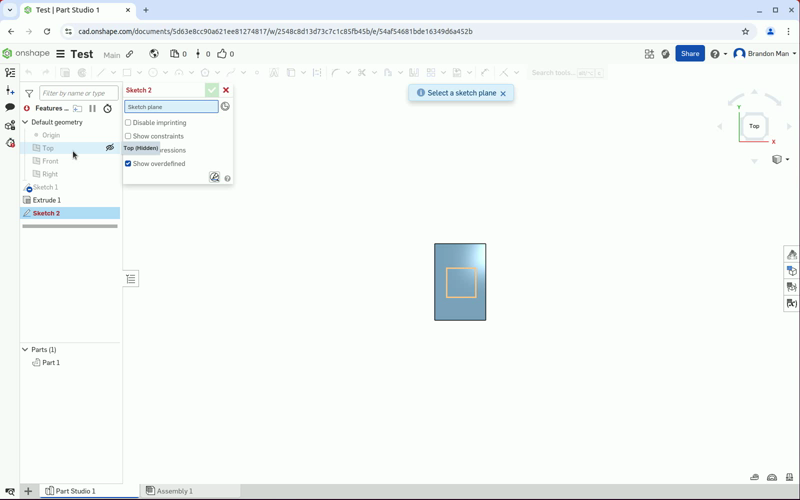
click(73, 150)
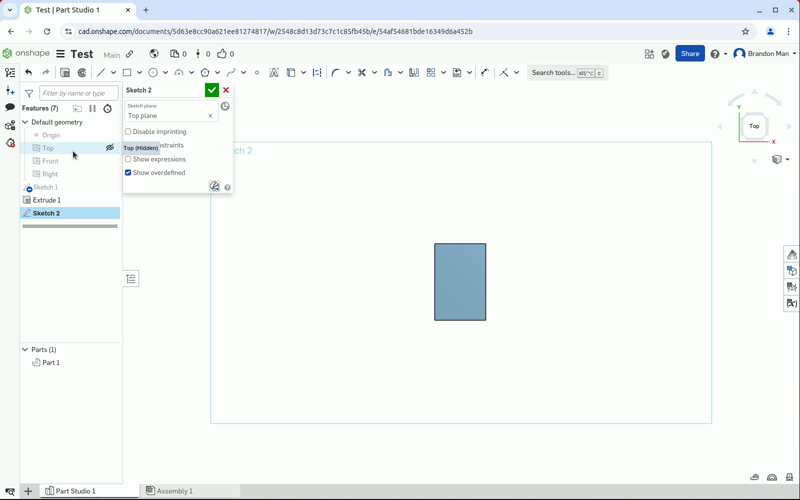
mouse_move(73, 352)
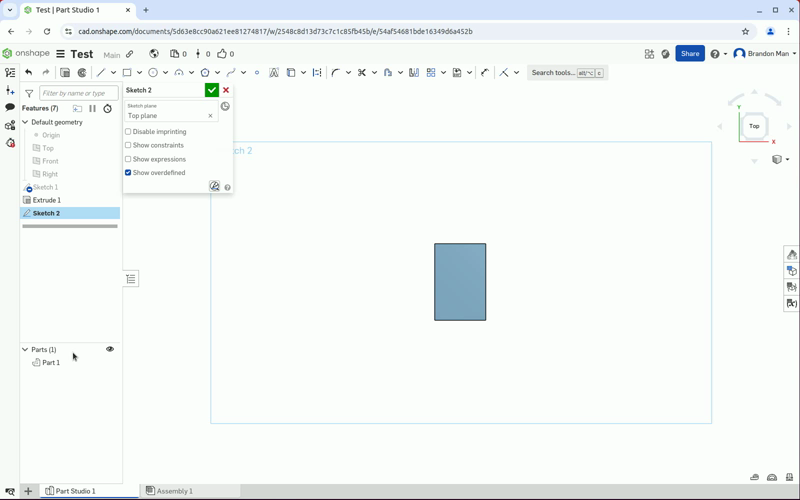
key(y)
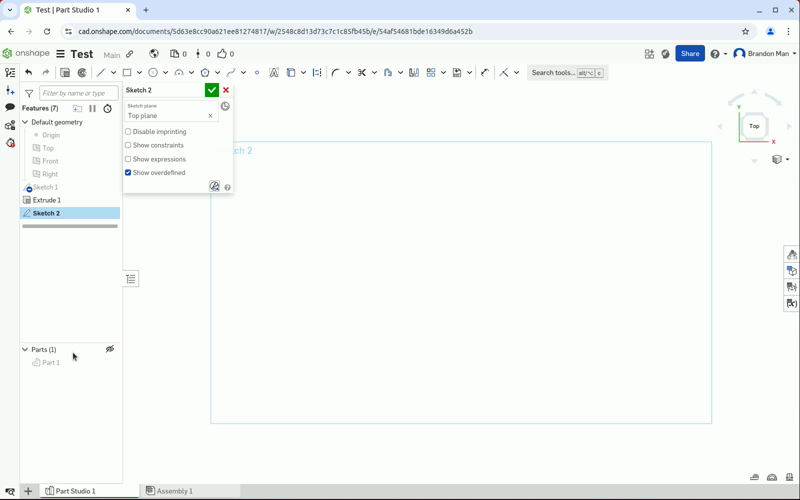
key(l)
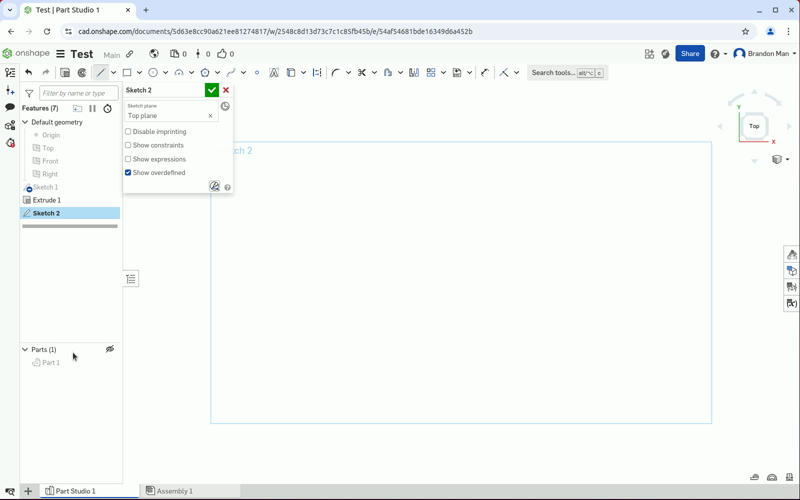
key_down(shift)
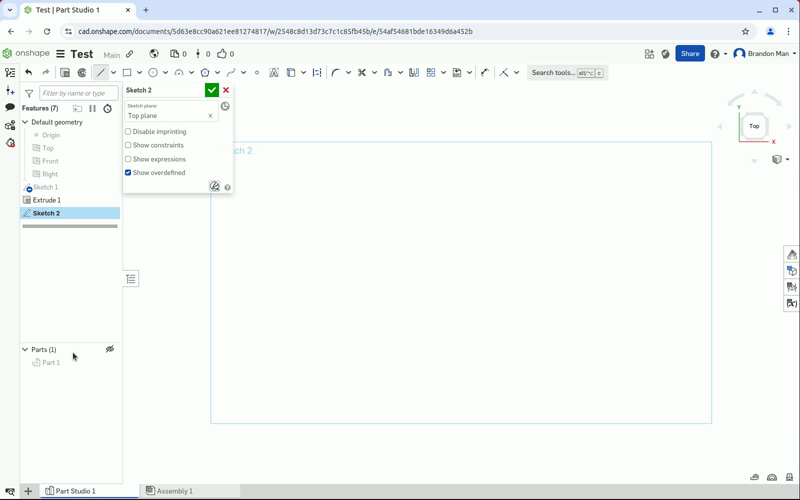
mouse_move(348, 320)
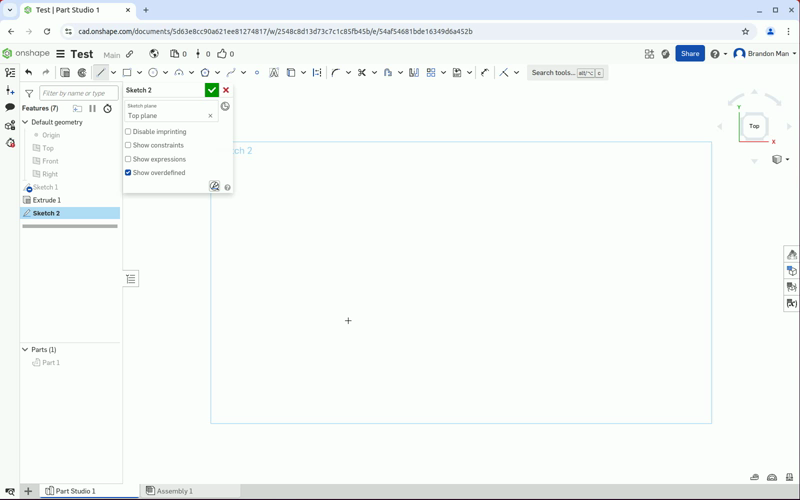
click(348, 320)
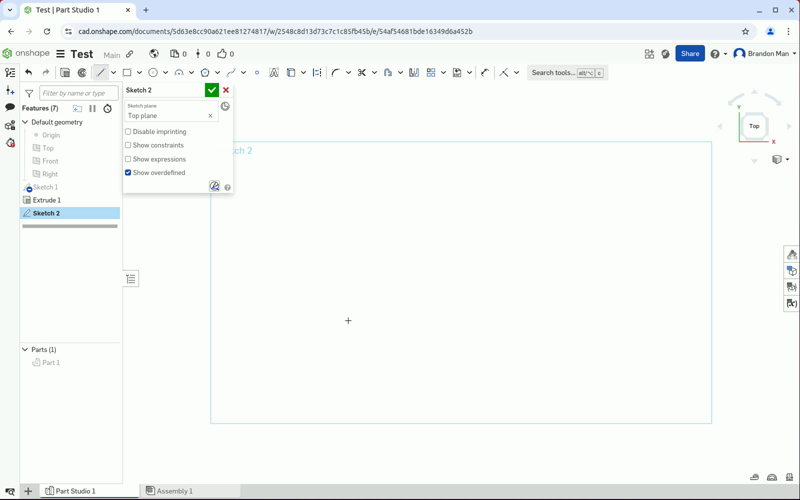
key_up(shift)
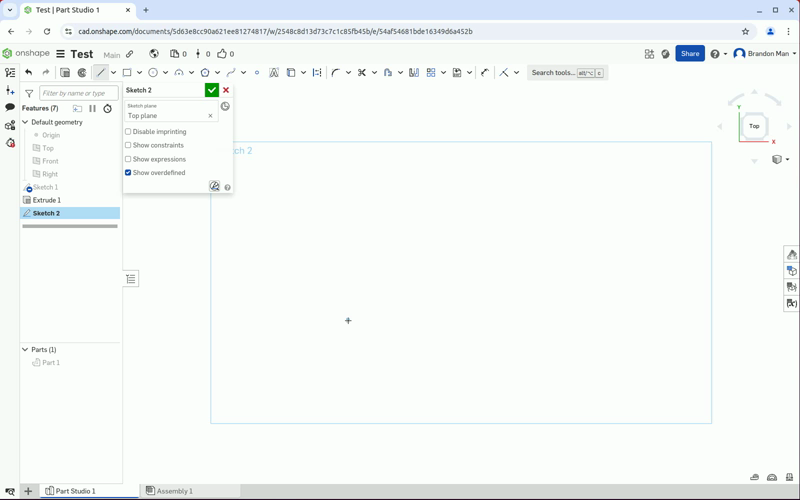
key_down(shift)
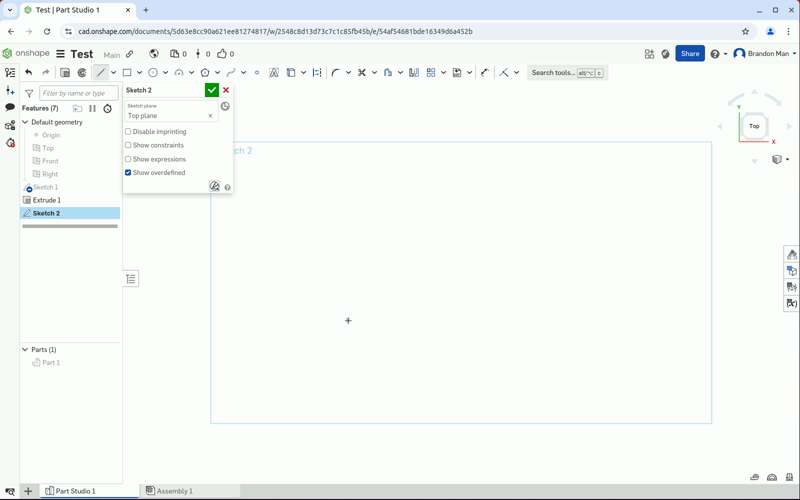
mouse_move(378, 320)
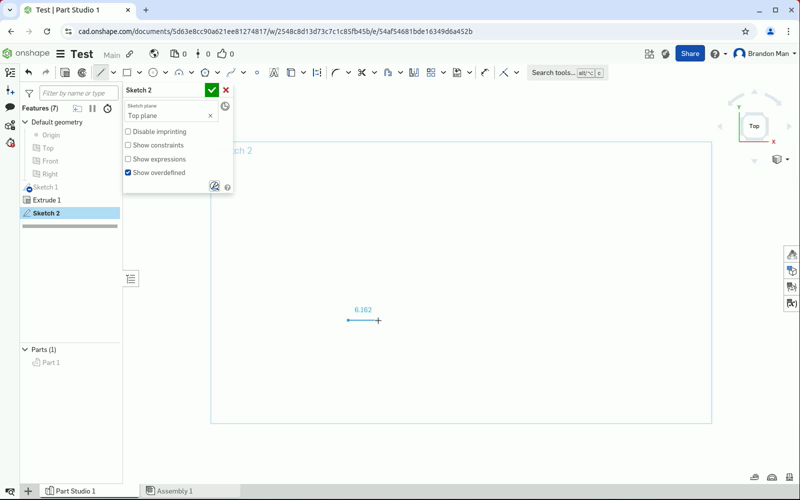
mouse_move(398, 320)
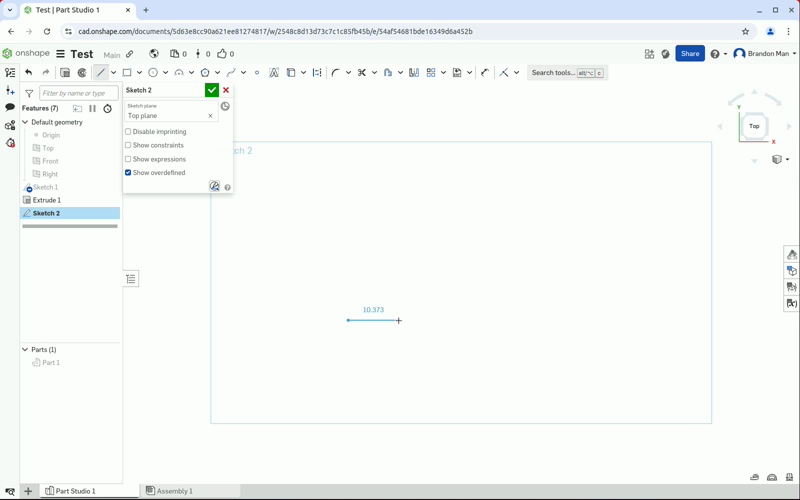
click(398, 320)
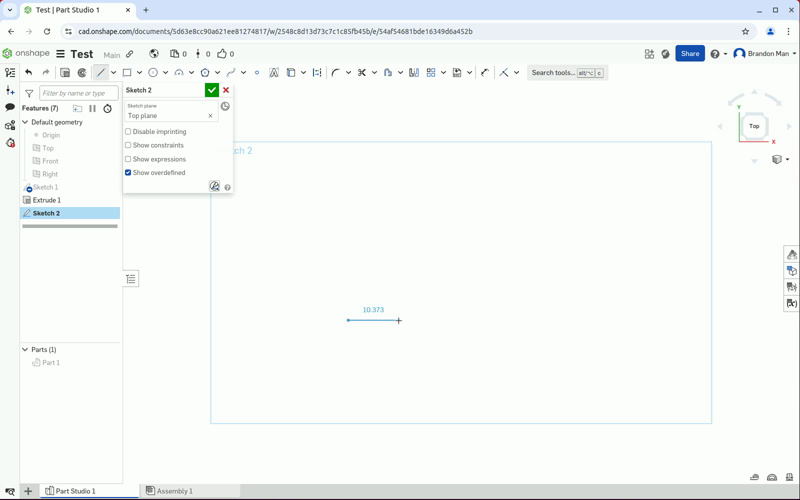
key_up(shift)
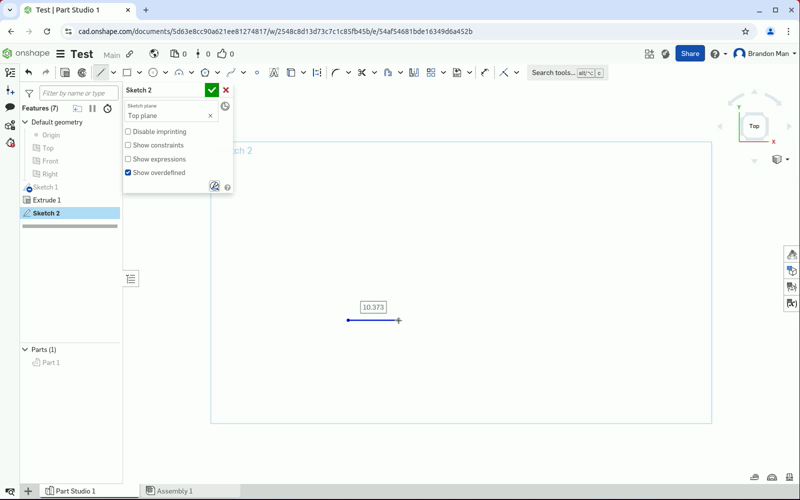
key_down(shift)
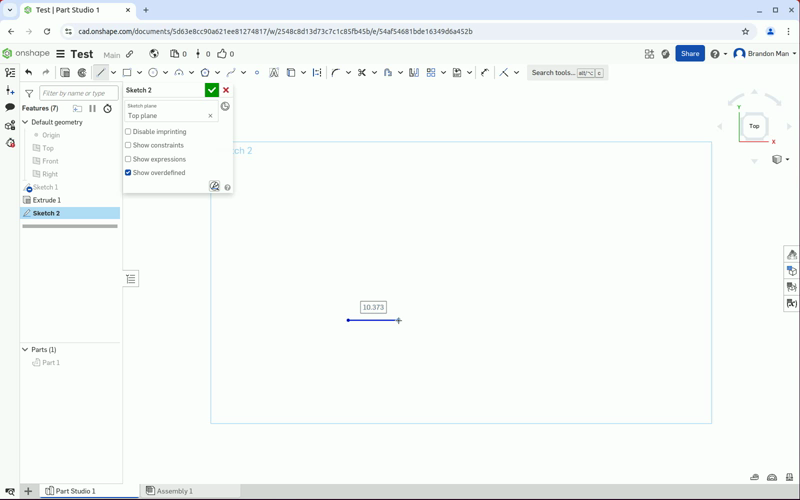
mouse_move(398, 243)
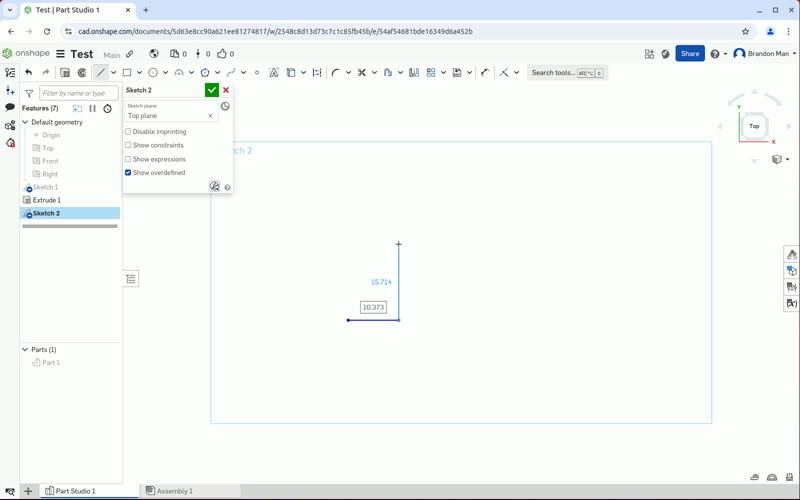
click(398, 243)
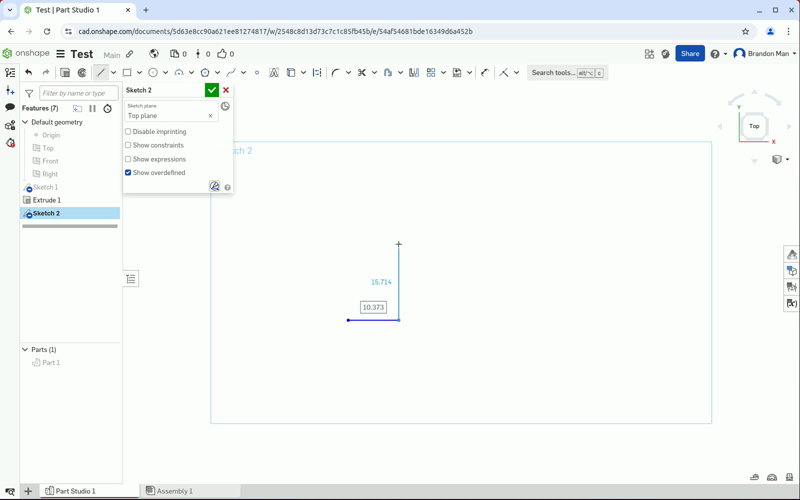
key_up(shift)
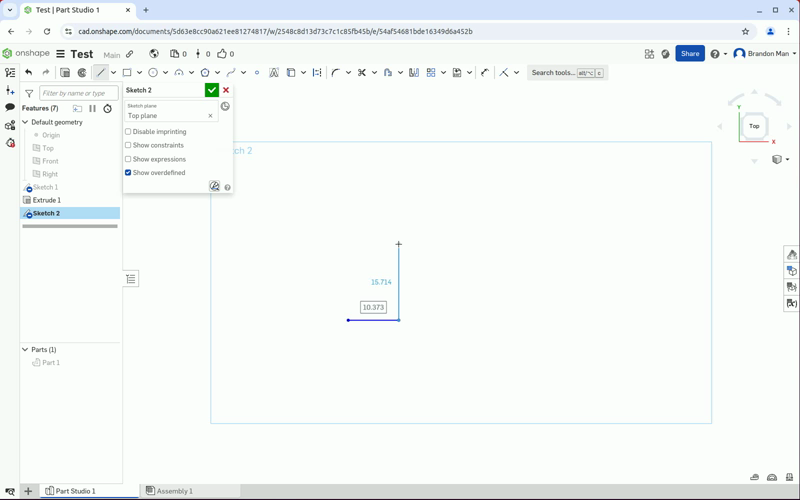
key_down(shift)
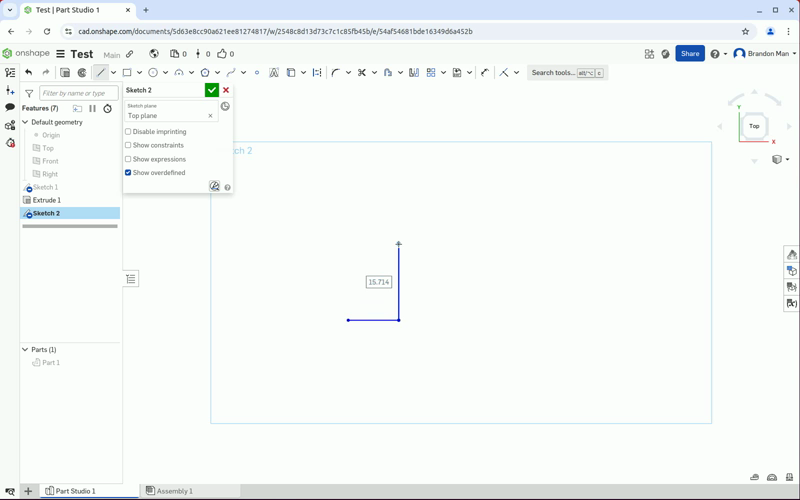
mouse_move(428, 243)
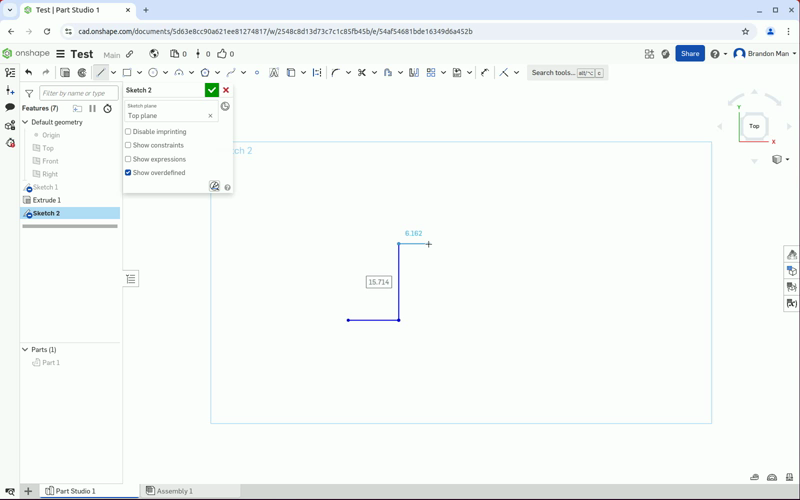
mouse_move(348, 243)
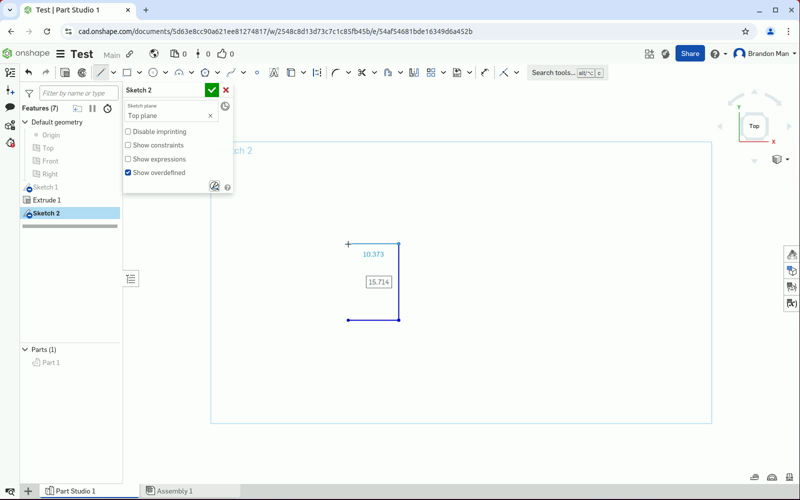
click(348, 243)
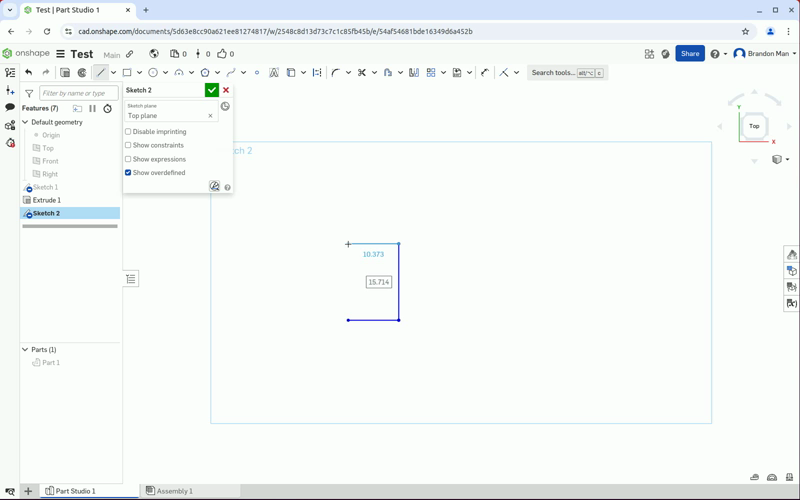
key_up(shift)
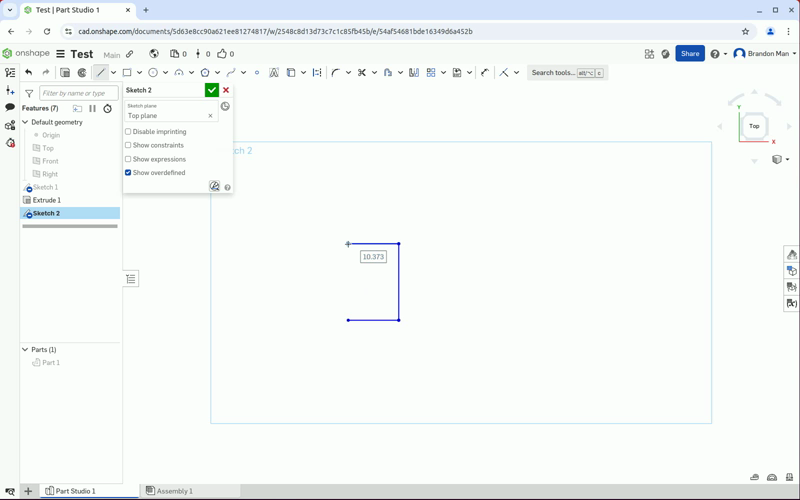
key_down(shift)
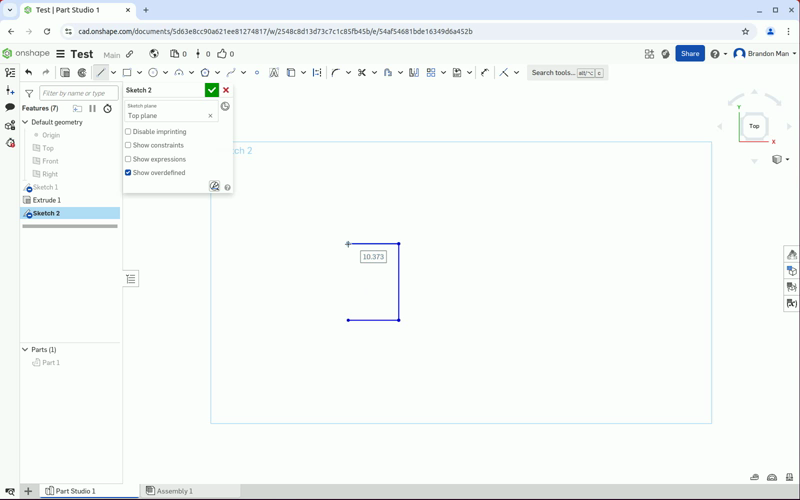
mouse_move(348, 320)
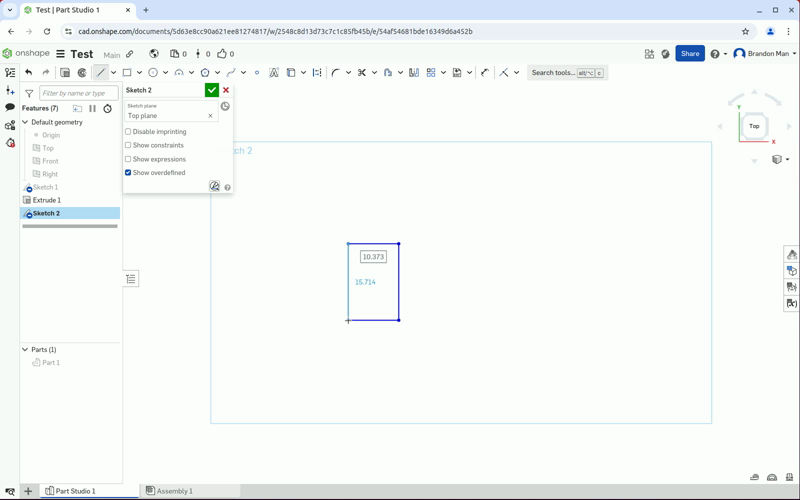
key_up(shift)
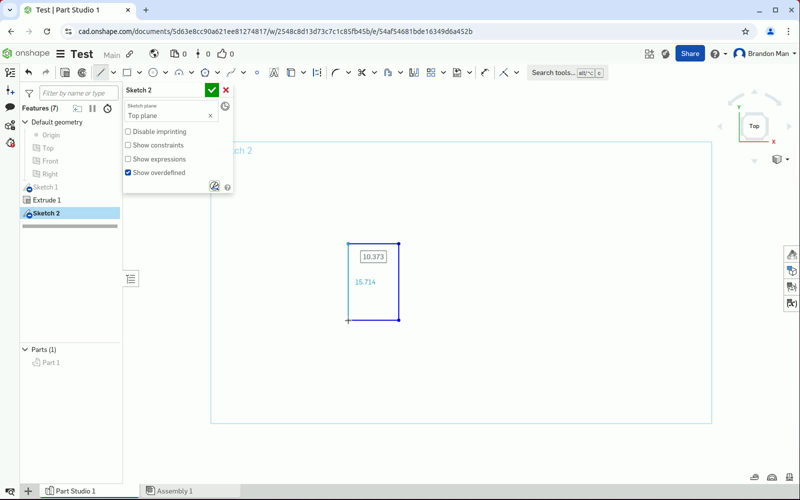
click(348, 320)
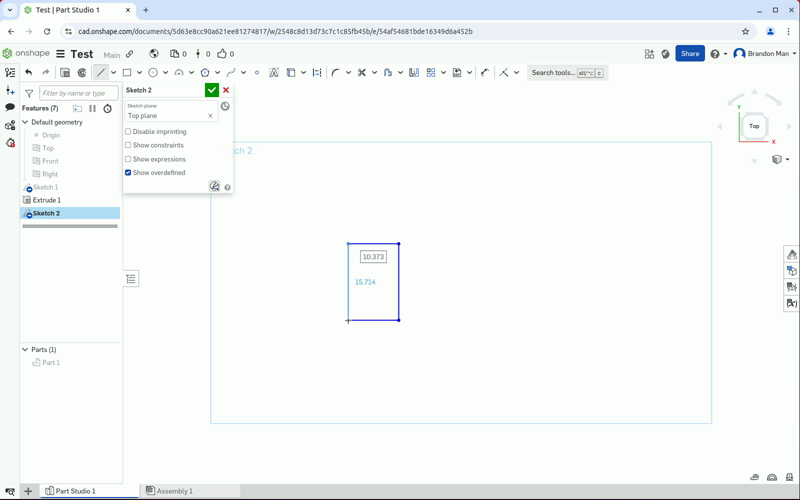
key(esc)
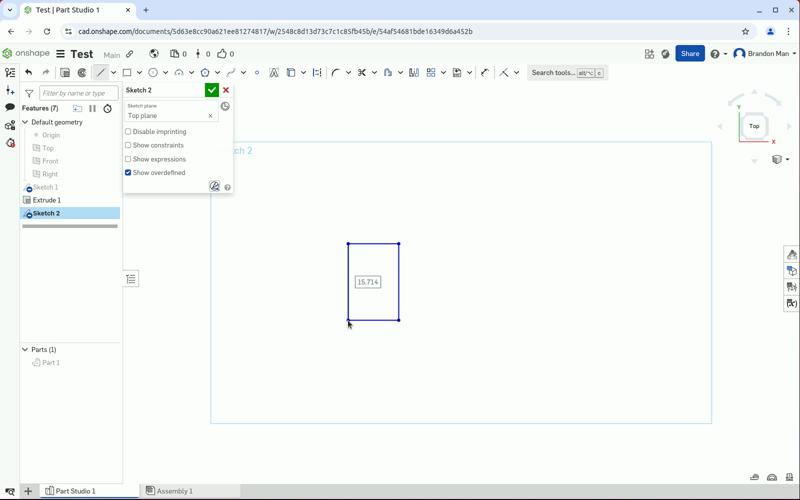
mouse_move(394, 261)
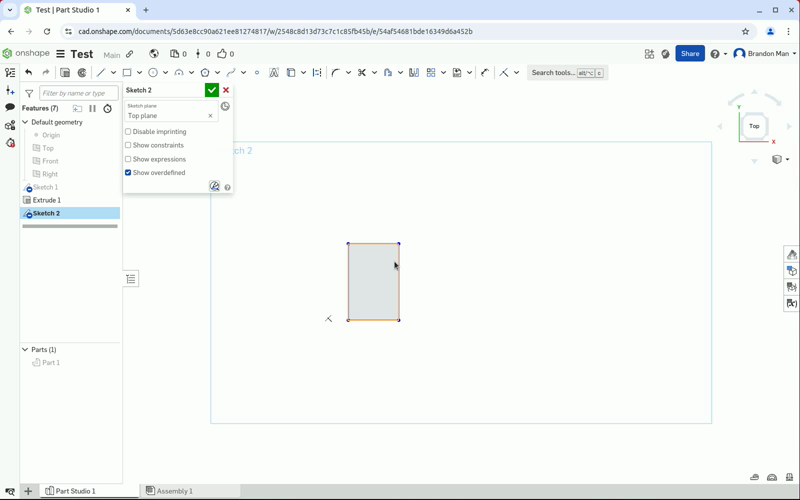
click(394, 261)
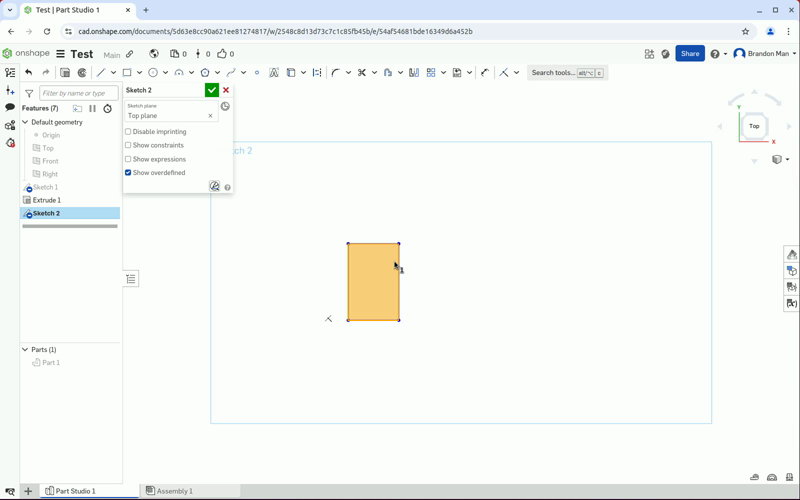
mouse_move(73, 352)
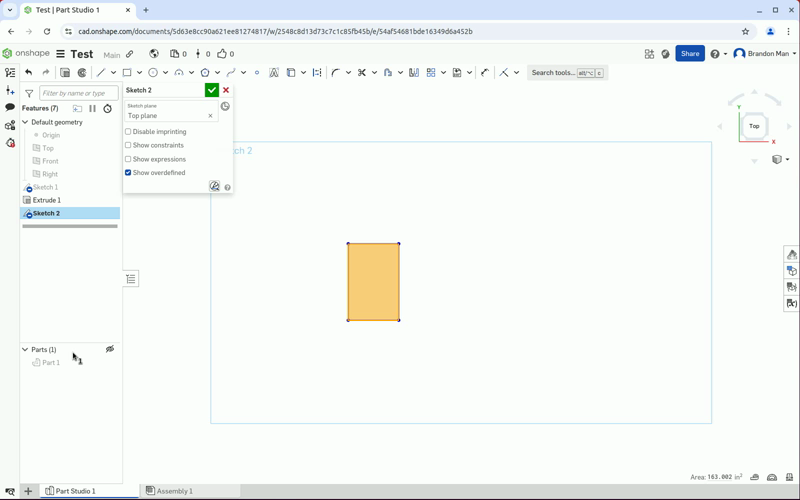
key(shift+y)
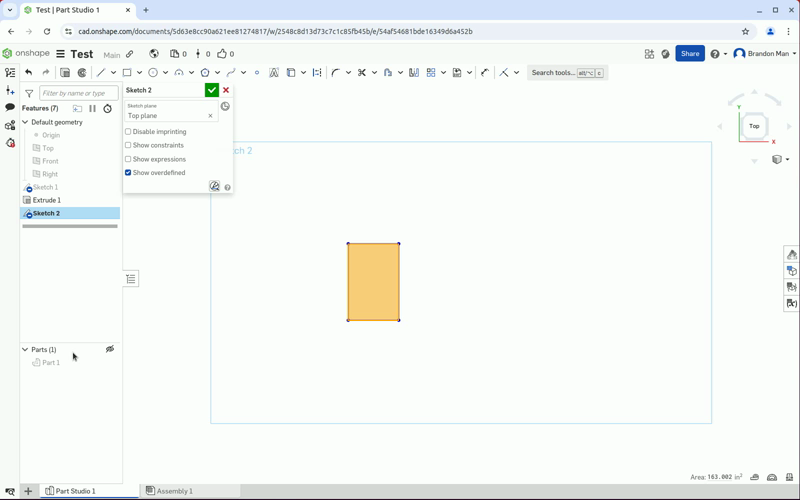
key(shift+e)
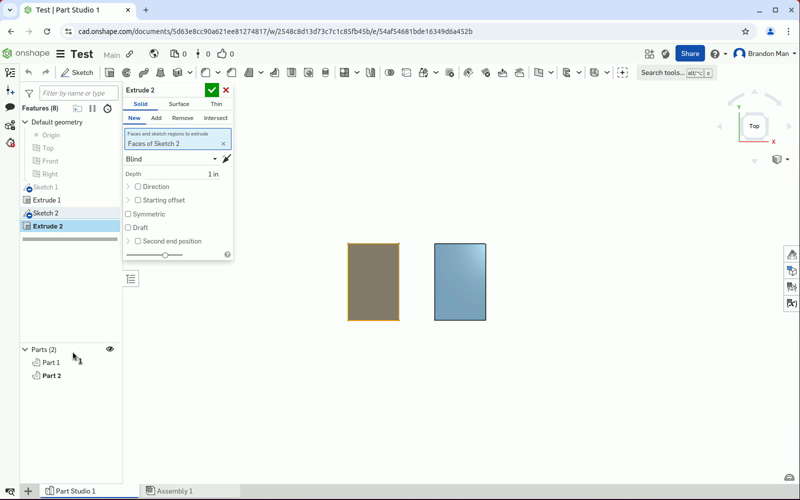
mouse_move(143, 106)
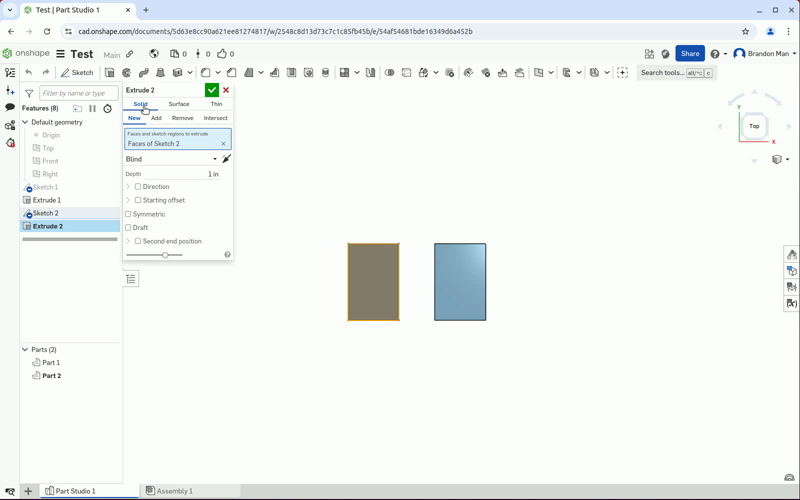
click(143, 106)
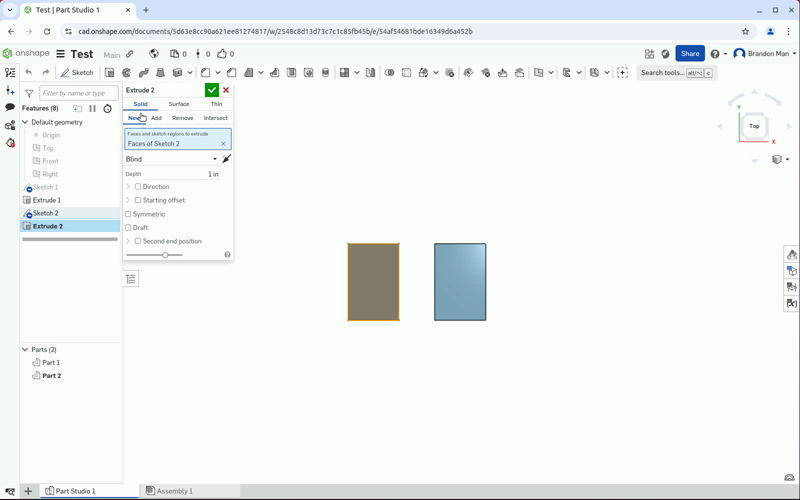
mouse_move(137, 120)
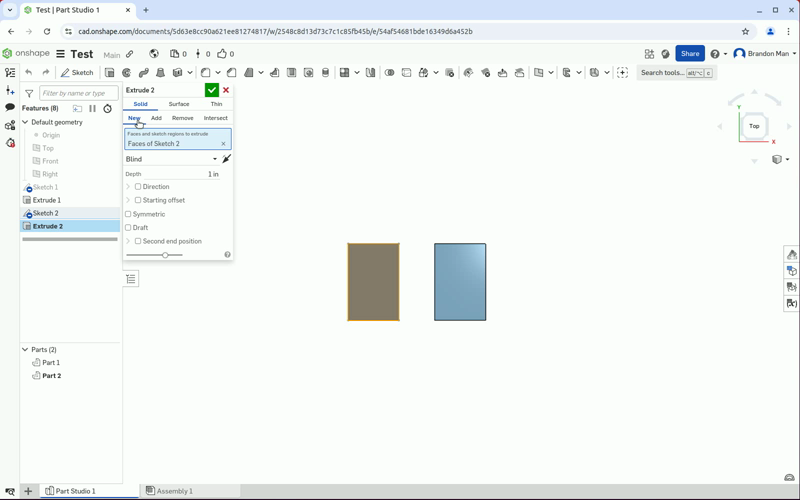
click(137, 120)
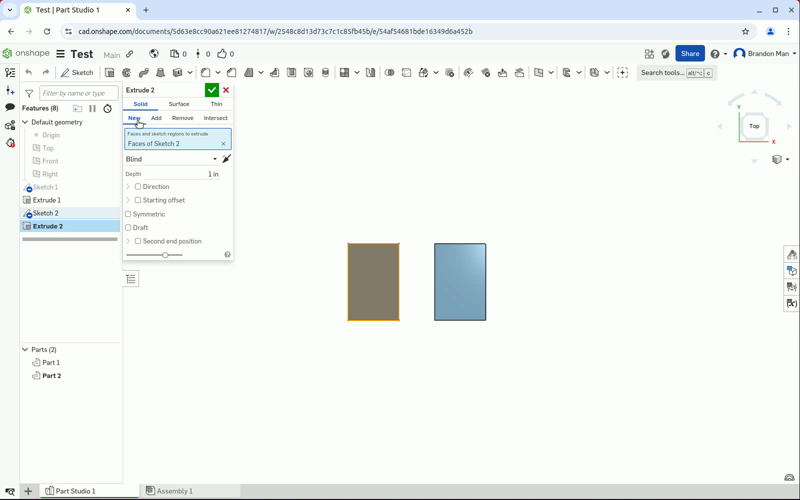
key(tab, 4)
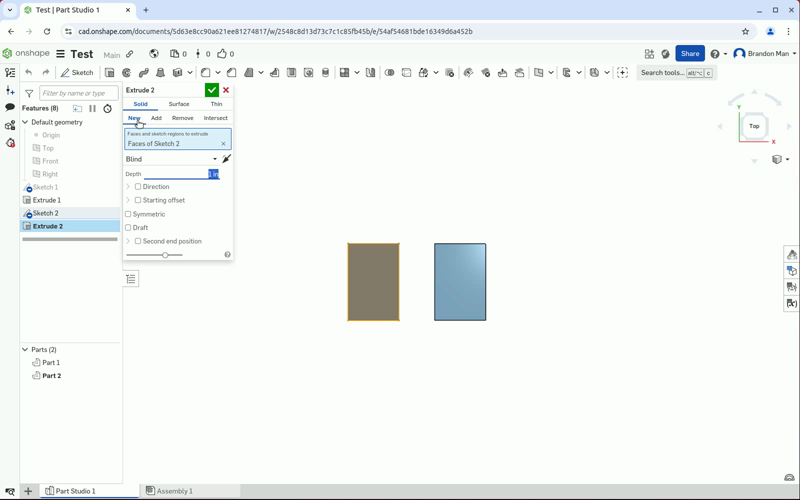
text(-5.777)
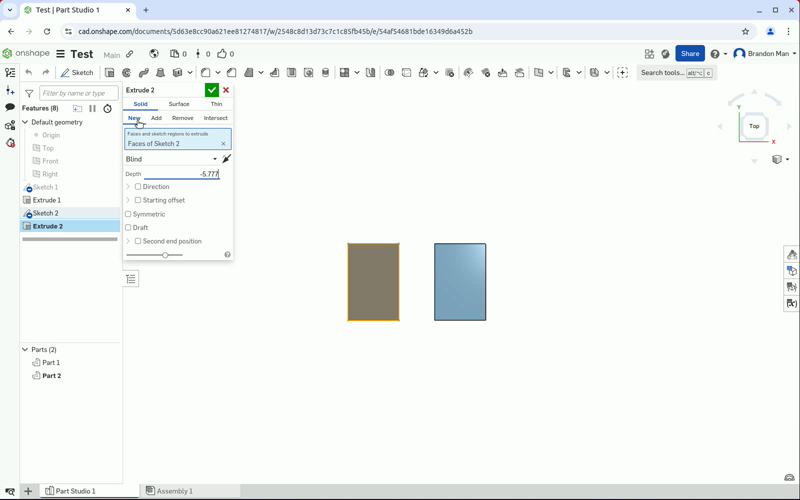
key(enter)
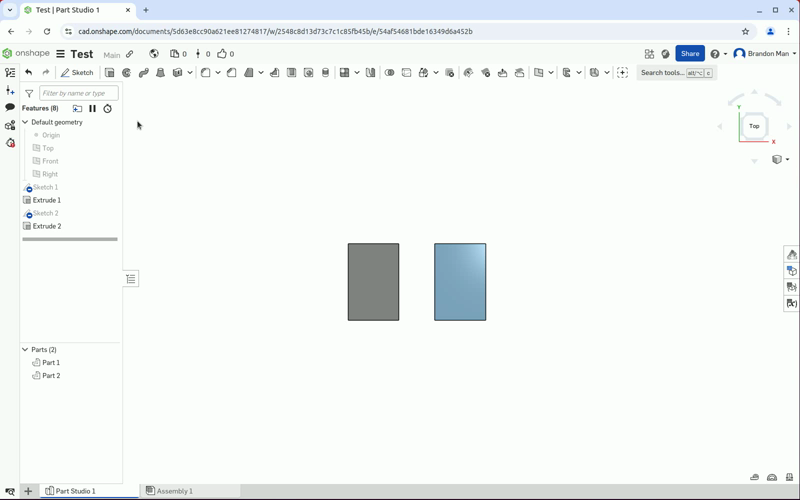
key(shift+h)
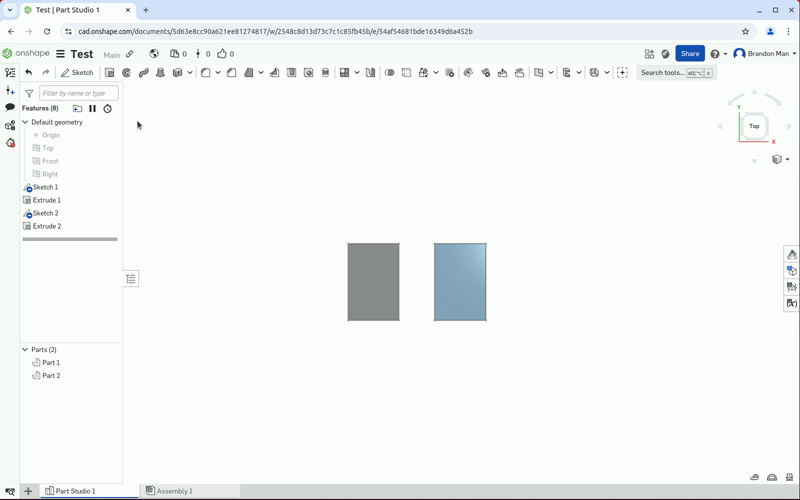
key(shift+h)
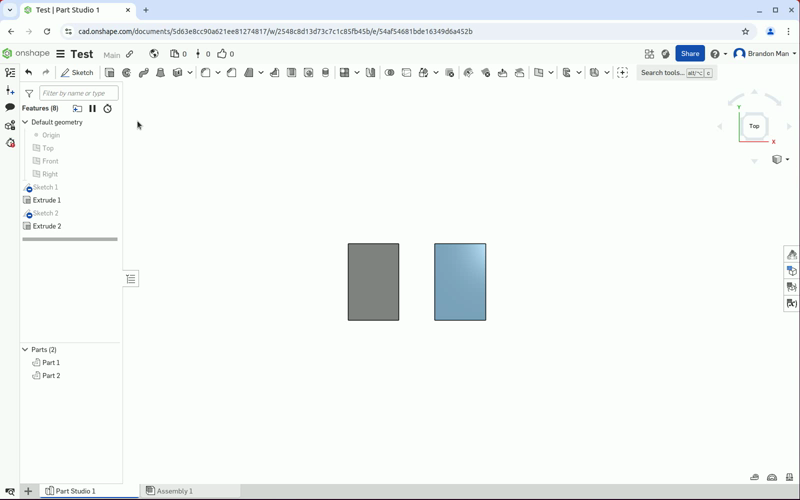
mouse_move(73, 189)
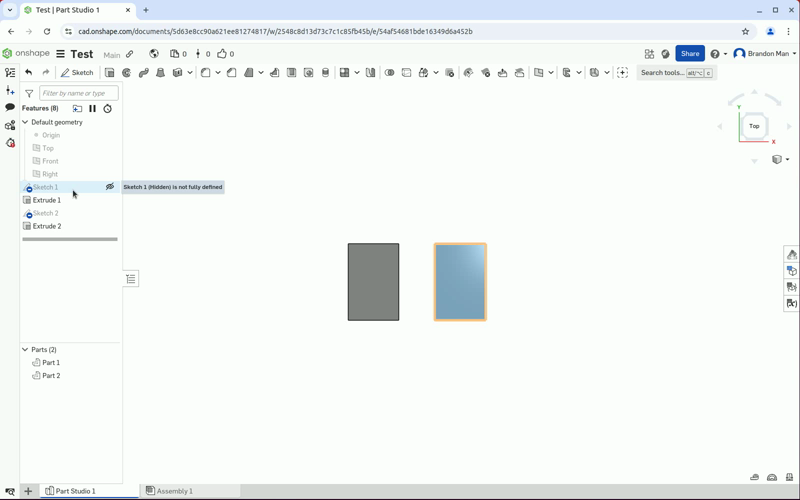
click(73, 189)
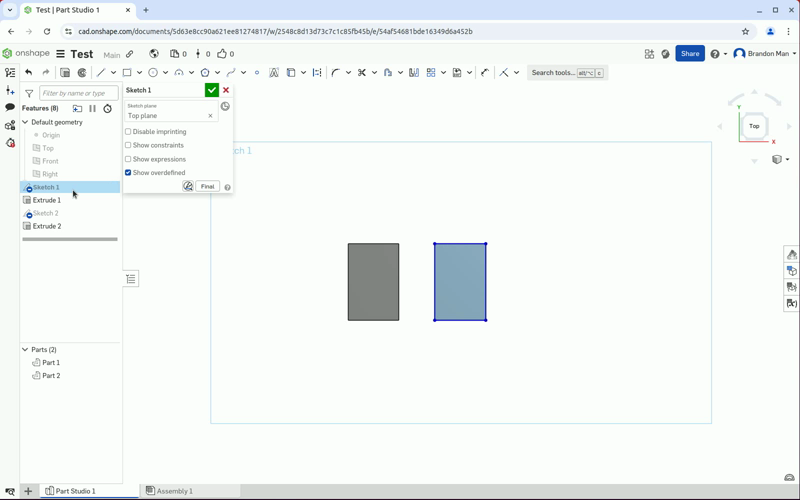
mouse_move(229, 92)
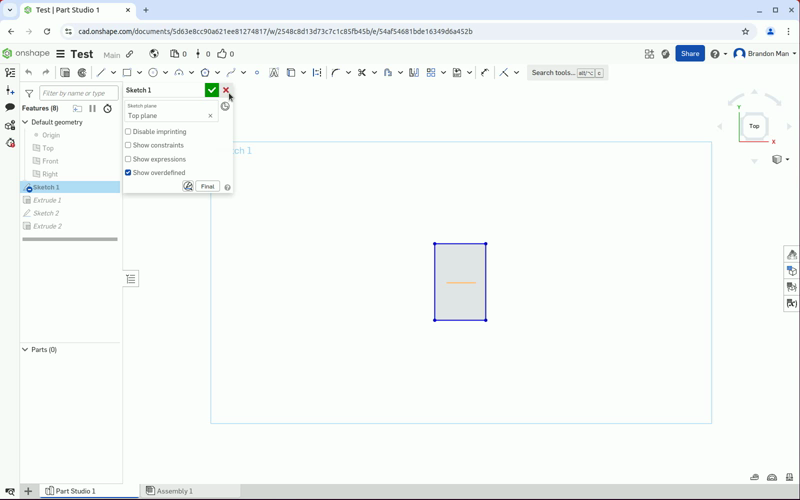
click(229, 92)
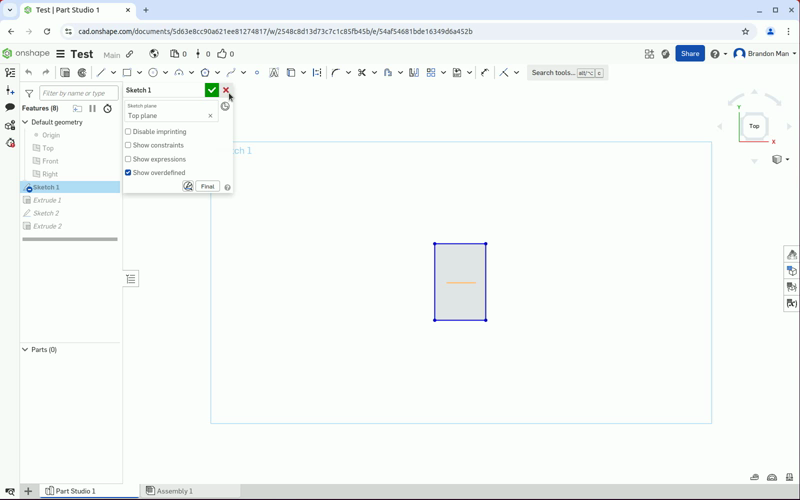
key(shift+s)
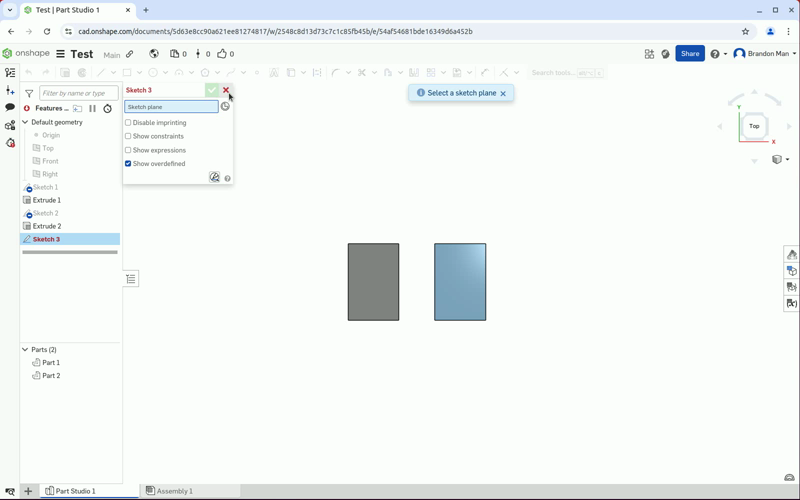
mouse_move(73, 150)
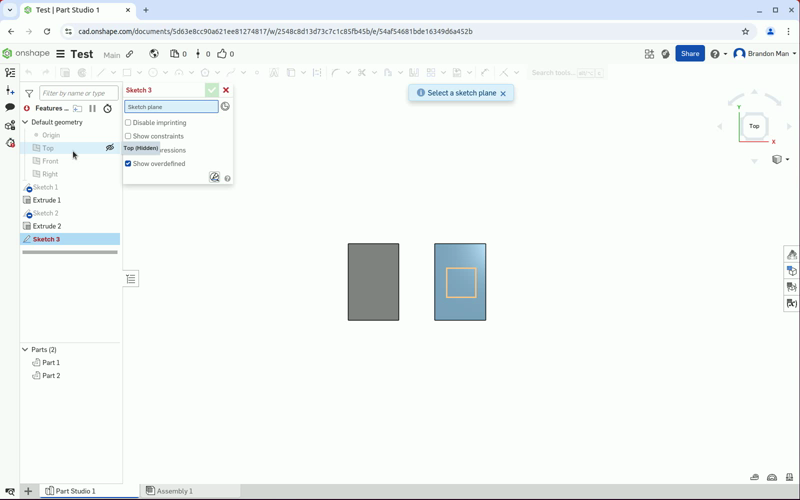
click(73, 150)
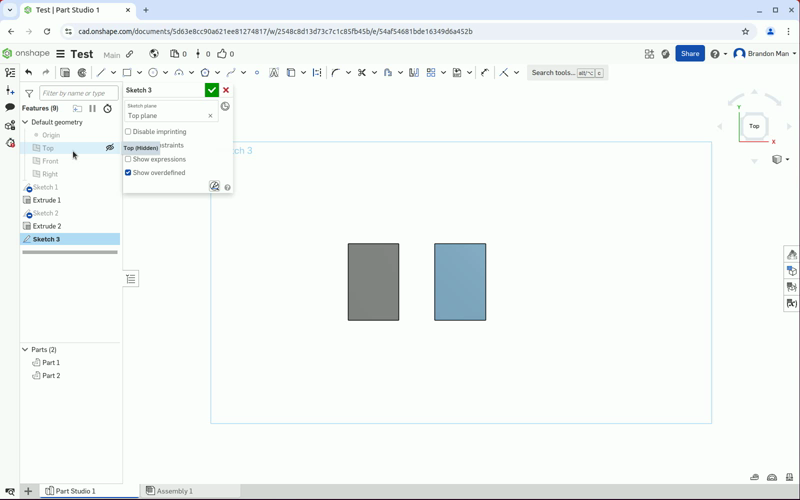
mouse_move(73, 352)
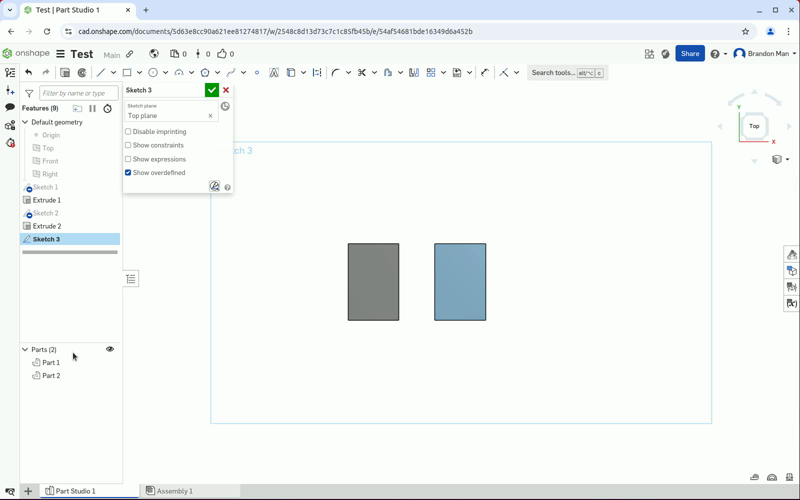
key(y)
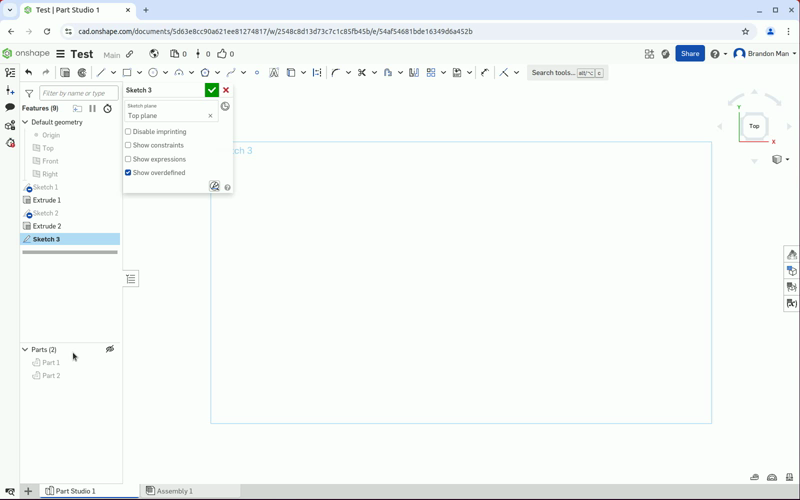
key(l)
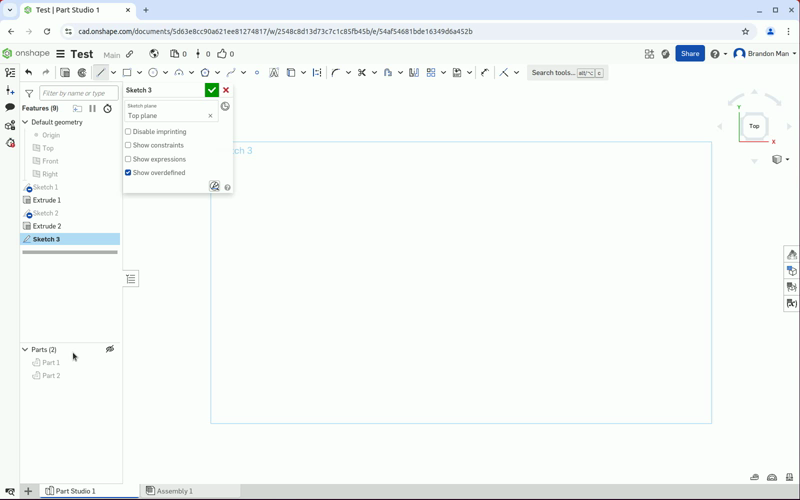
key_down(shift)
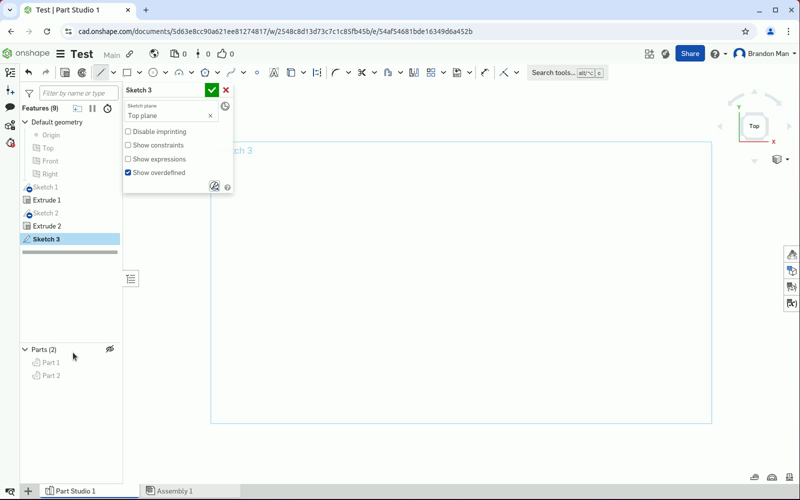
mouse_move(439, 314)
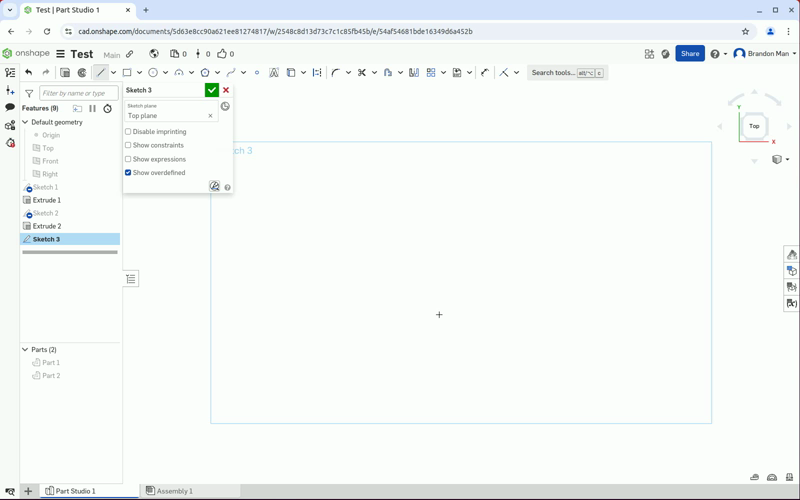
click(439, 314)
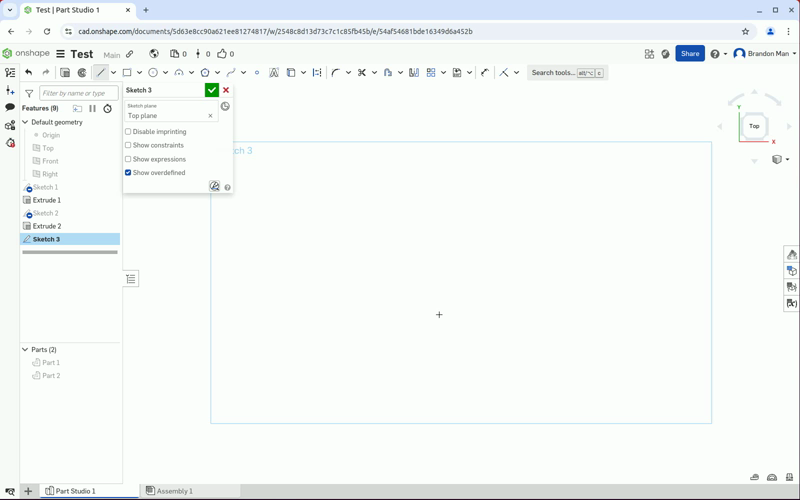
key_up(shift)
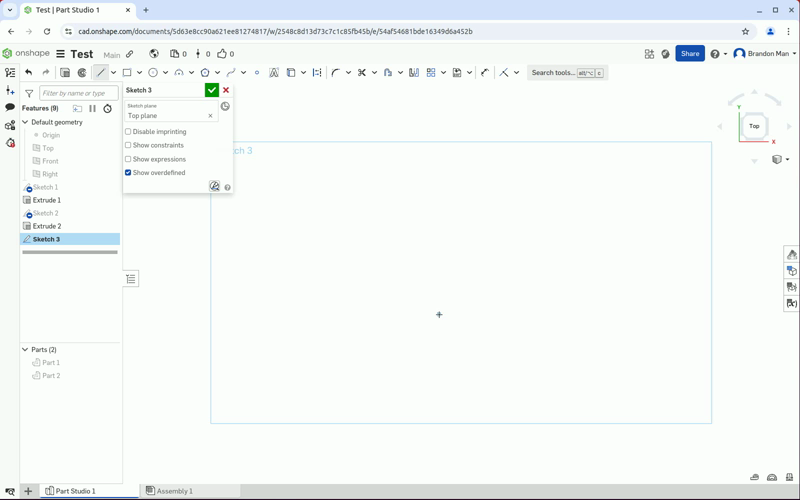
key_down(shift)
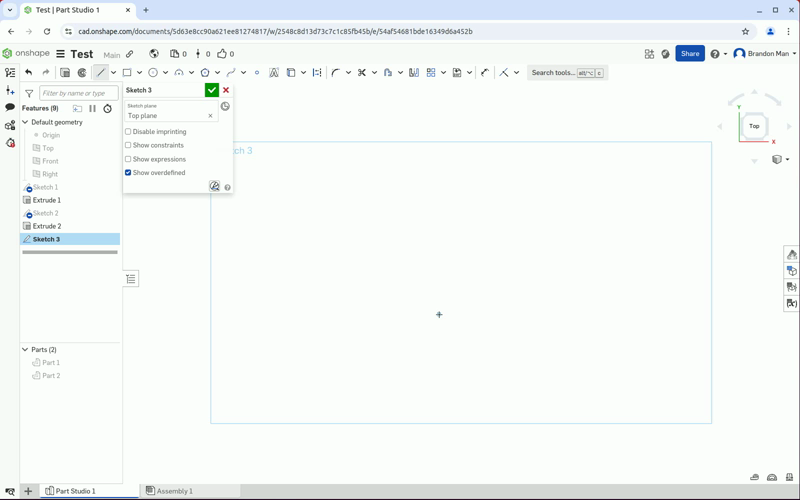
mouse_move(469, 314)
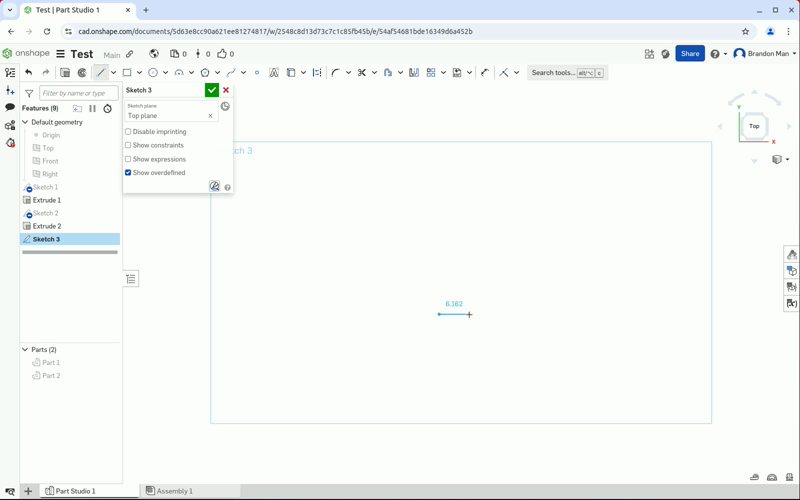
mouse_move(481, 314)
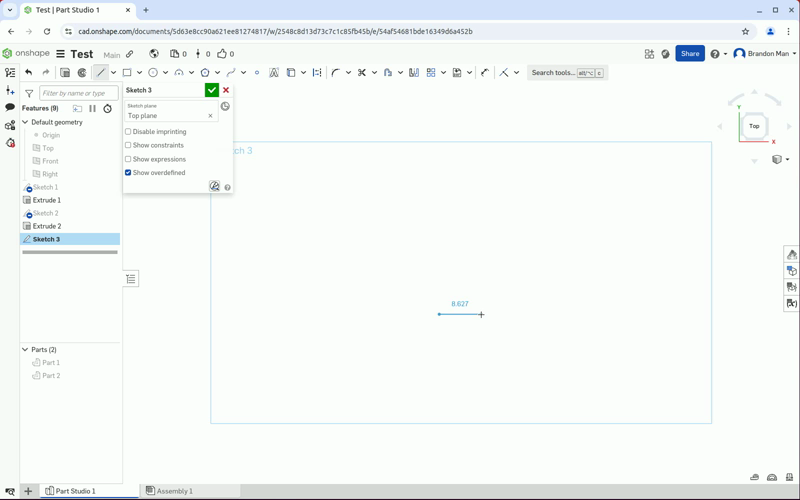
click(481, 314)
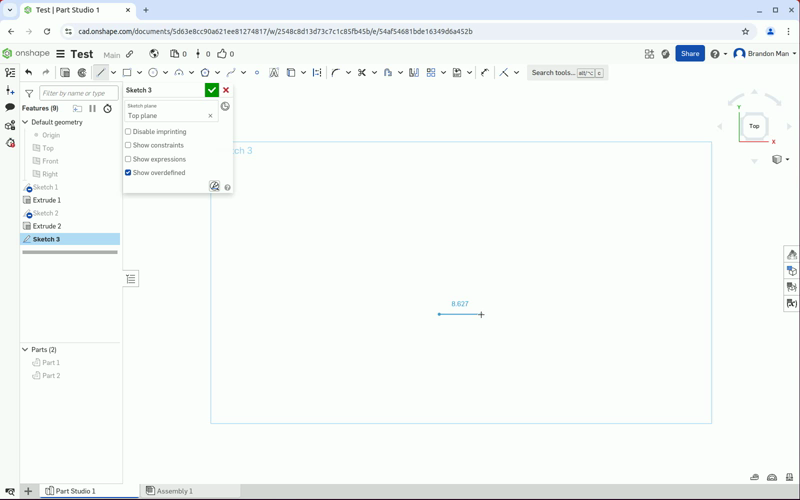
key_up(shift)
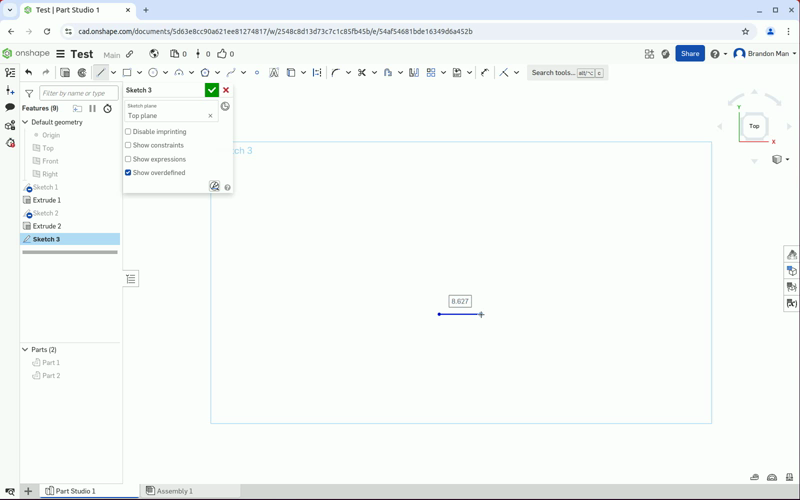
key_down(shift)
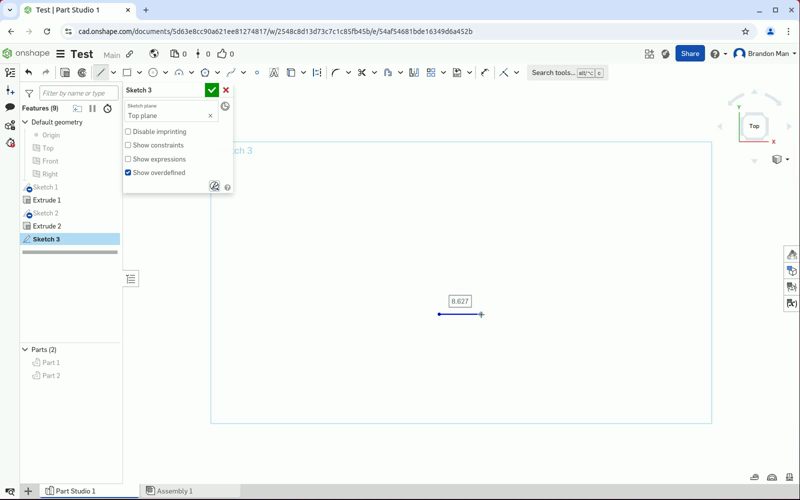
mouse_move(481, 249)
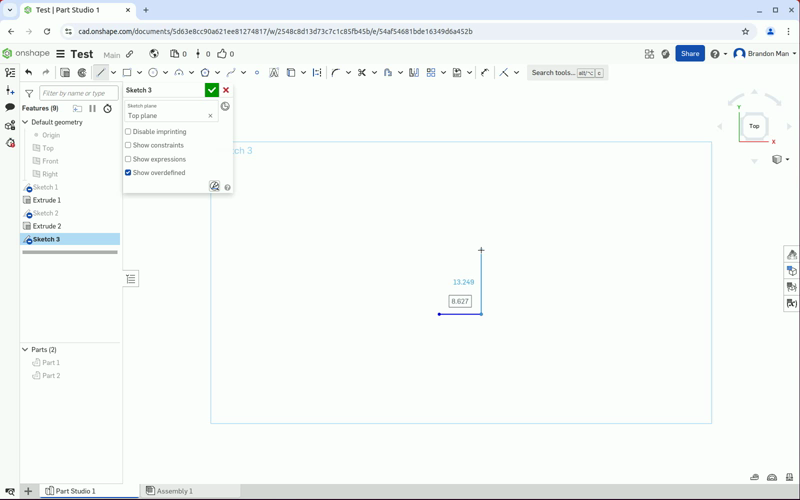
click(481, 249)
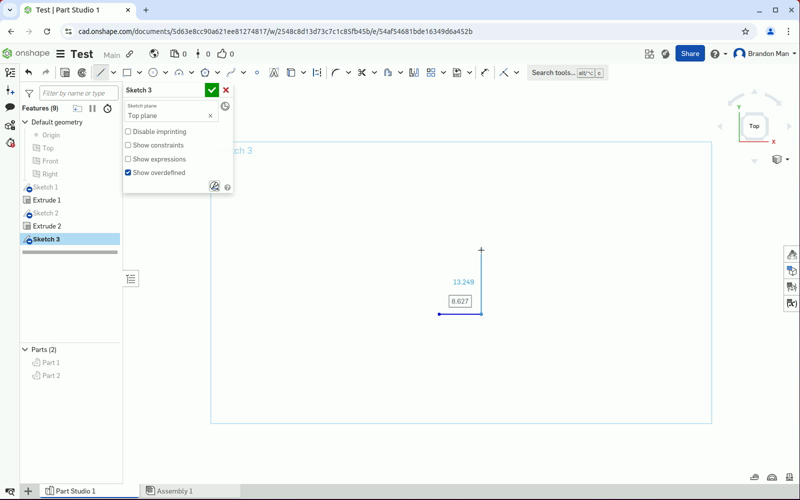
key_up(shift)
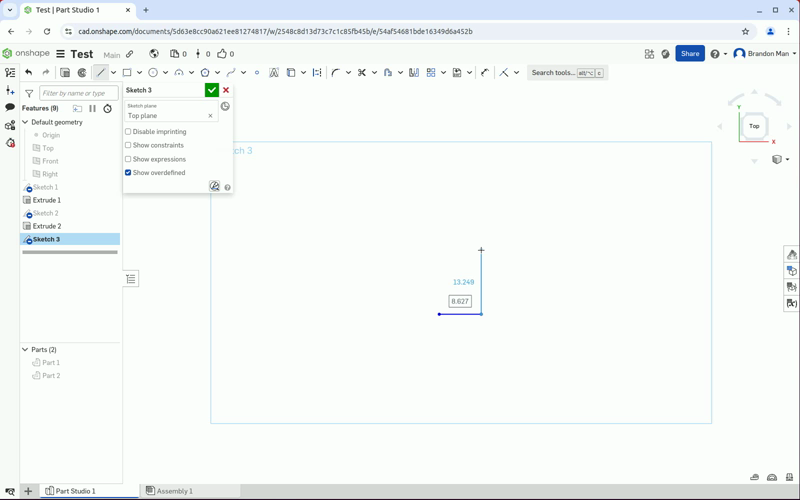
key_down(shift)
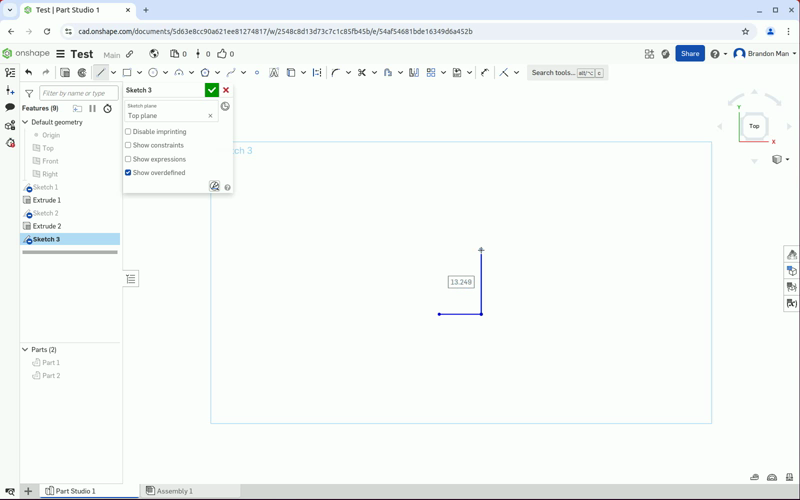
mouse_move(511, 249)
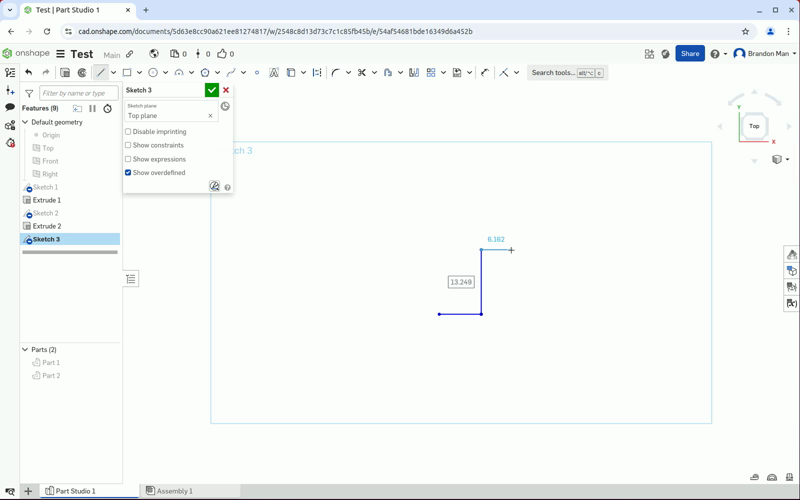
mouse_move(439, 249)
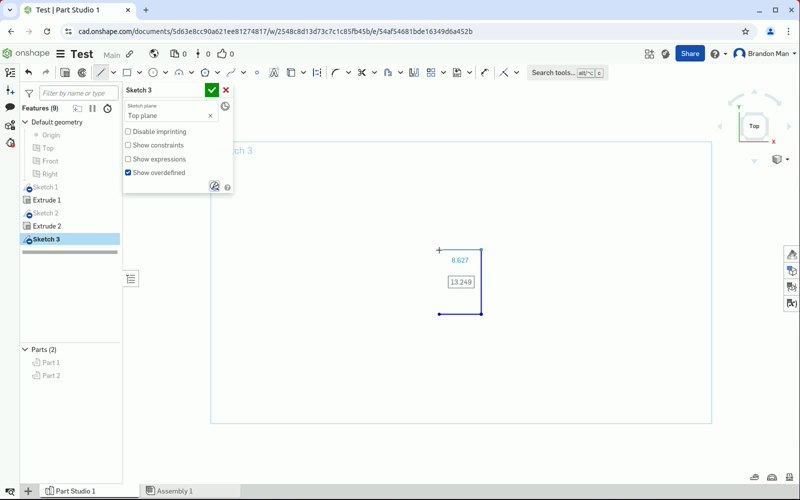
click(439, 249)
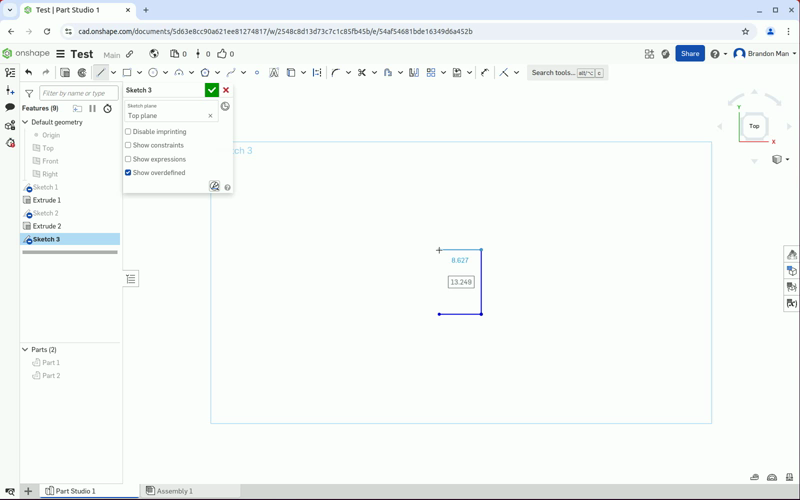
key_up(shift)
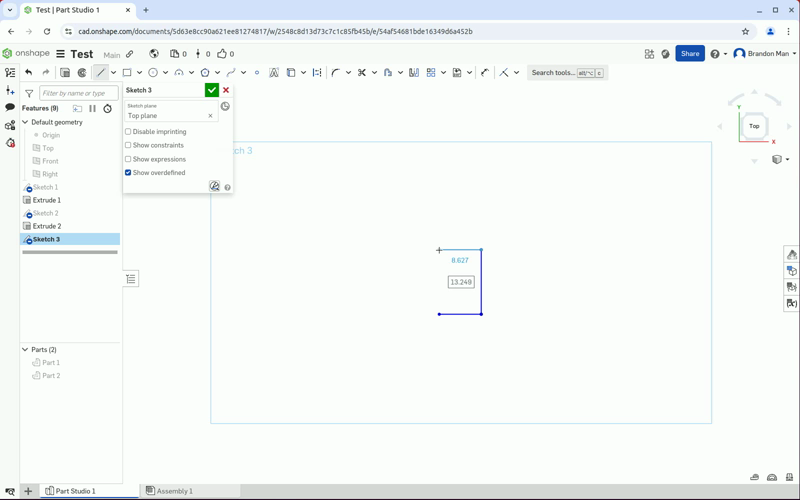
key_down(shift)
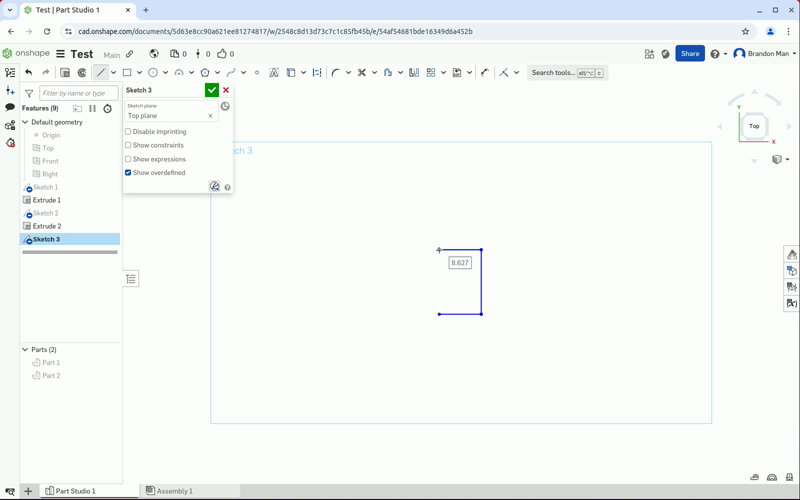
mouse_move(439, 314)
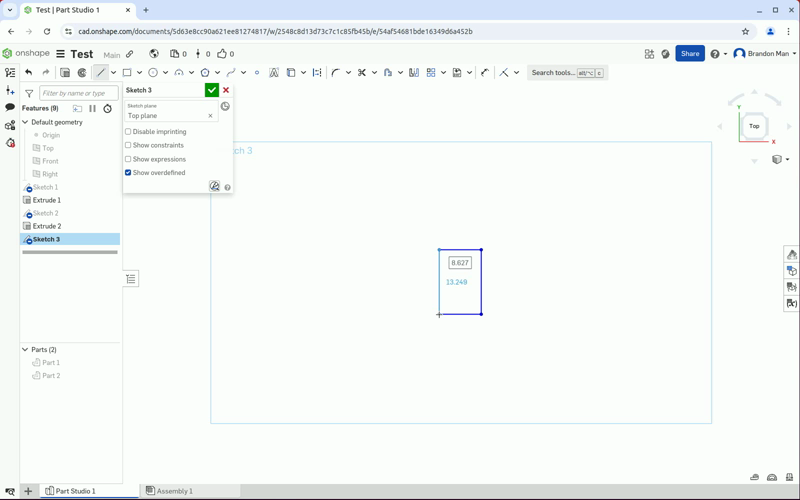
key_up(shift)
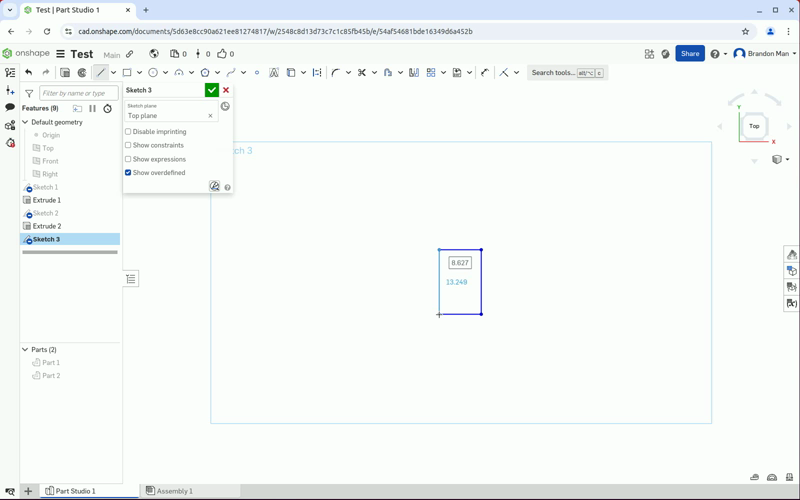
click(439, 314)
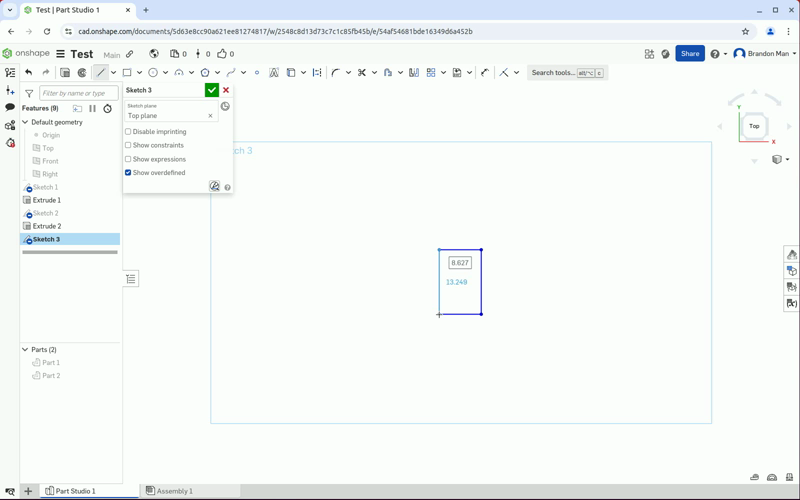
key(esc)
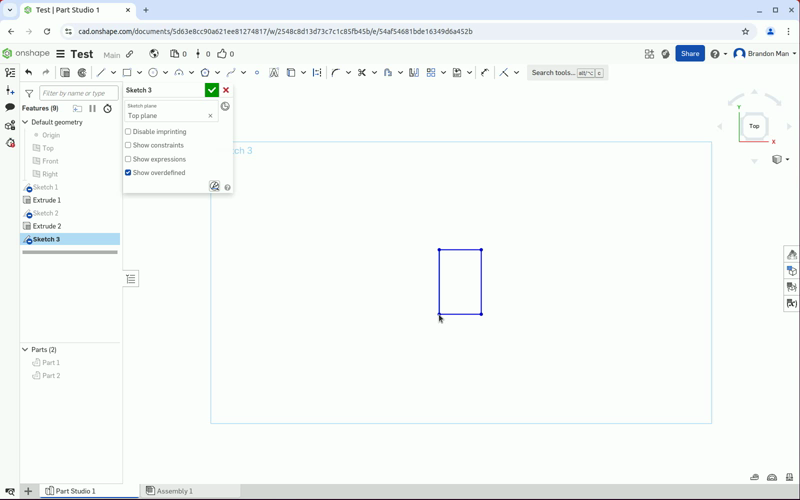
mouse_move(462, 310)
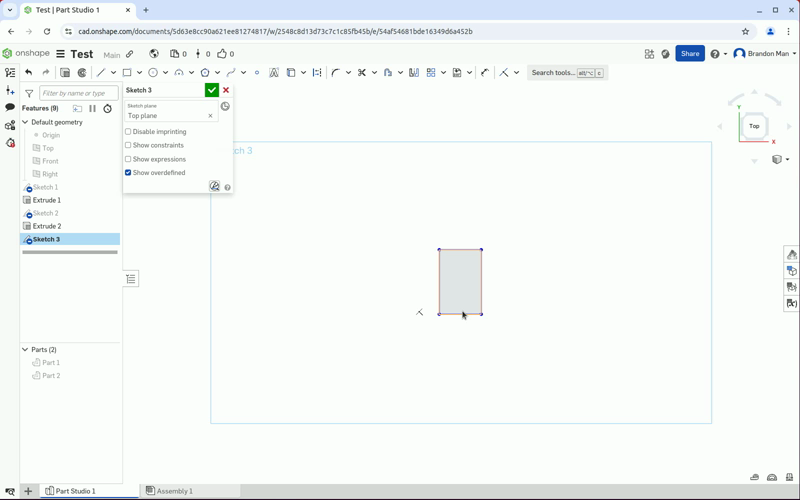
click(462, 310)
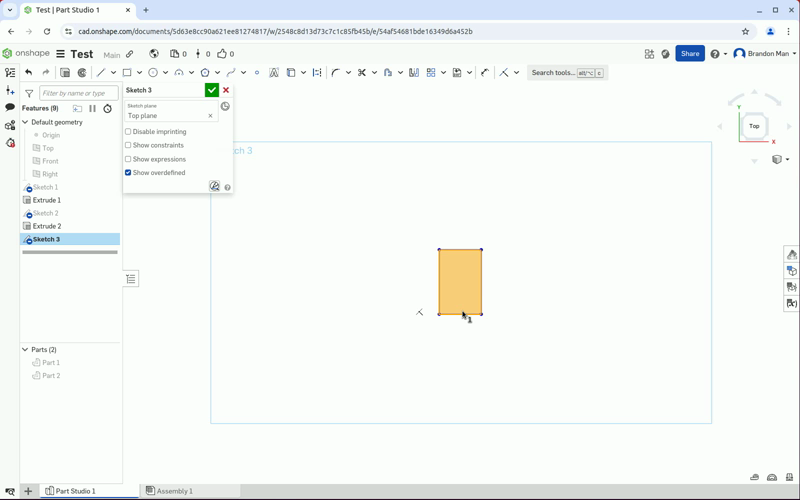
mouse_move(73, 352)
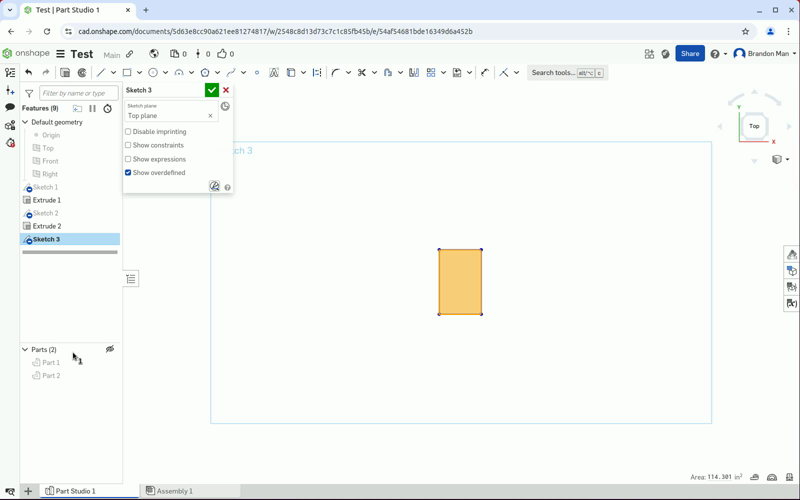
key(shift+y)
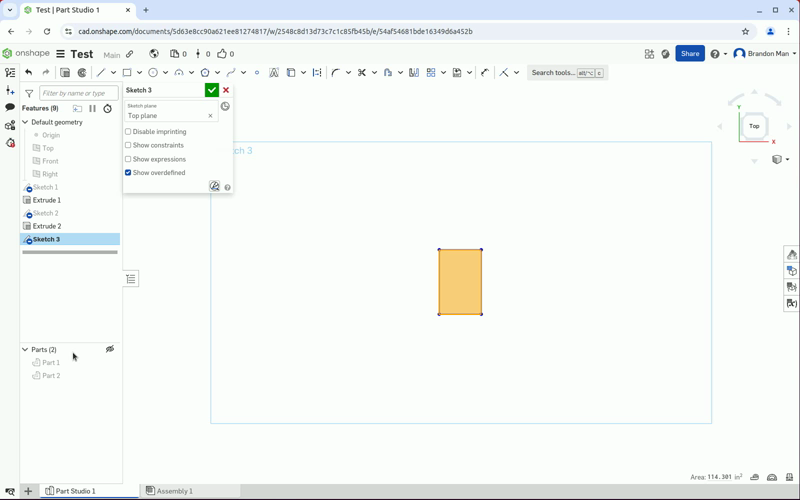
key(shift+e)
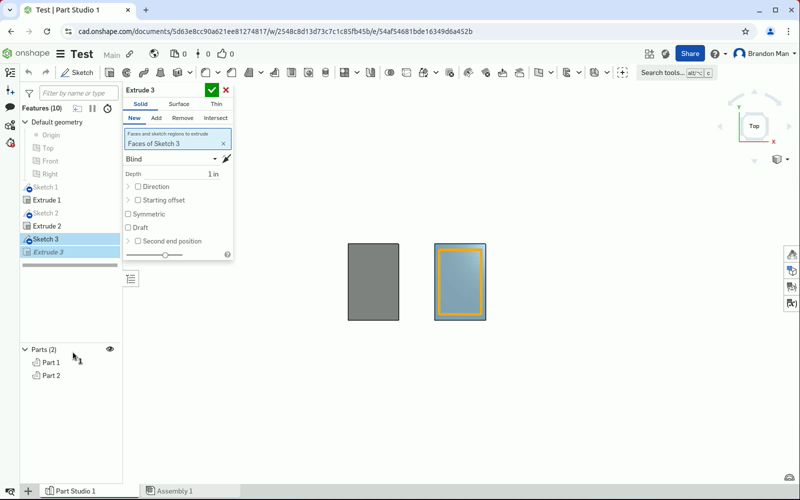
mouse_move(143, 106)
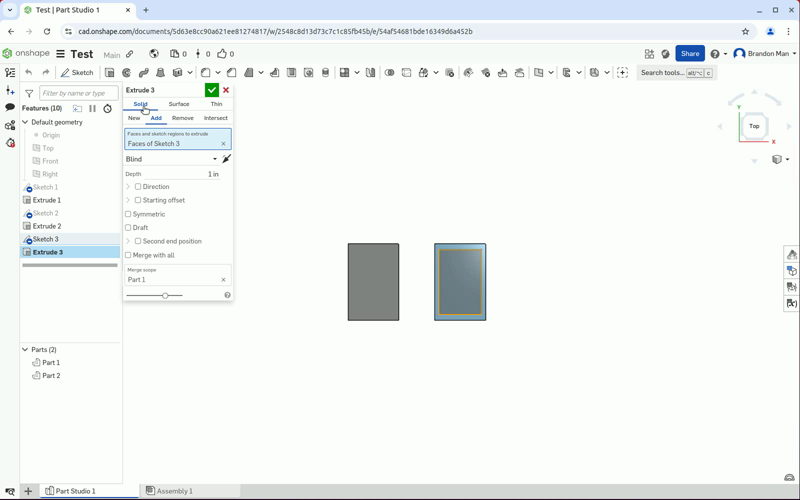
click(143, 106)
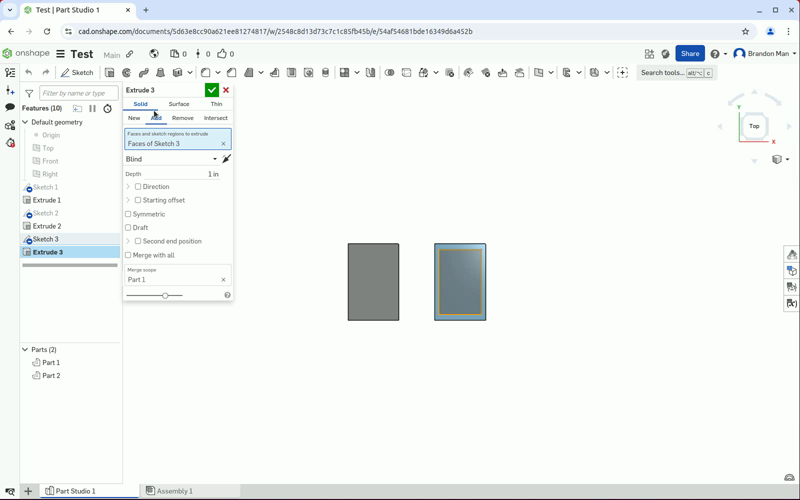
mouse_move(186, 120)
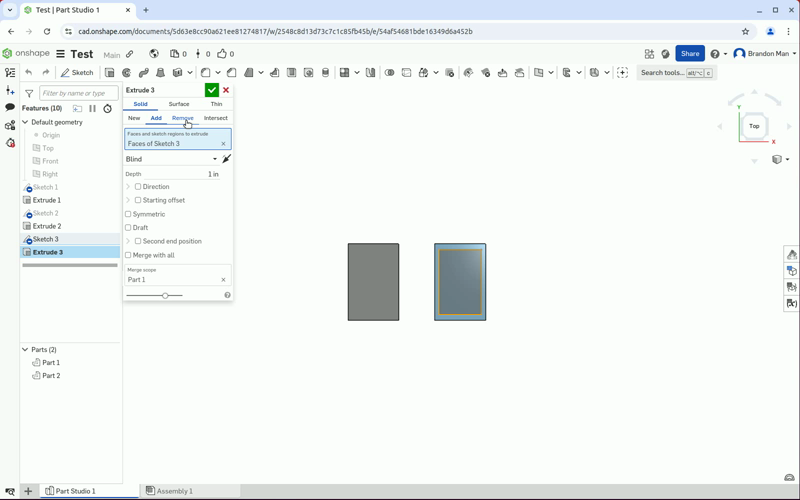
click(186, 120)
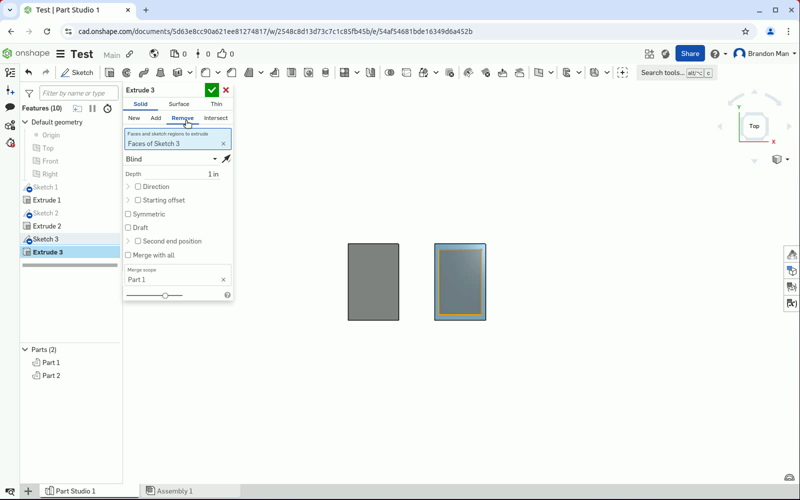
key(tab, 4)
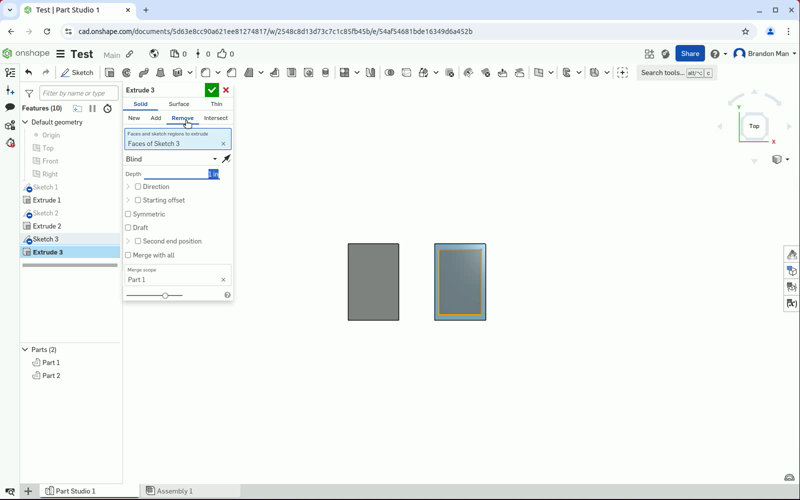
text(3.851)
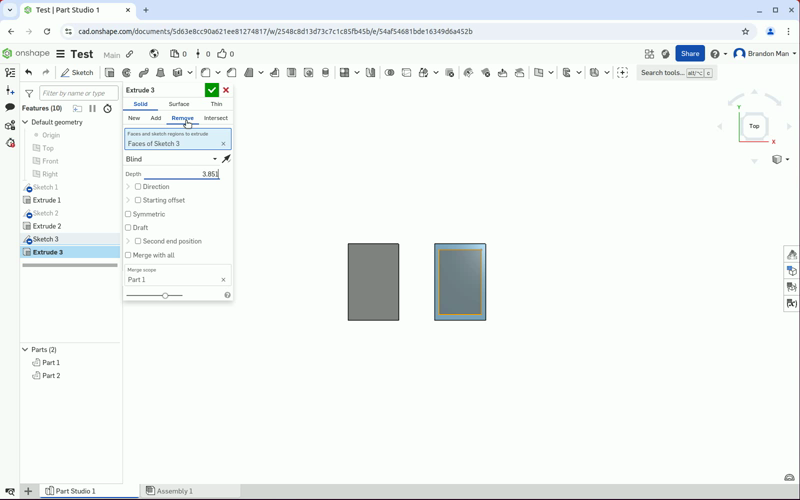
key(tab, 6)
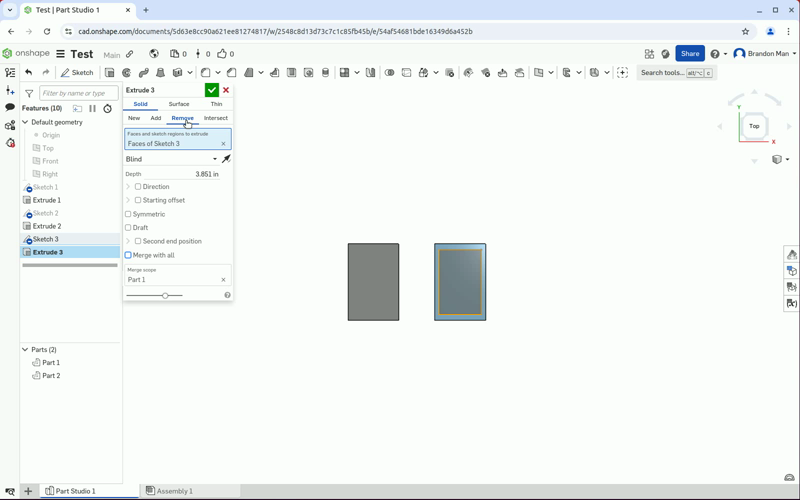
key(space)
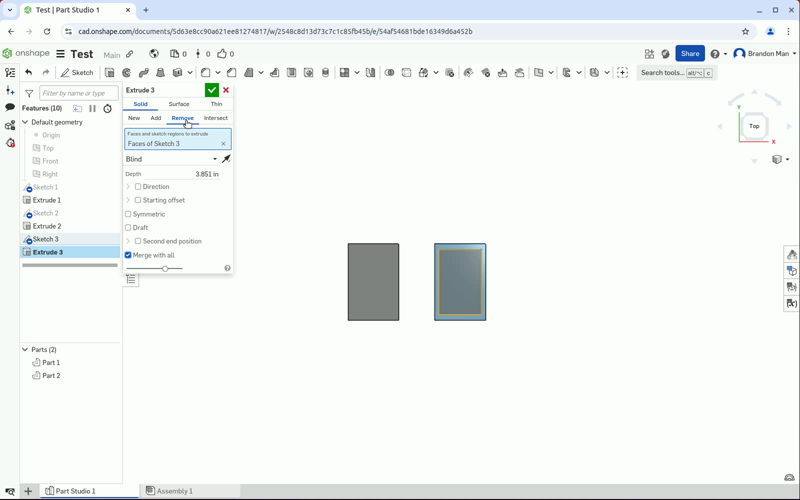
key(enter)
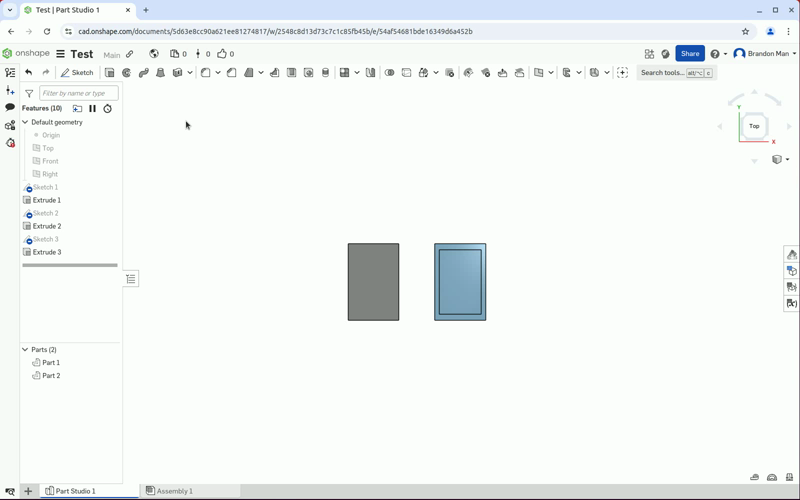
key(shift+h)
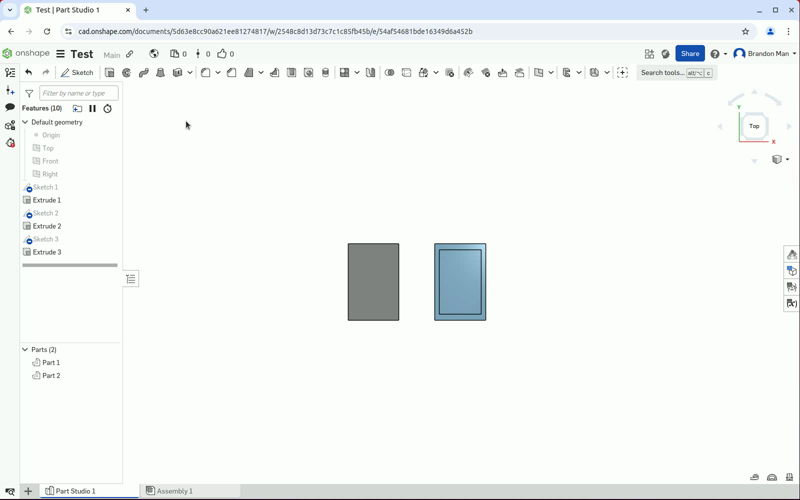
key(shift+h)
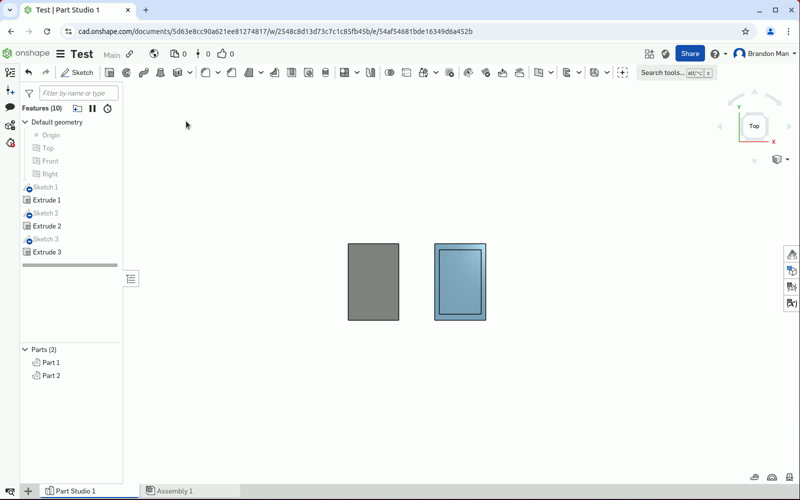
mouse_move(73, 189)
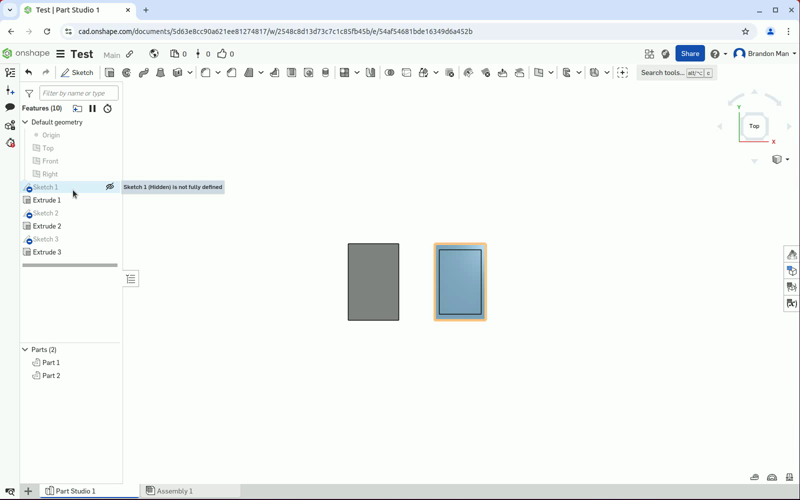
click(73, 189)
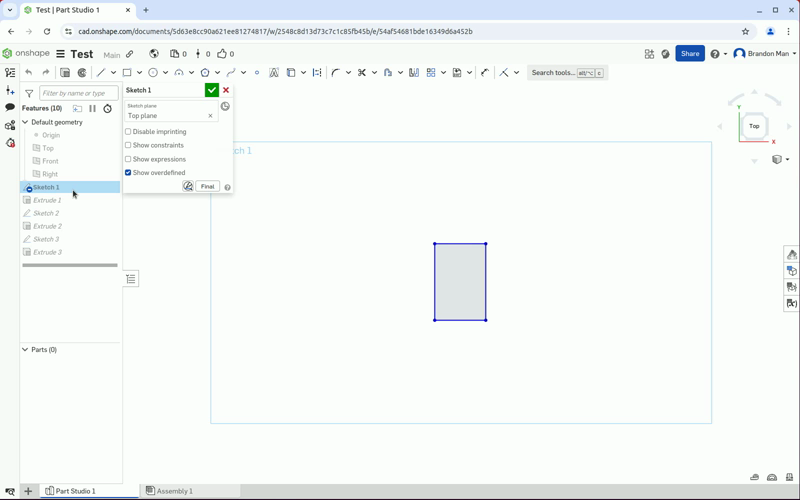
mouse_move(229, 92)
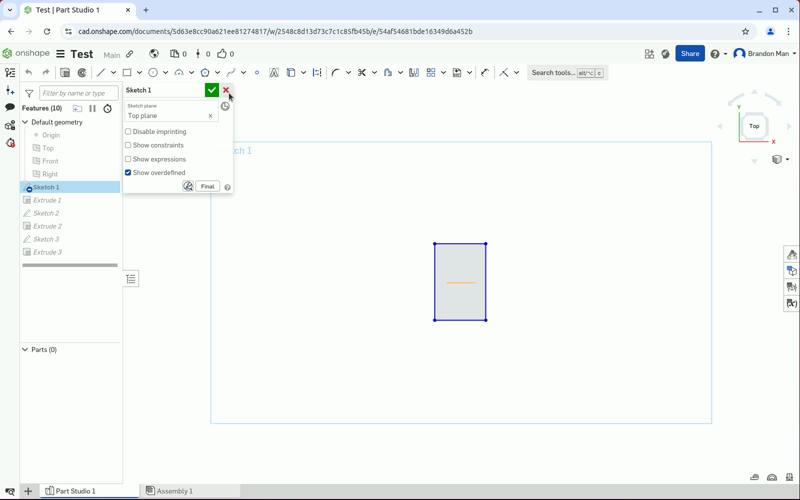
click(229, 92)
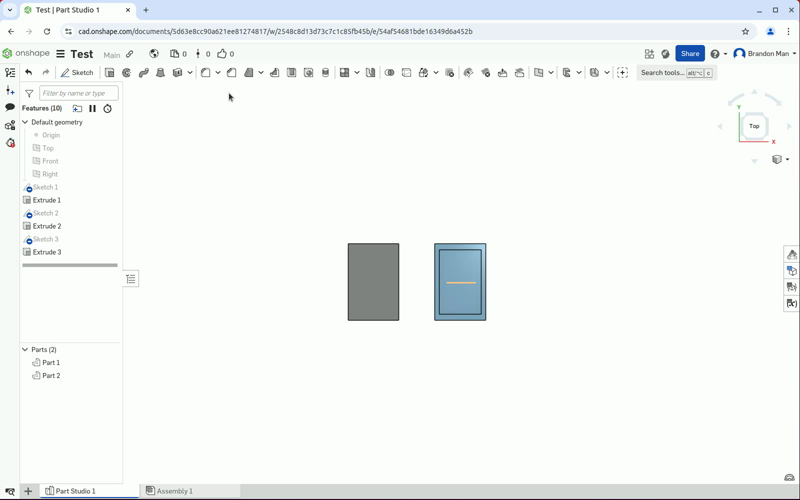
mouse_move(541, 75)
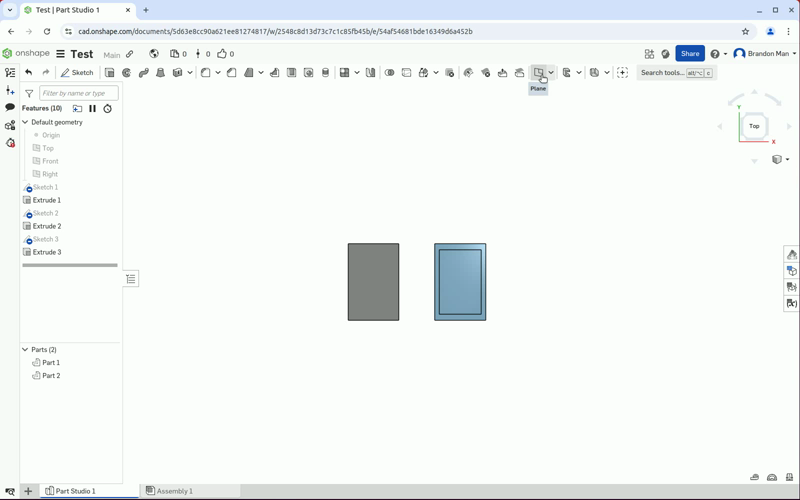
click(541, 75)
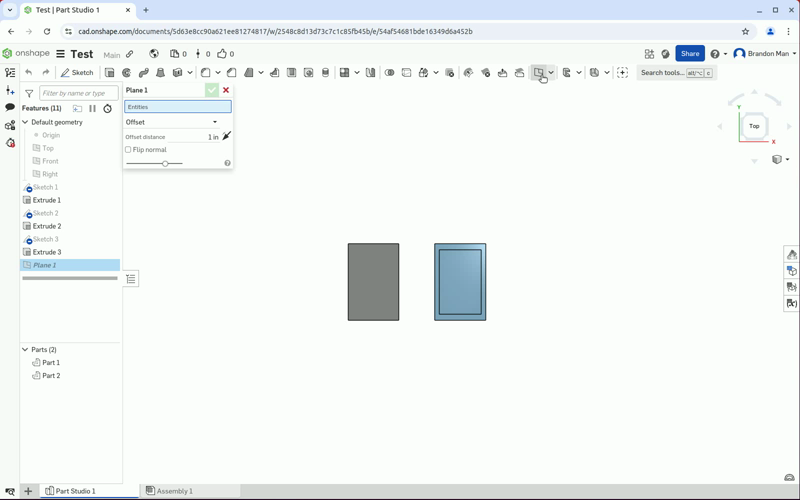
mouse_move(73, 150)
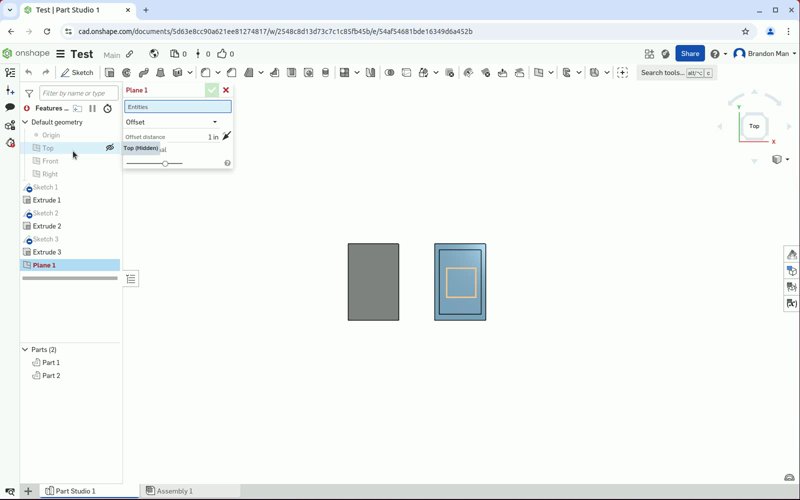
click(73, 150)
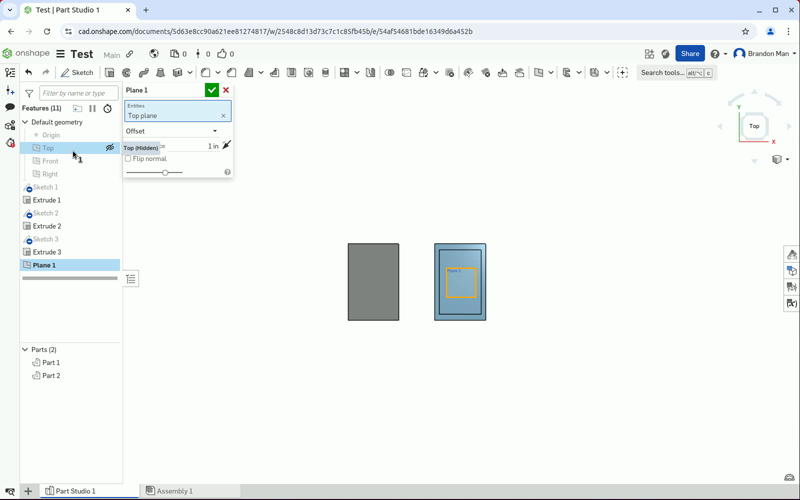
key(tab, 2)
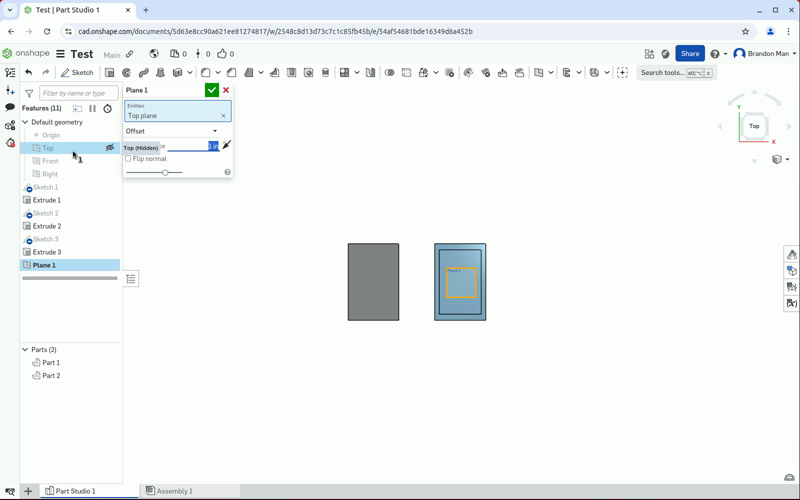
text(3.851)
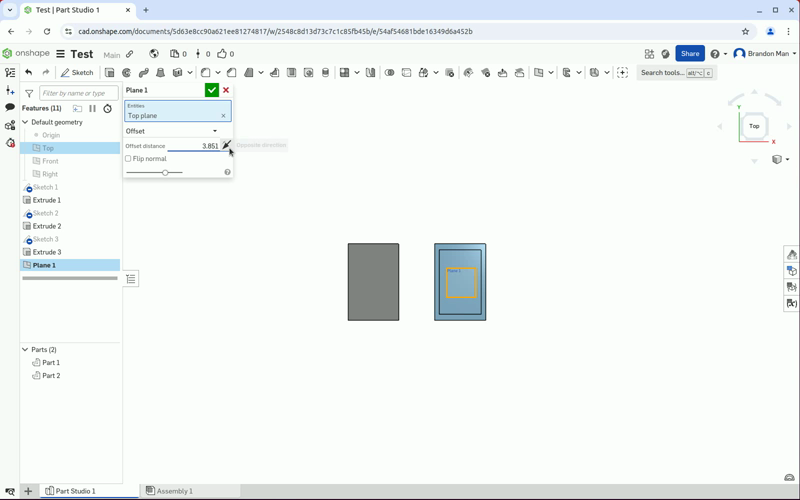
mouse_move(229, 147)
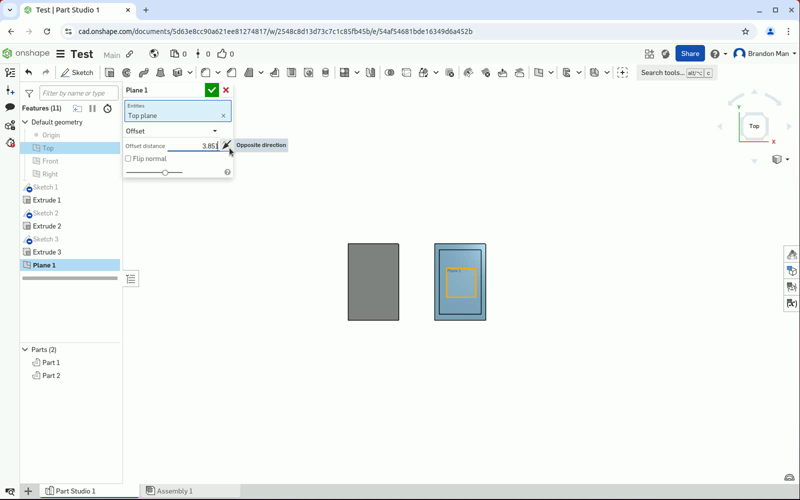
click(229, 147)
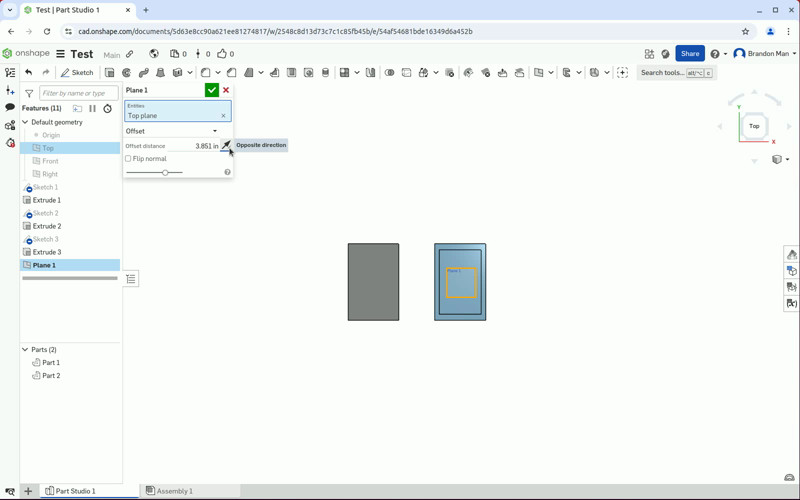
key(enter, 2)
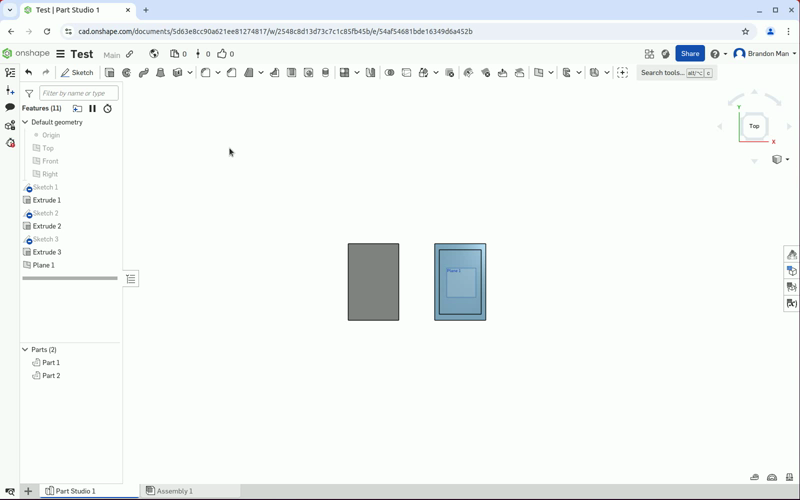
key(shift+s)
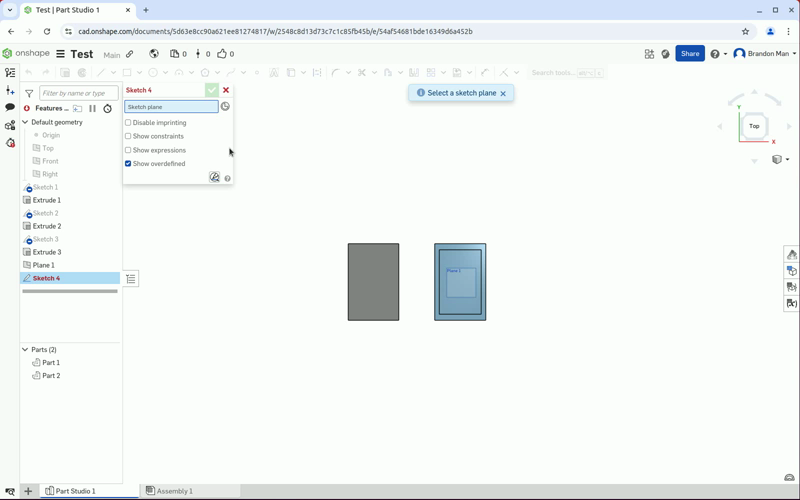
mouse_move(73, 267)
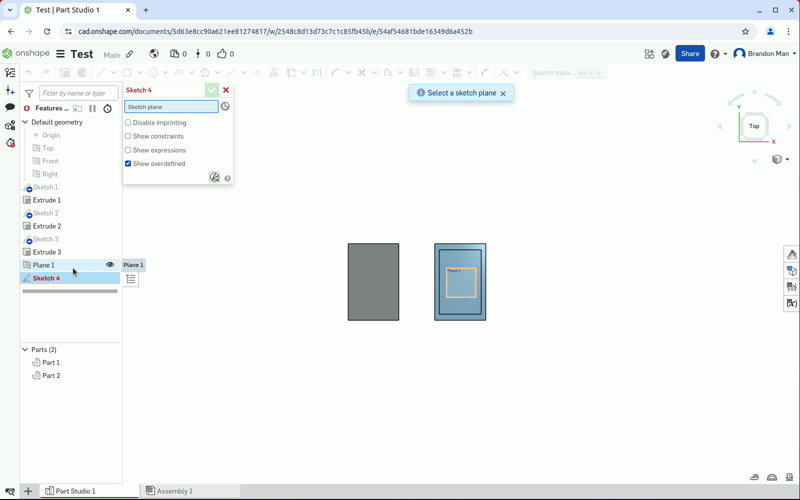
click(73, 267)
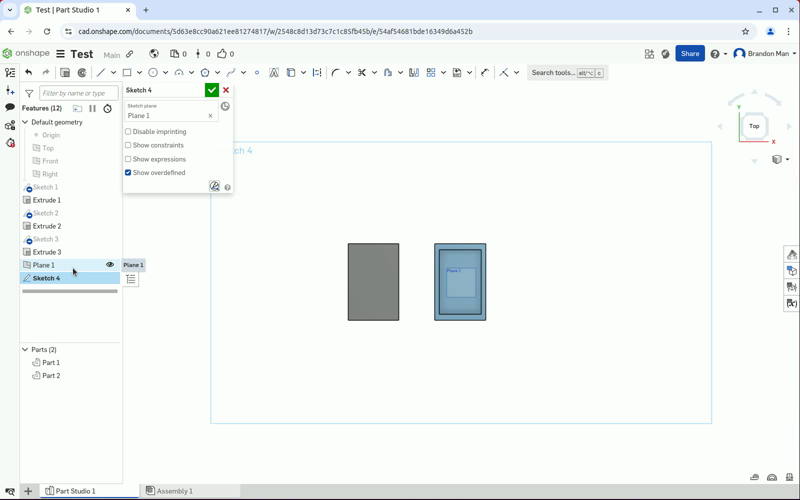
mouse_move(73, 352)
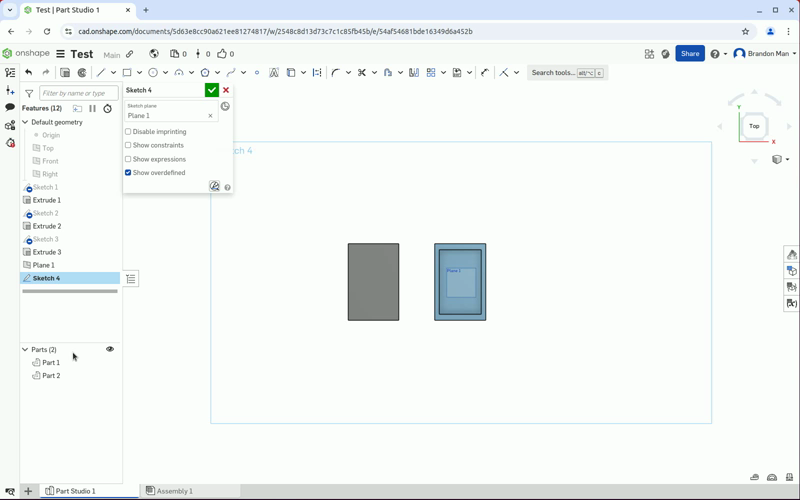
key(y)
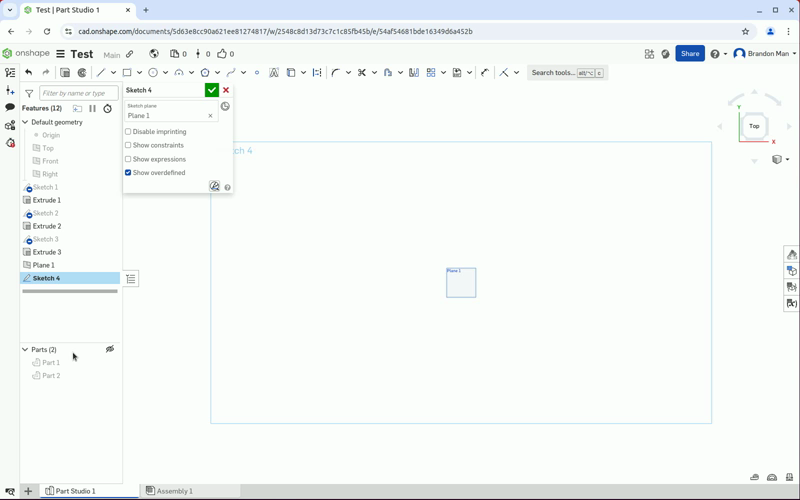
key(l)
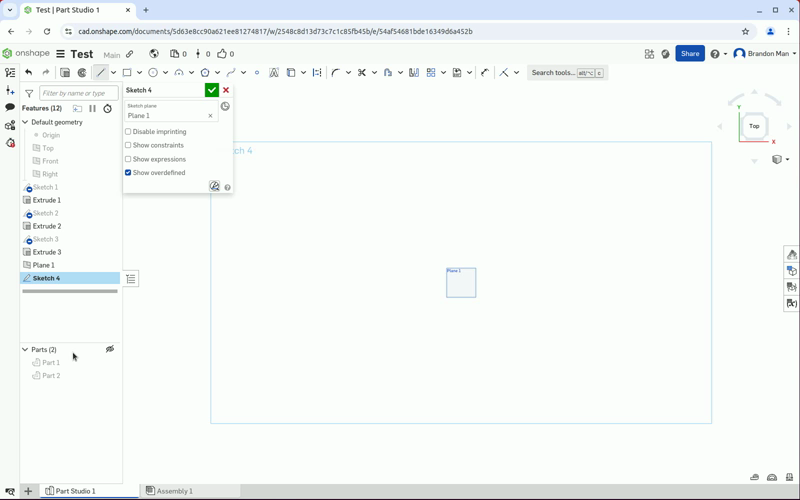
key_down(shift)
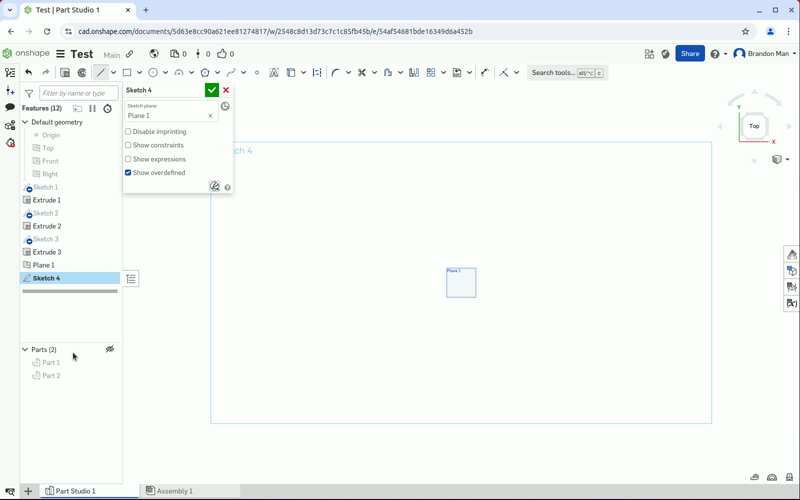
mouse_move(439, 314)
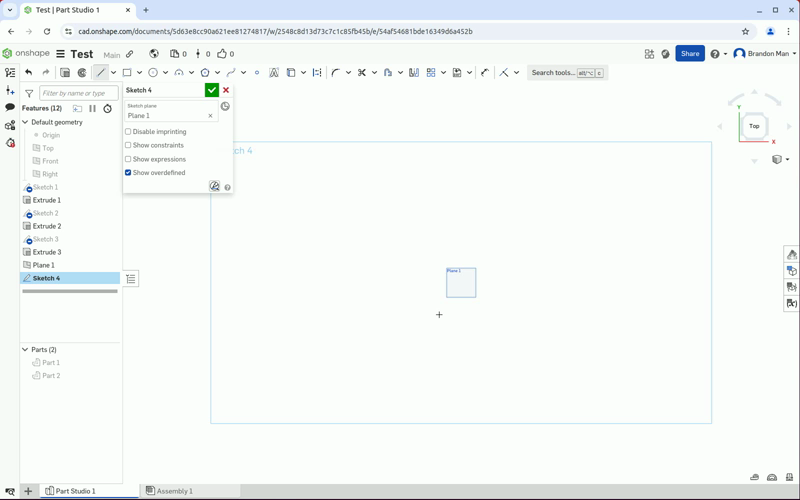
click(439, 314)
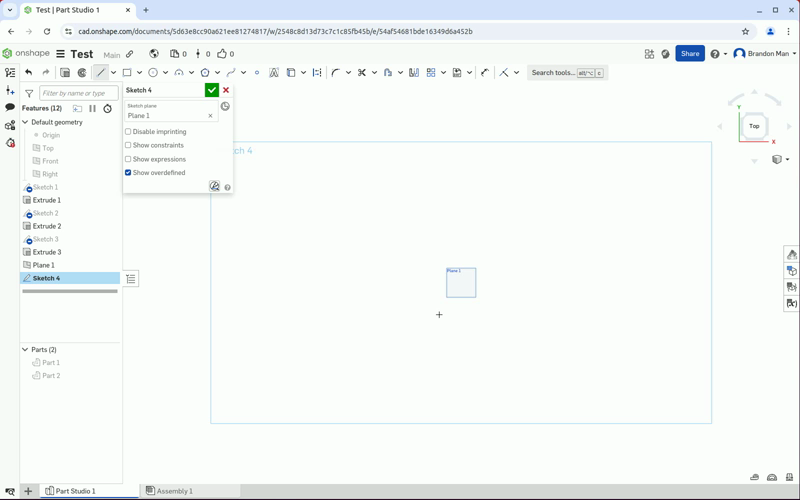
key_up(shift)
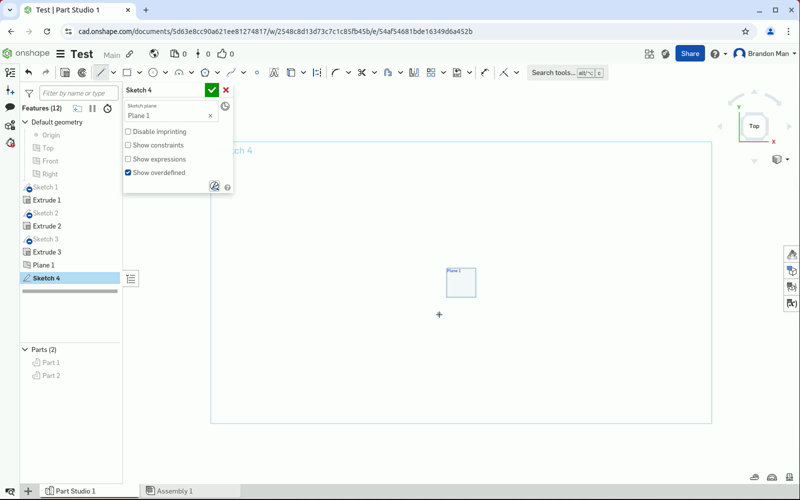
key_down(shift)
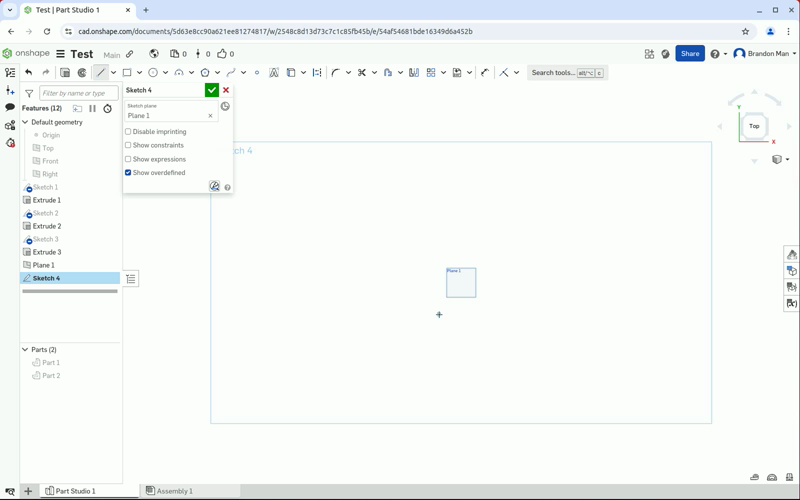
mouse_move(469, 314)
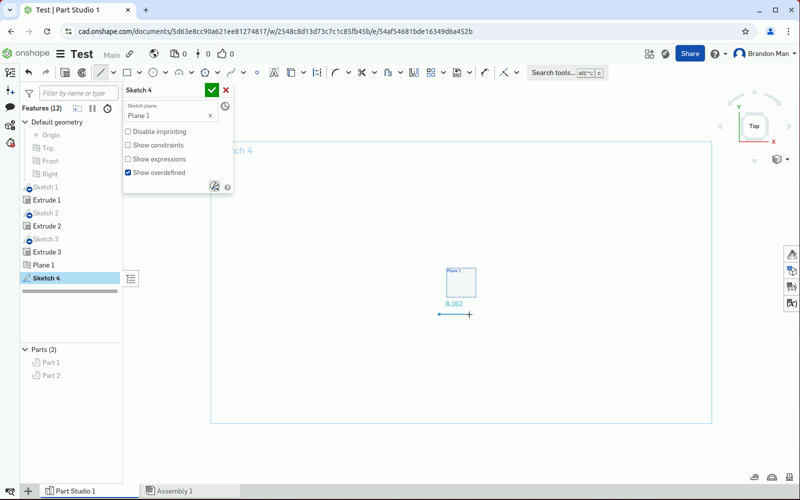
mouse_move(481, 314)
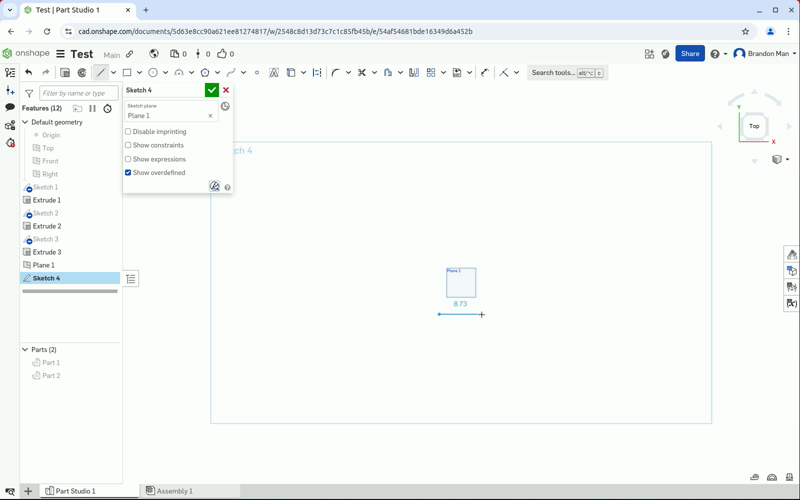
click(481, 314)
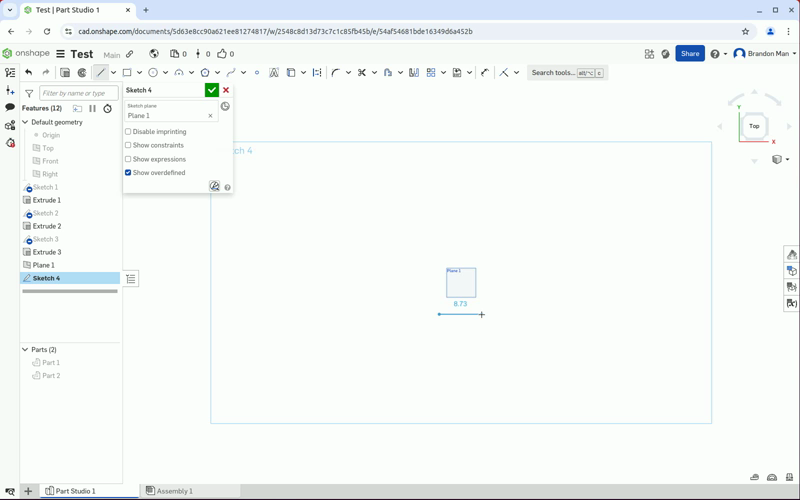
key_up(shift)
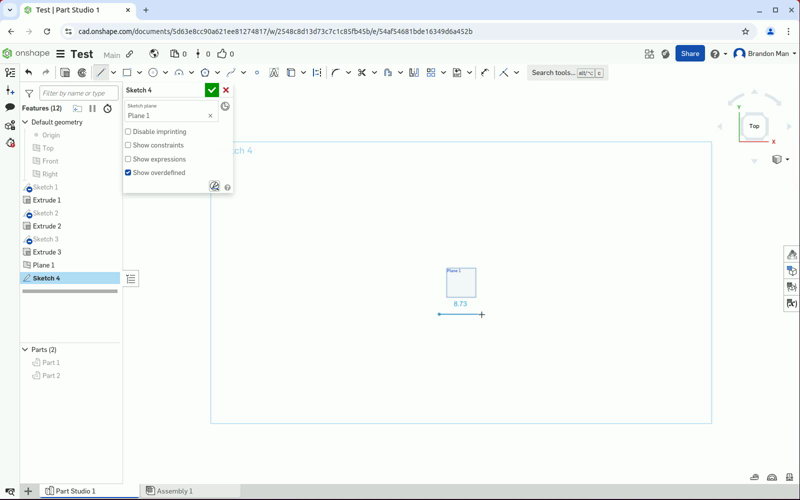
key_down(shift)
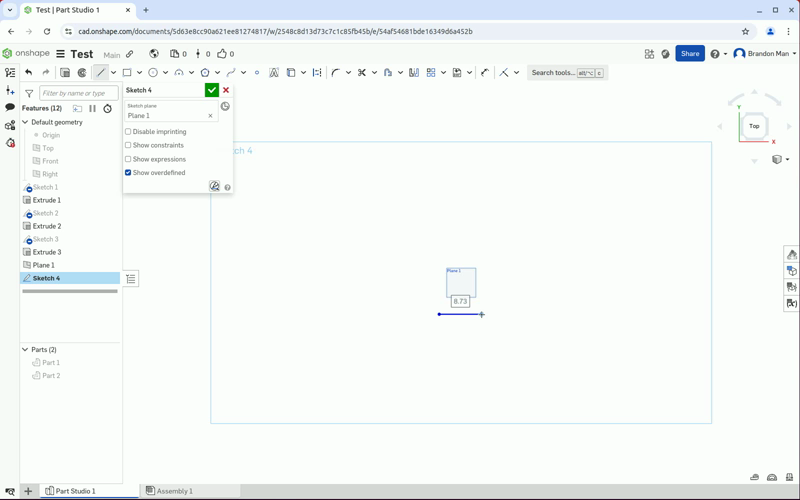
mouse_move(511, 314)
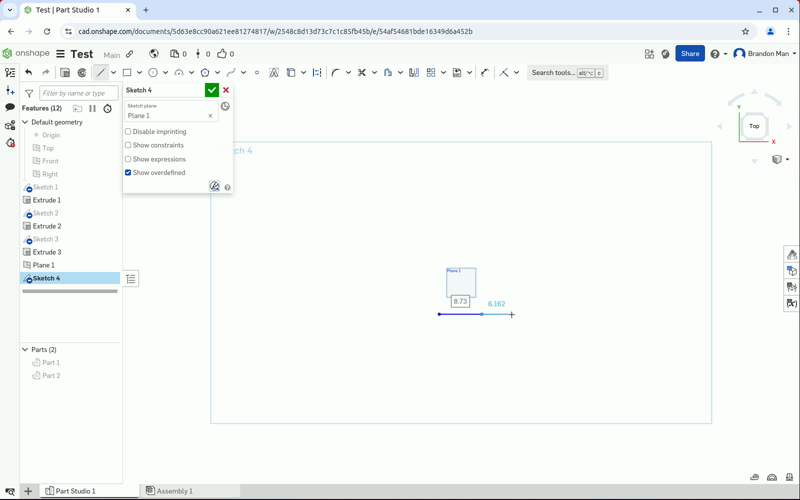
mouse_move(481, 296)
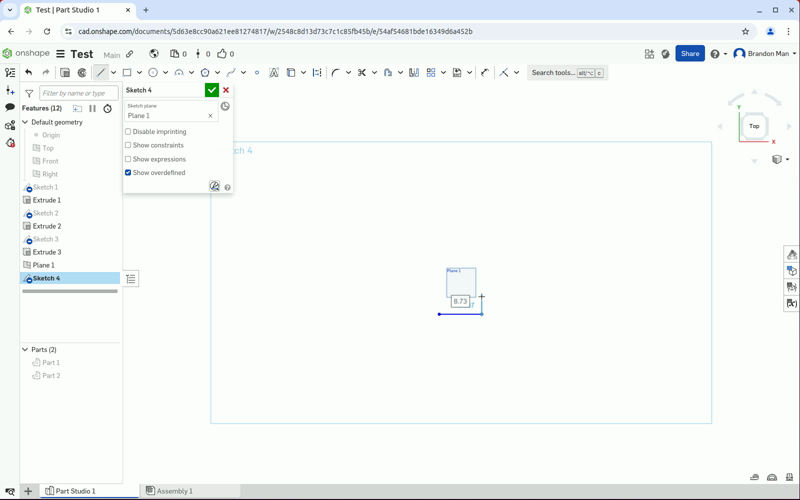
click(481, 296)
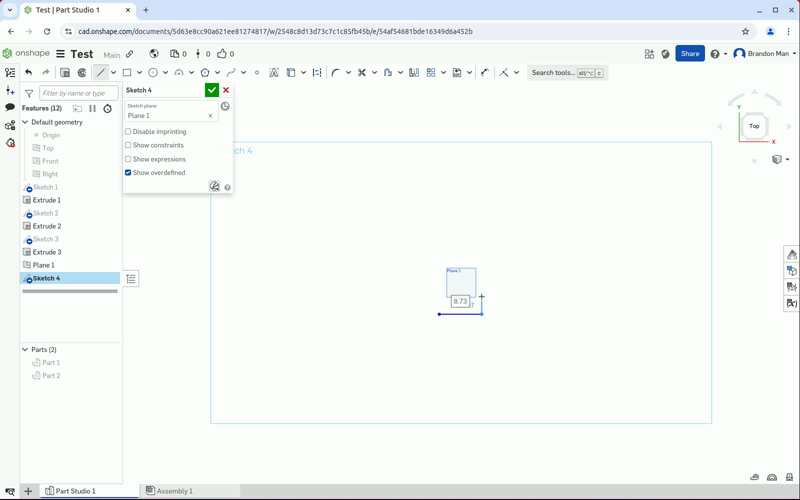
key_up(shift)
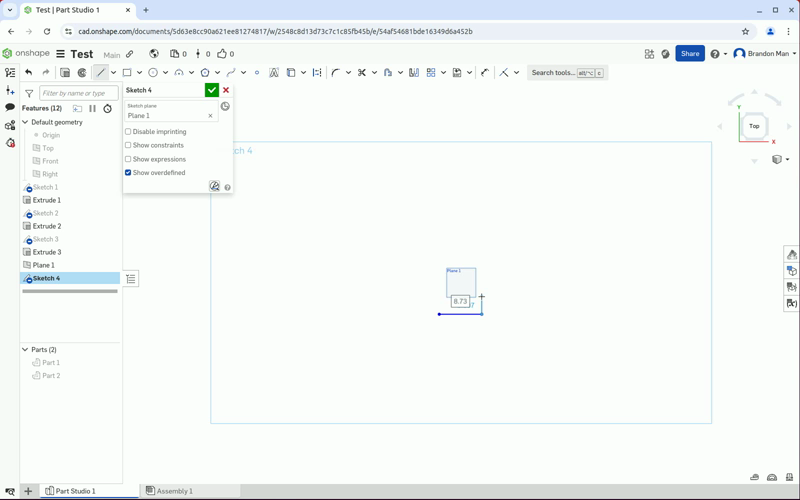
key_down(shift)
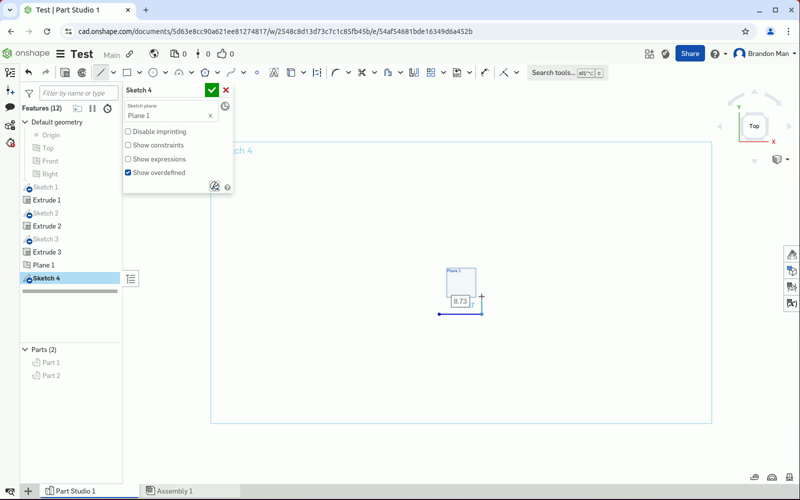
mouse_move(511, 296)
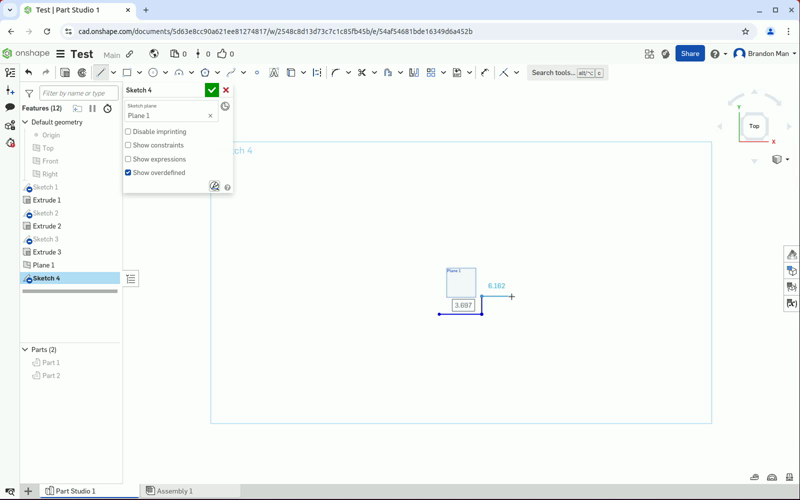
mouse_move(439, 296)
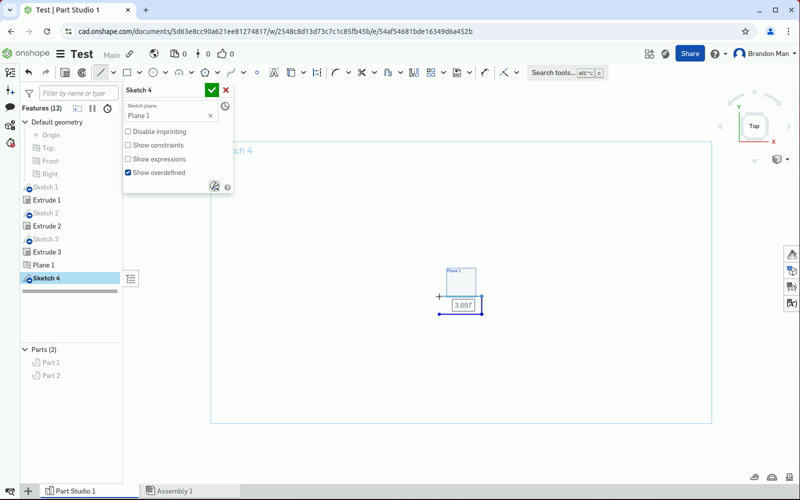
click(439, 296)
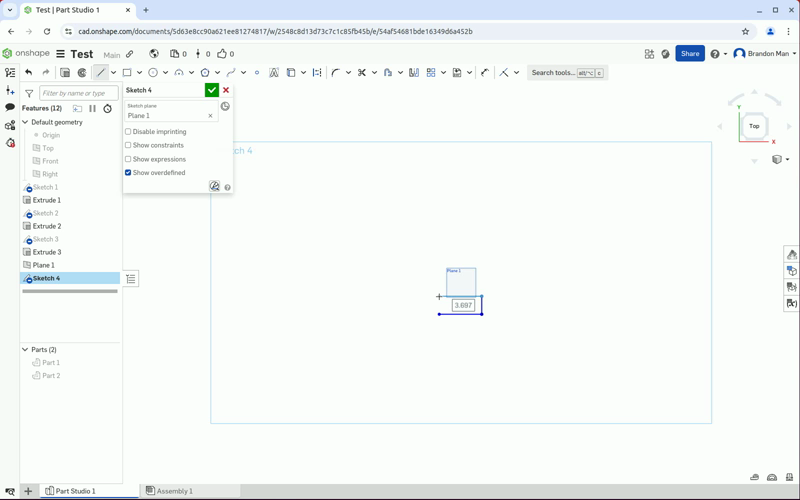
key_up(shift)
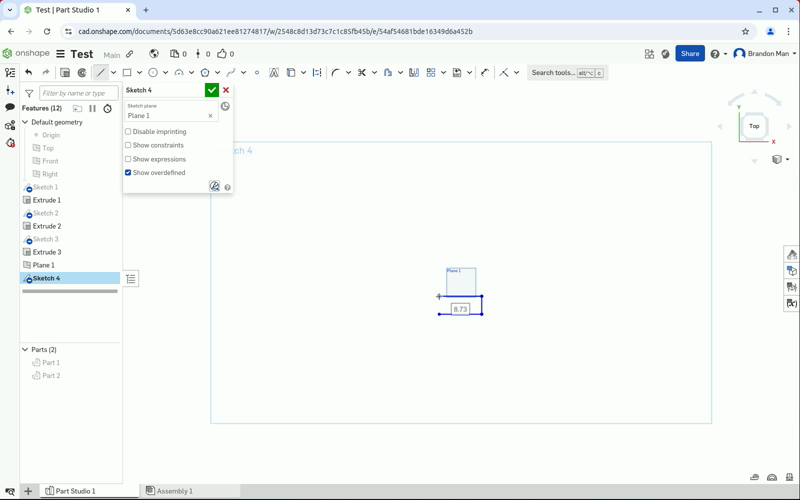
mouse_move(469, 296)
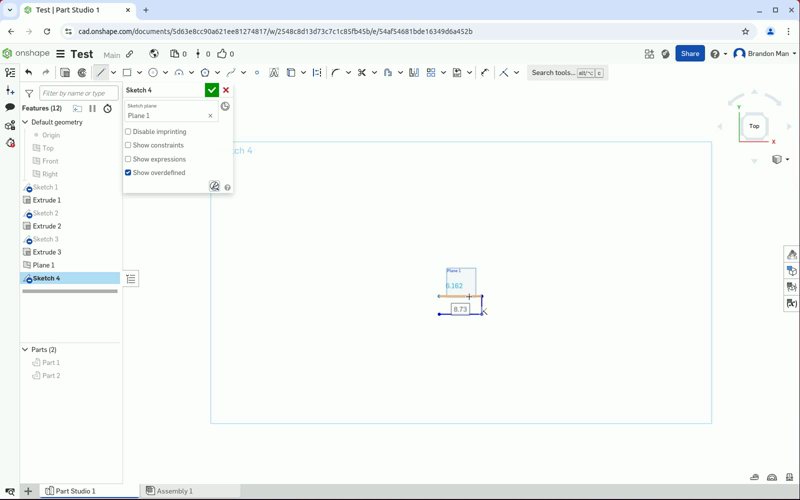
key_down(shift)
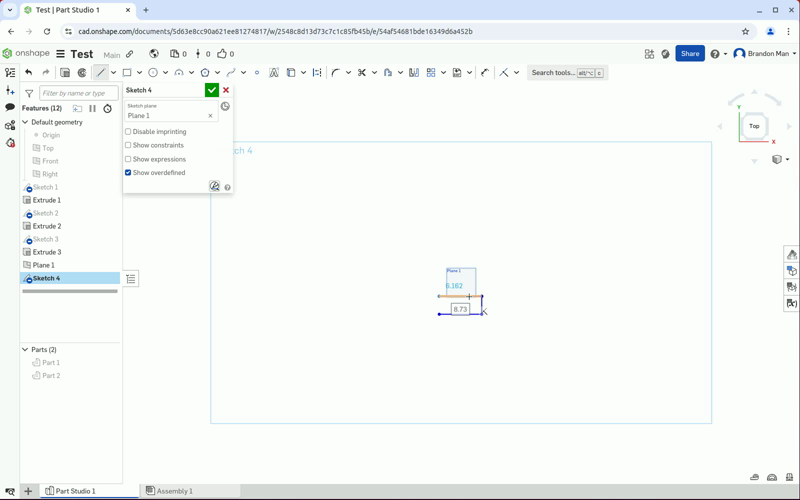
mouse_move(439, 314)
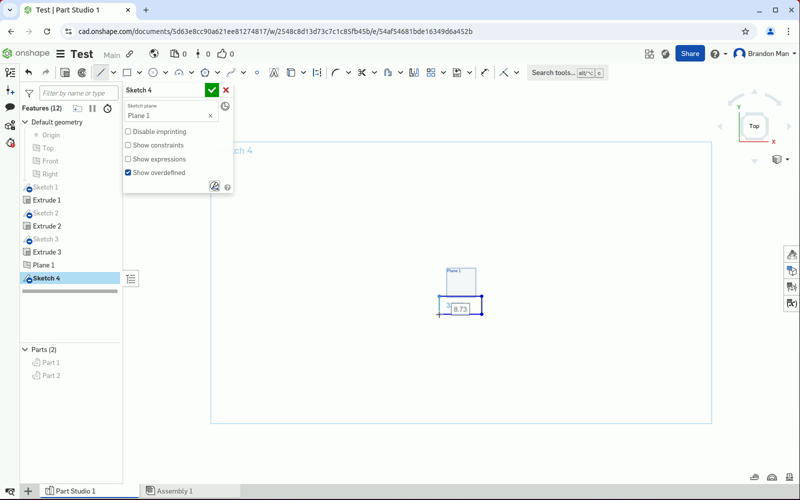
key_up(shift)
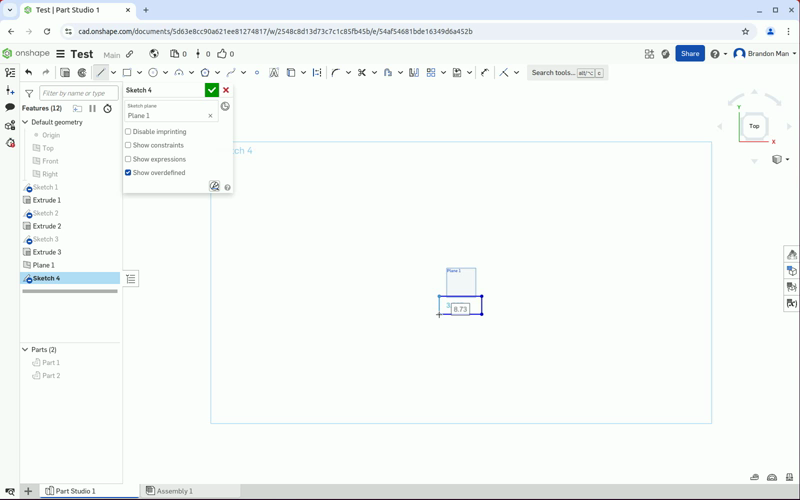
click(439, 314)
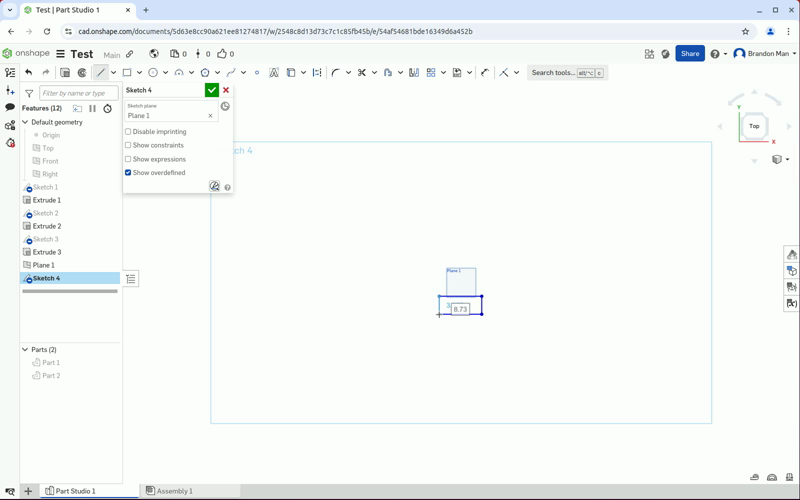
key(esc)
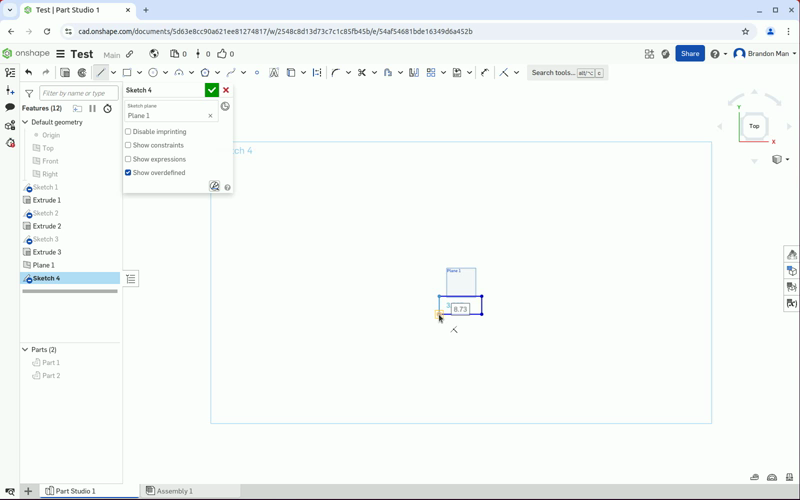
mouse_move(477, 311)
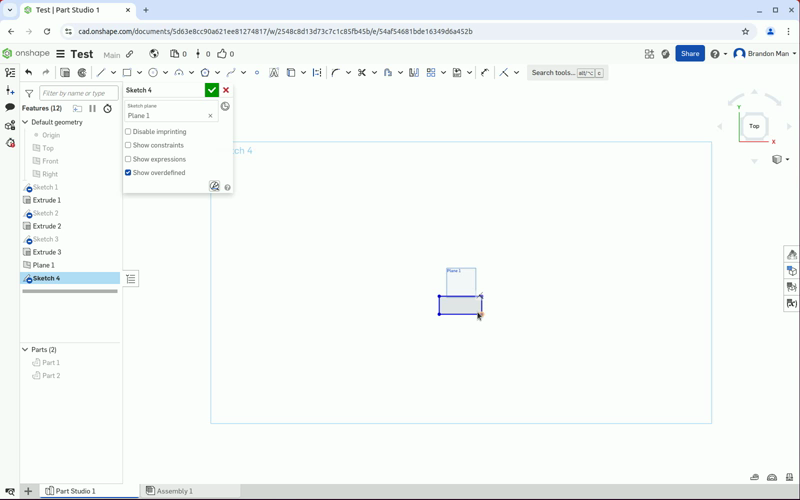
scroll(6)
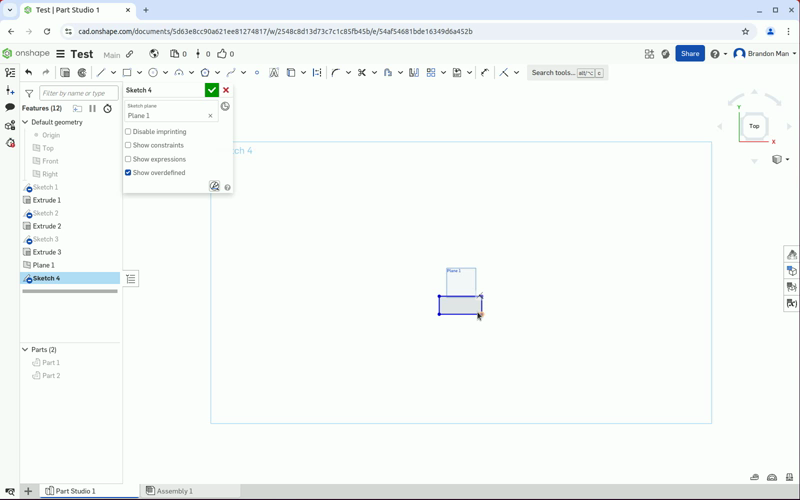
scroll(6)
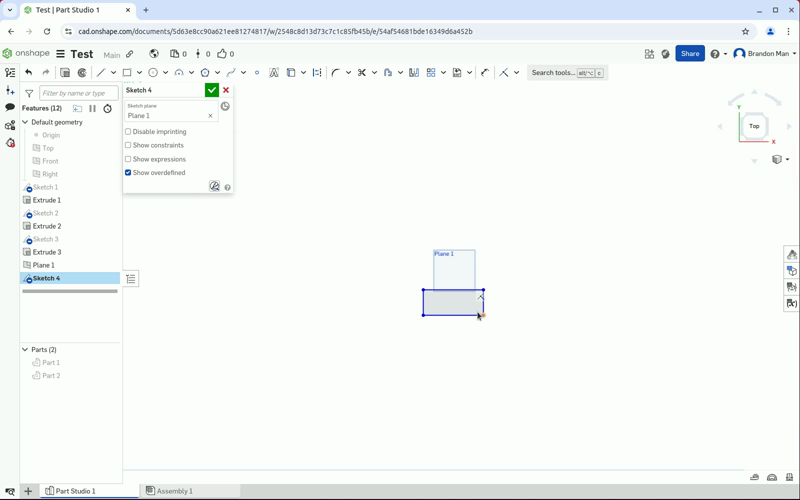
scroll(6)
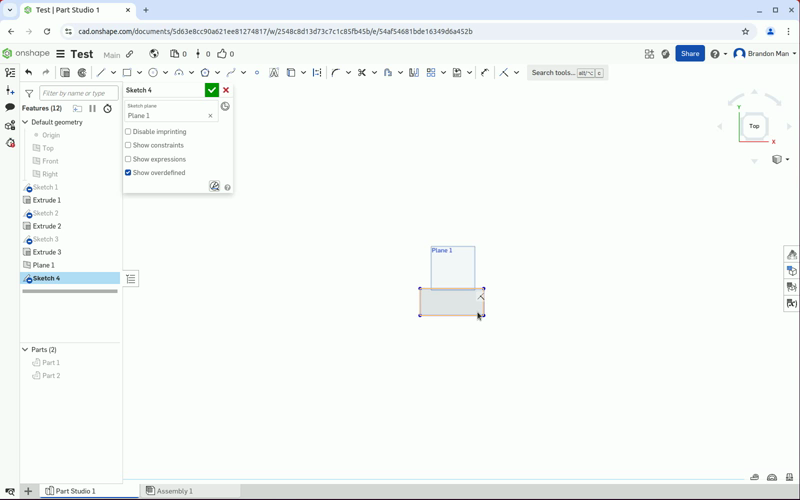
scroll(6)
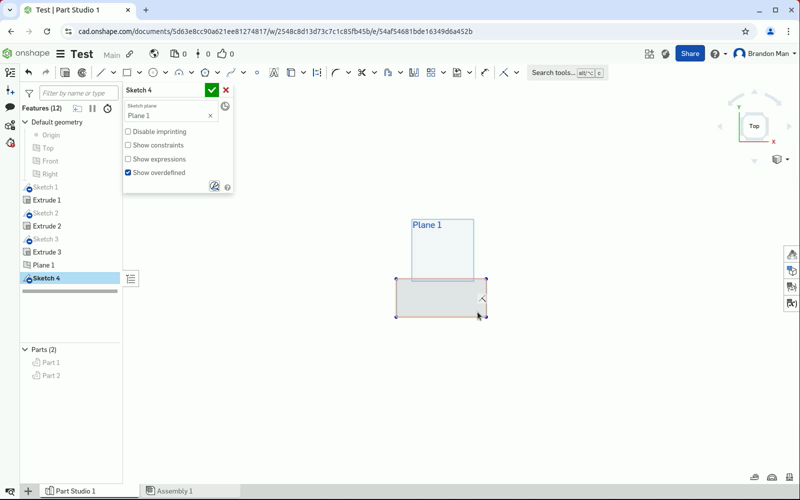
scroll(6)
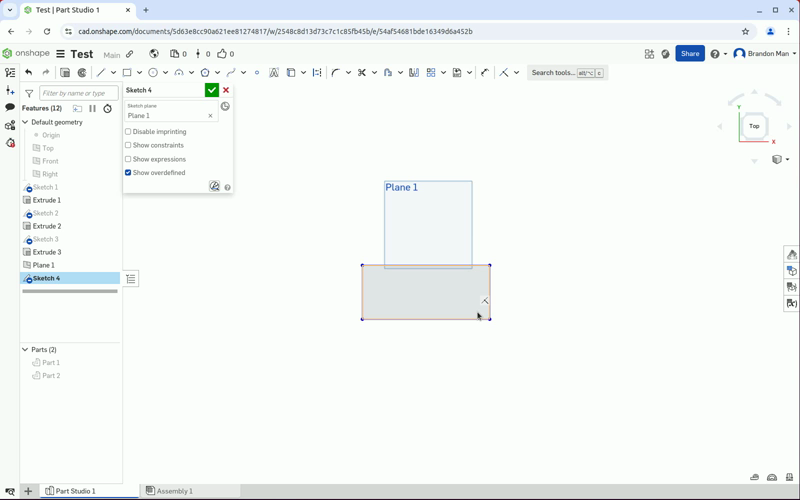
scroll(6)
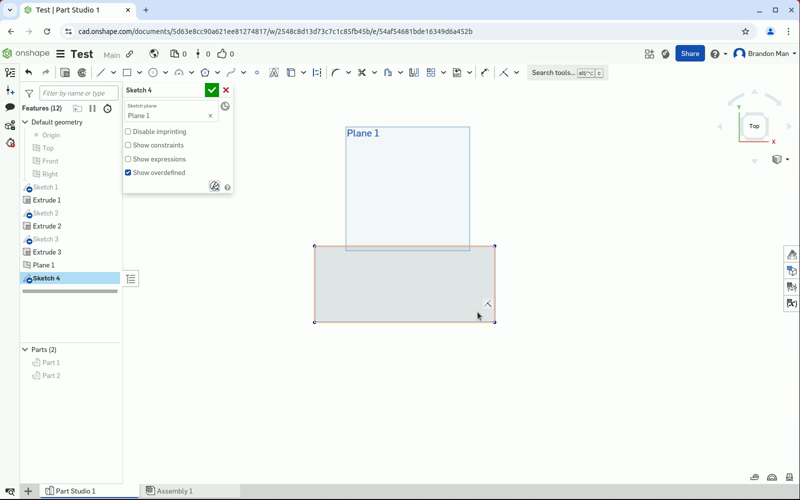
scroll(6)
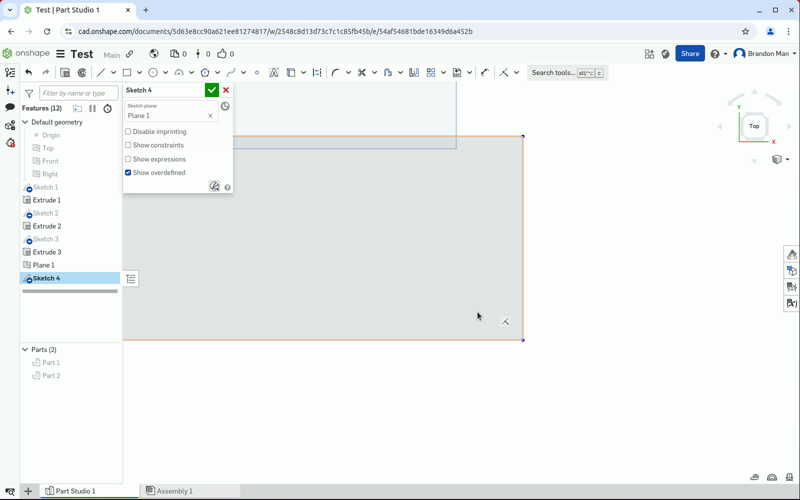
click(477, 311)
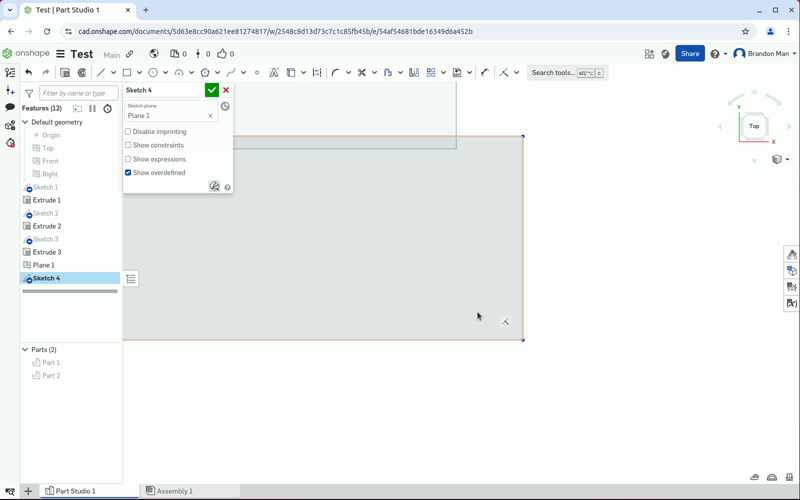
scroll(-6)
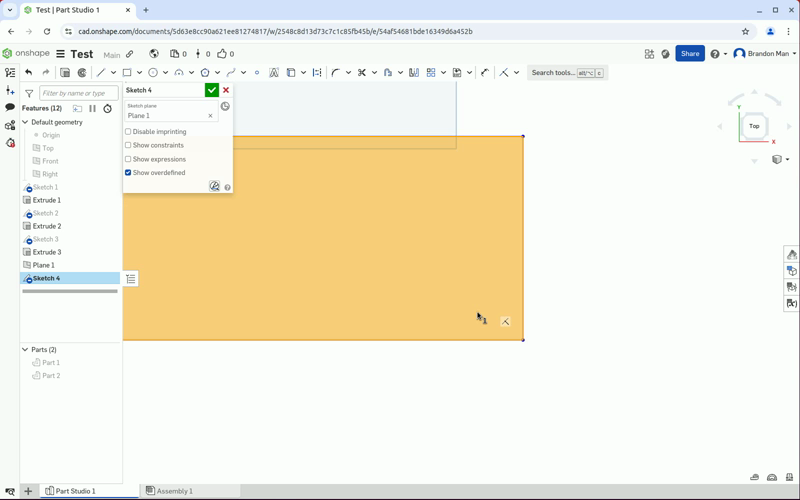
scroll(-6)
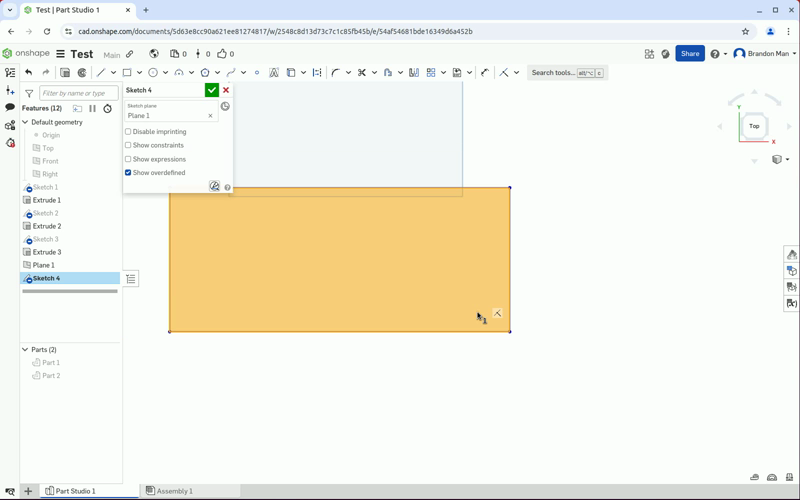
scroll(-6)
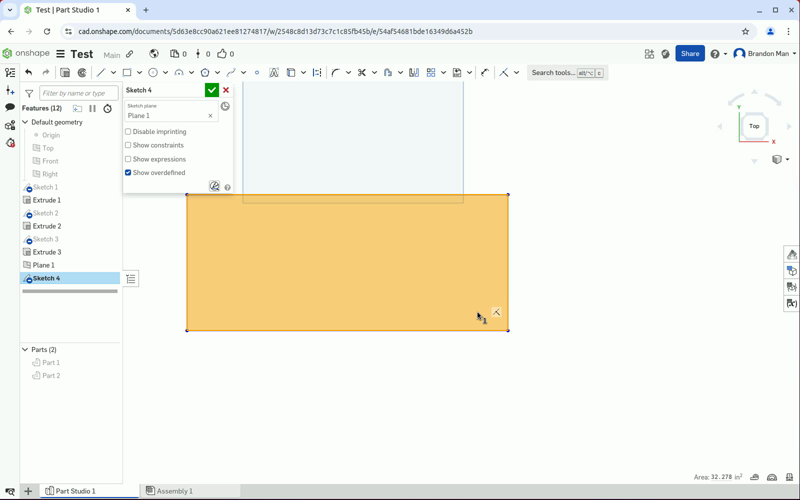
scroll(-6)
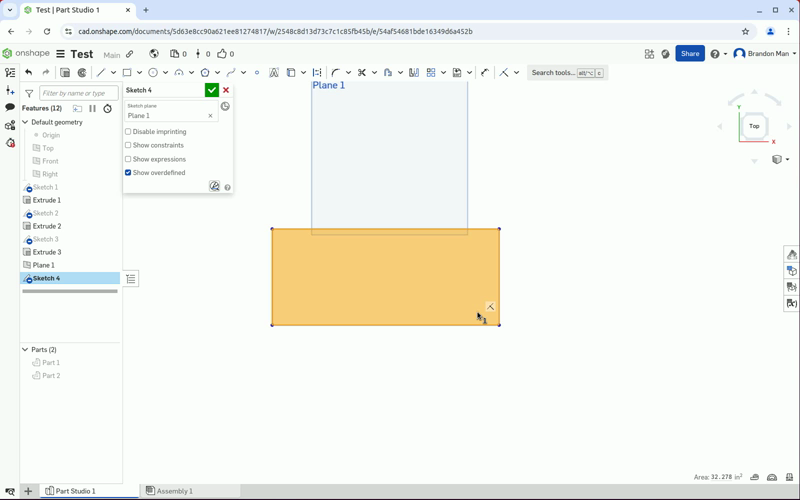
scroll(-6)
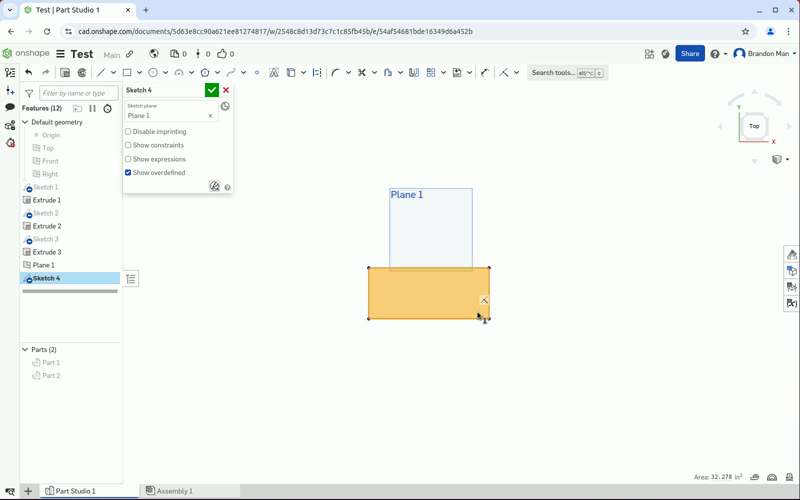
scroll(-6)
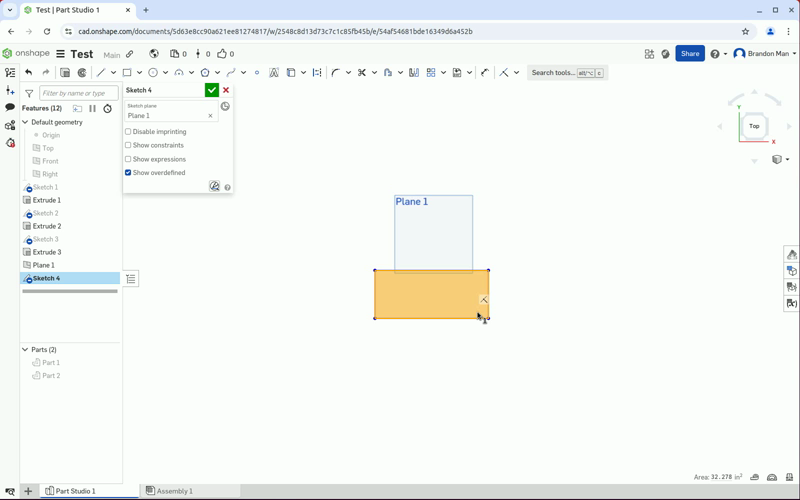
scroll(-6)
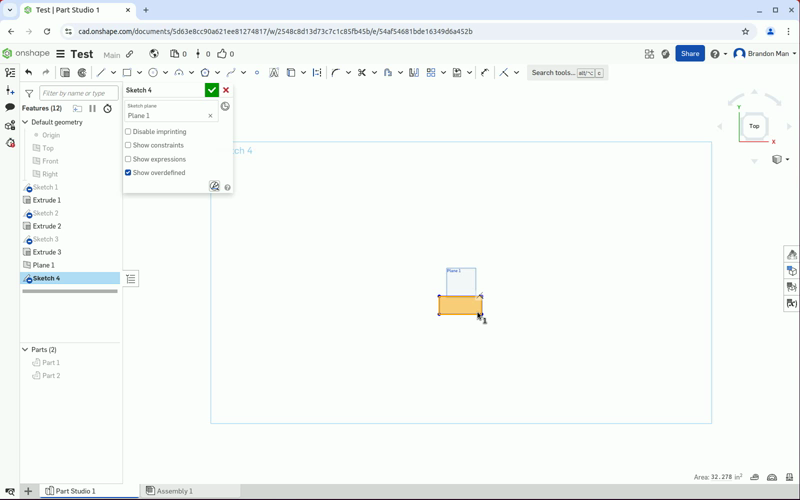
mouse_move(73, 352)
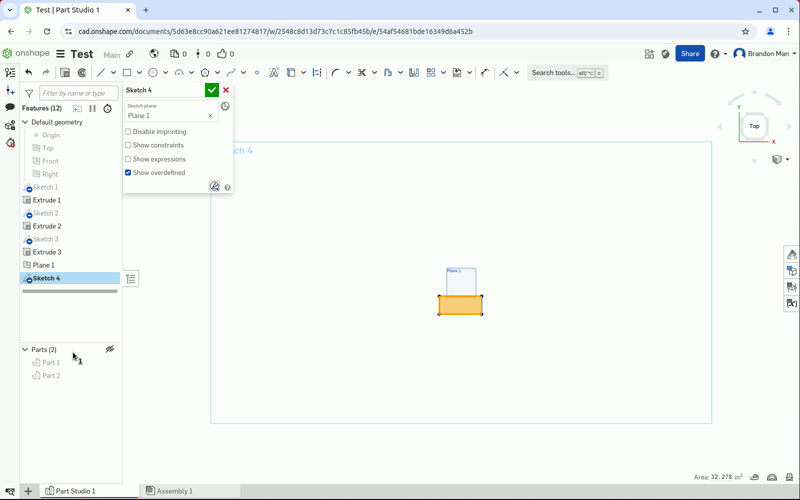
key(shift+y)
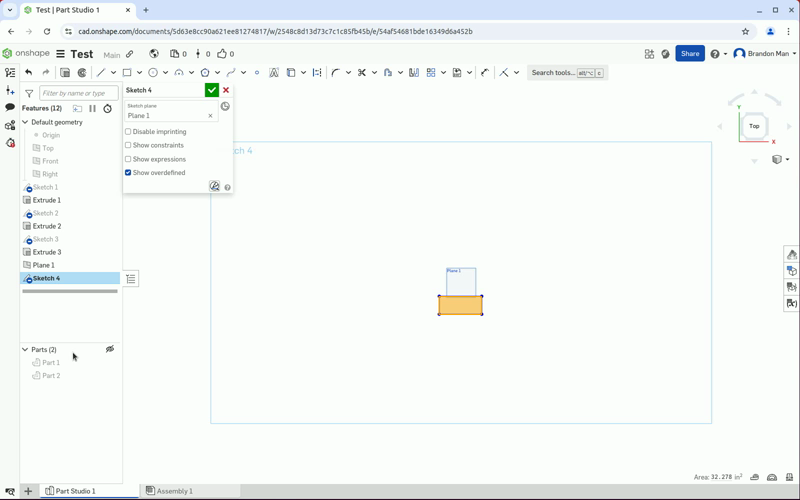
key(shift+e)
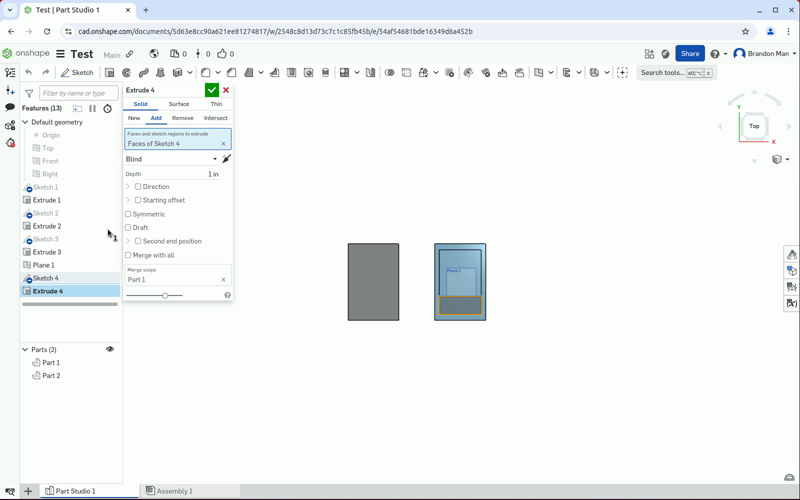
mouse_move(143, 106)
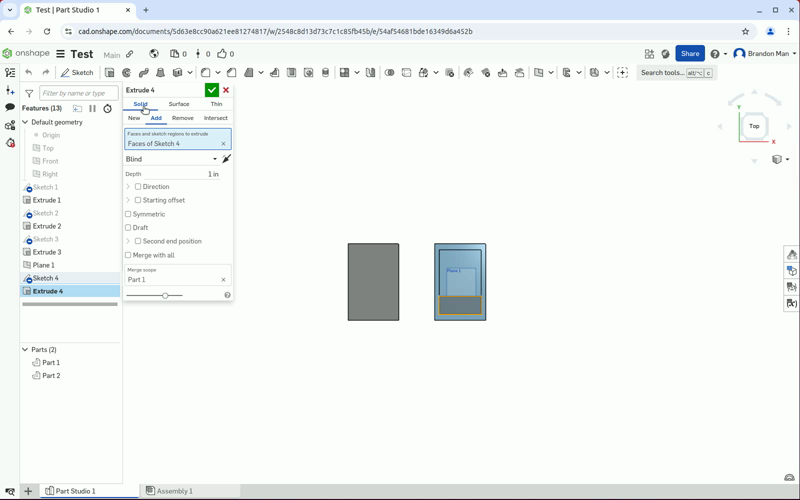
click(143, 106)
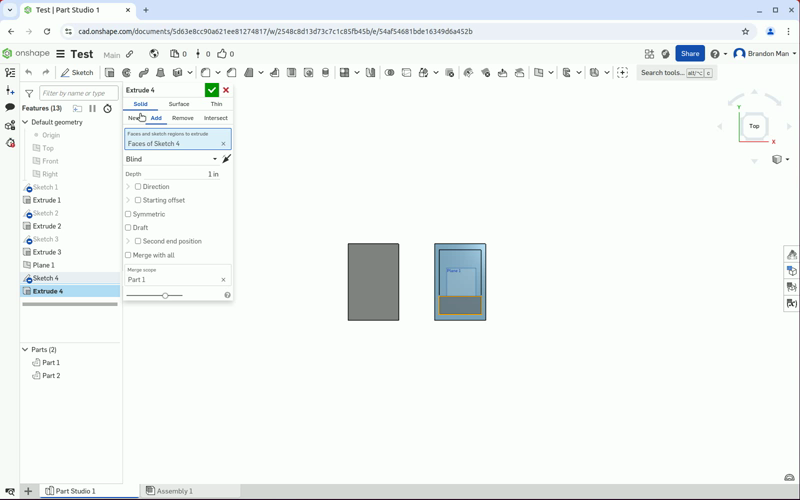
mouse_move(137, 120)
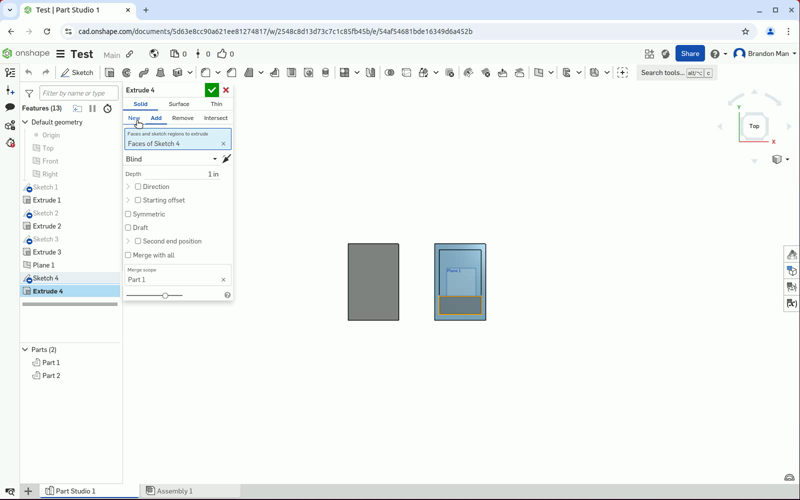
click(137, 120)
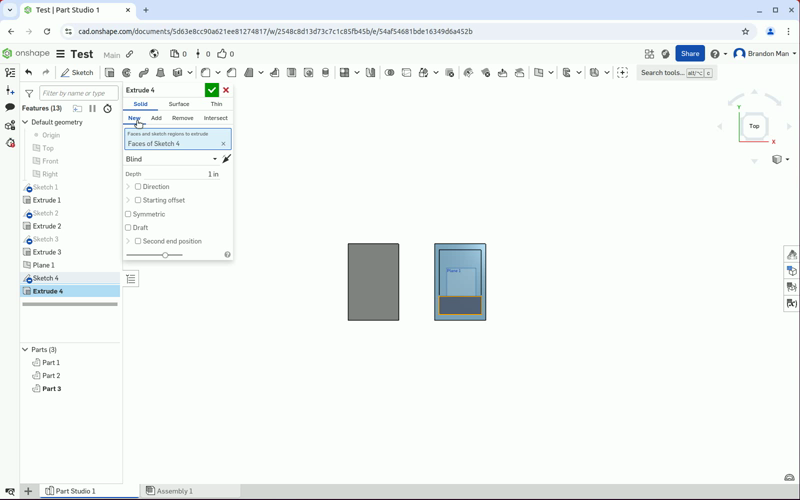
key(tab, 4)
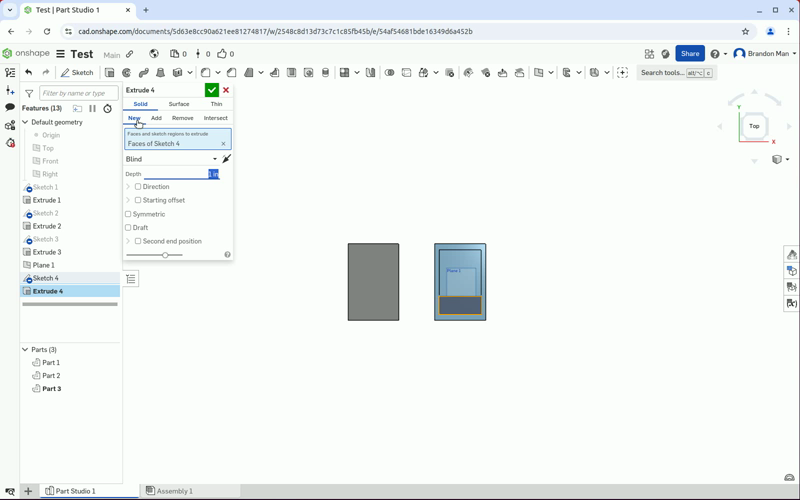
text(1.926)
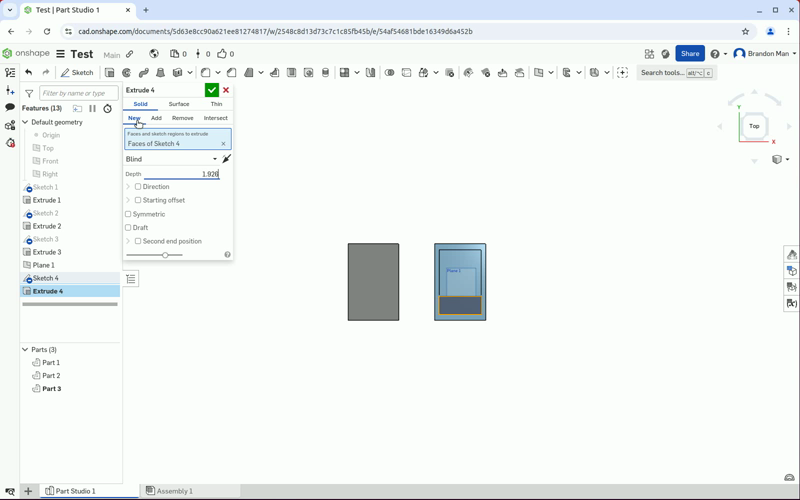
key(enter)
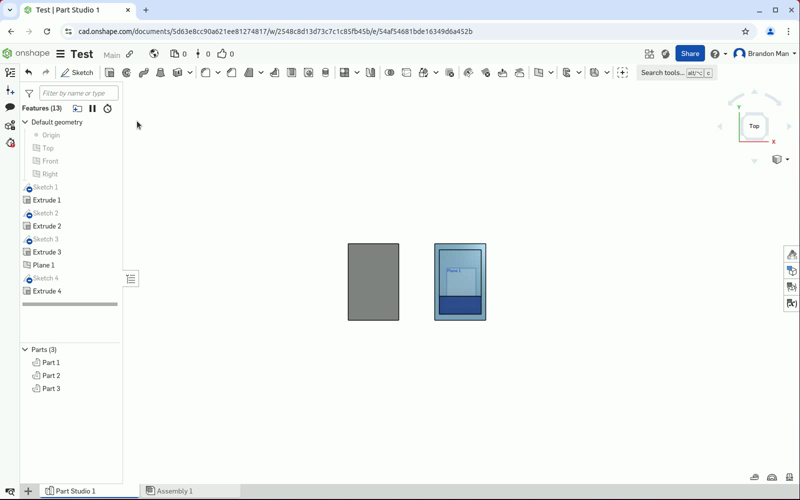
key(shift+h)
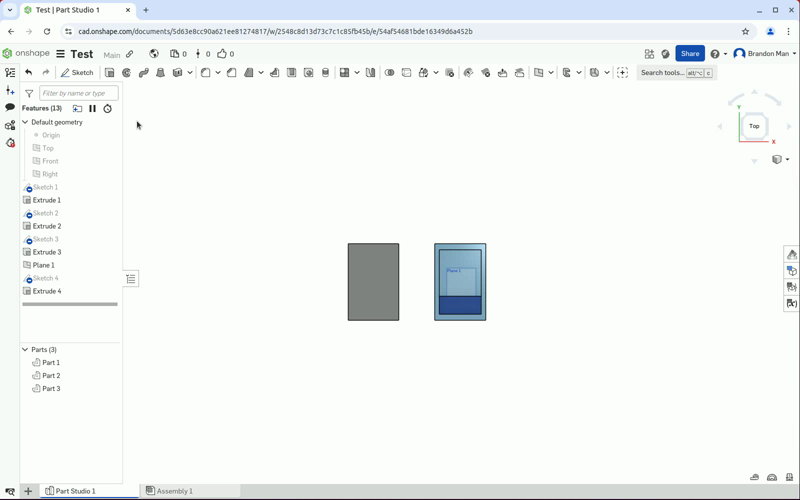
key(shift+h)
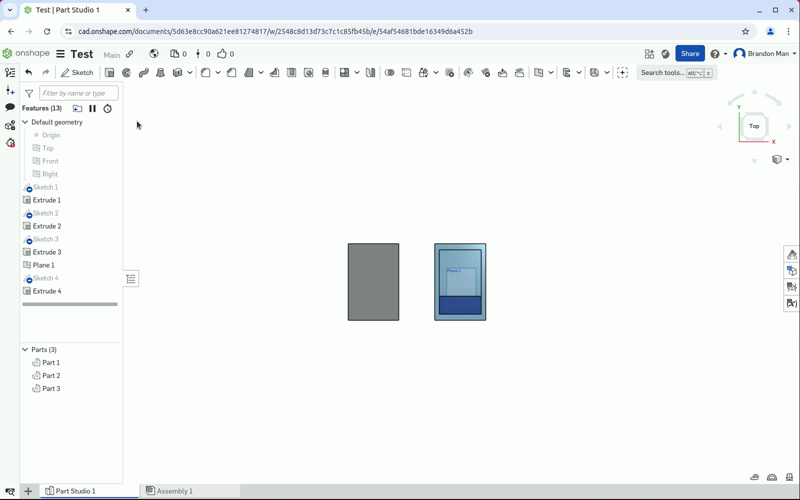
mouse_move(73, 189)
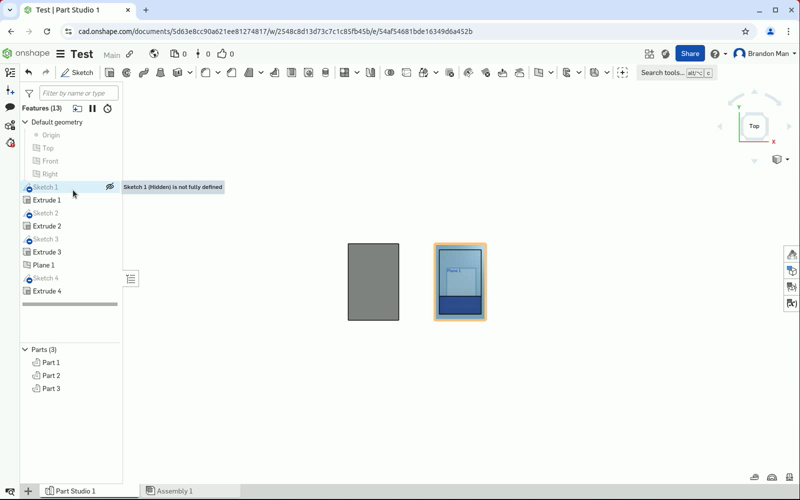
click(73, 189)
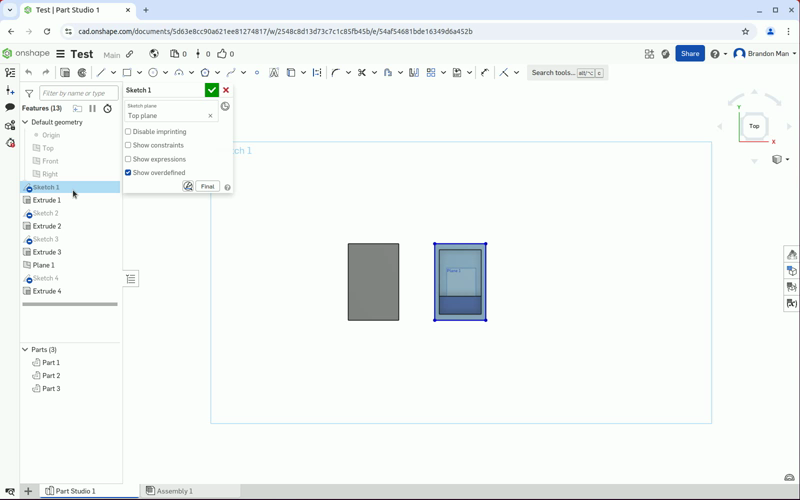
mouse_move(229, 92)
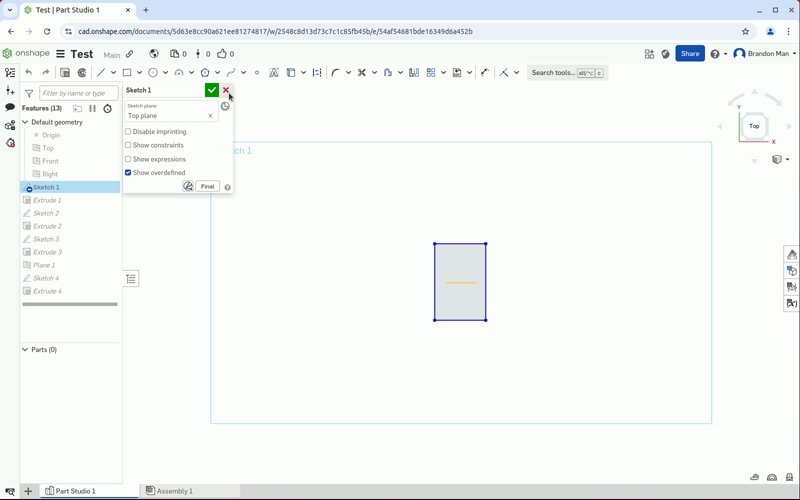
click(229, 92)
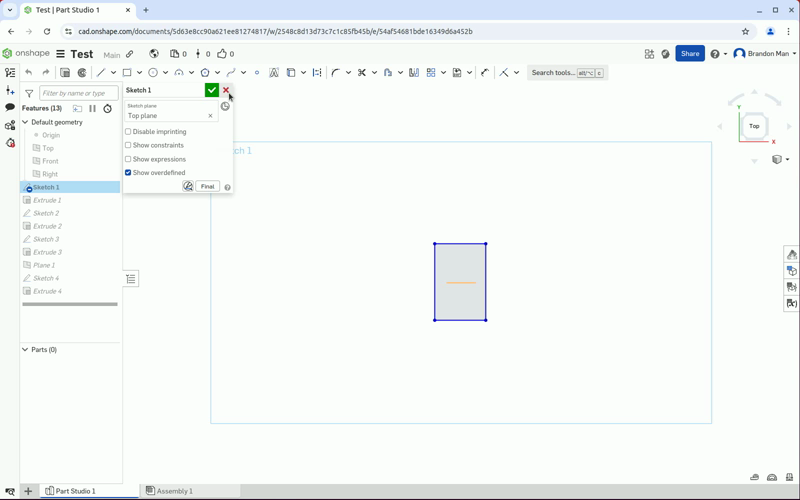
key(shift+s)
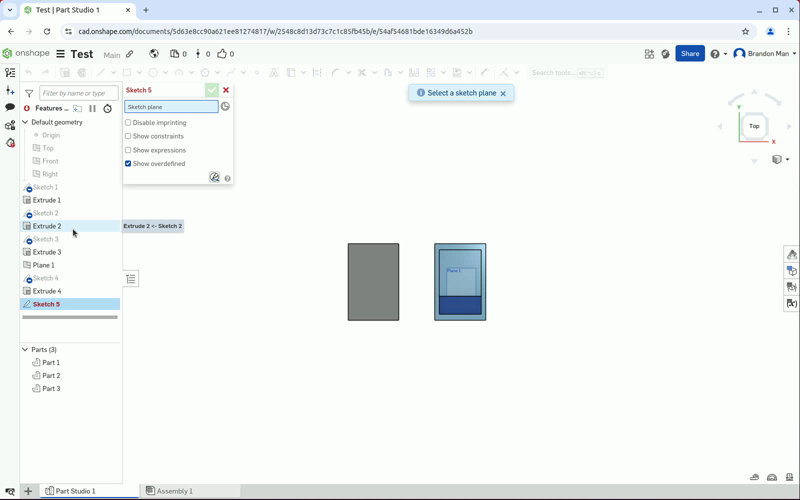
scroll(3)
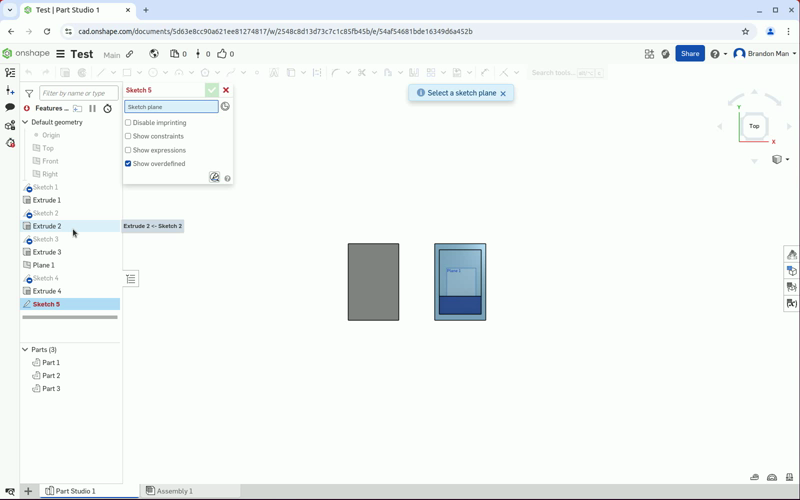
mouse_move(73, 150)
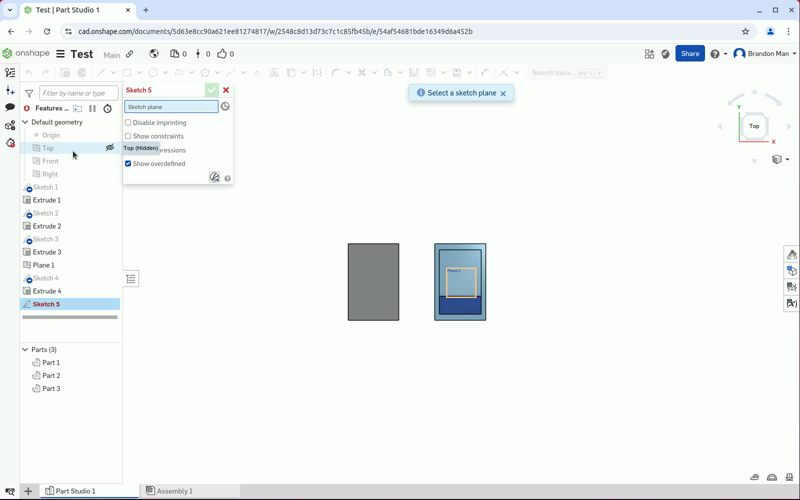
click(73, 150)
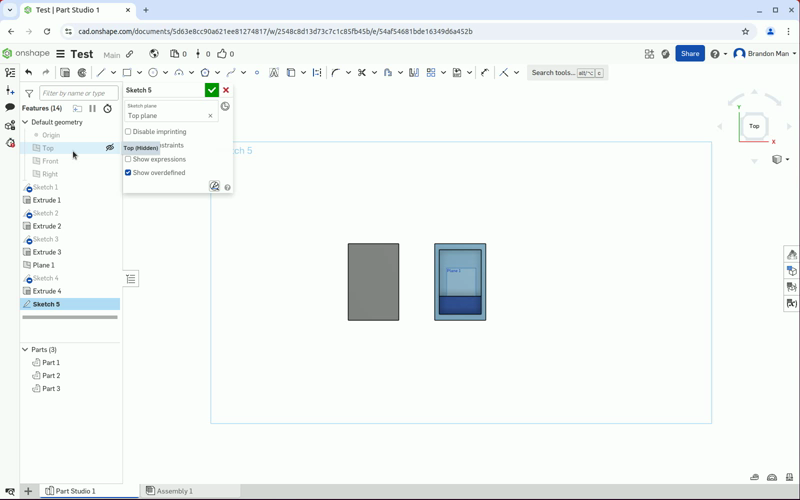
mouse_move(73, 352)
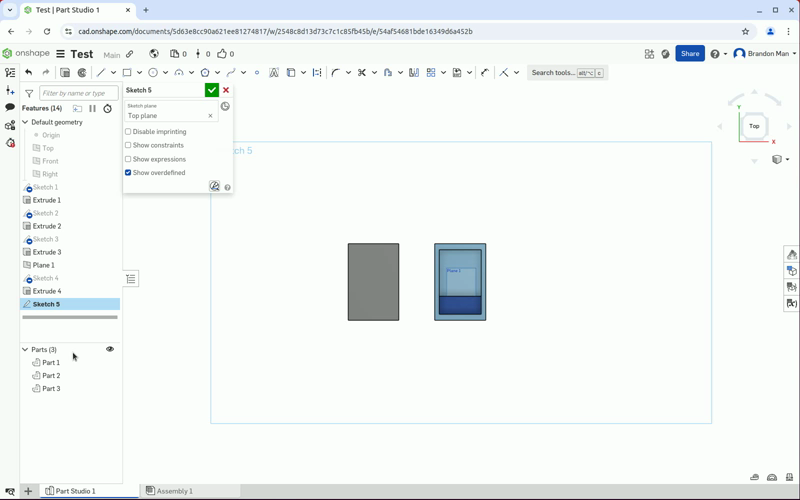
key(y)
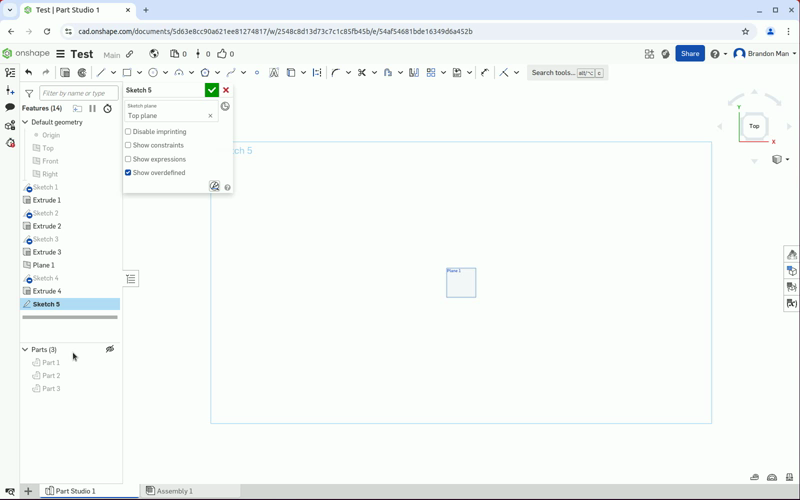
key(l)
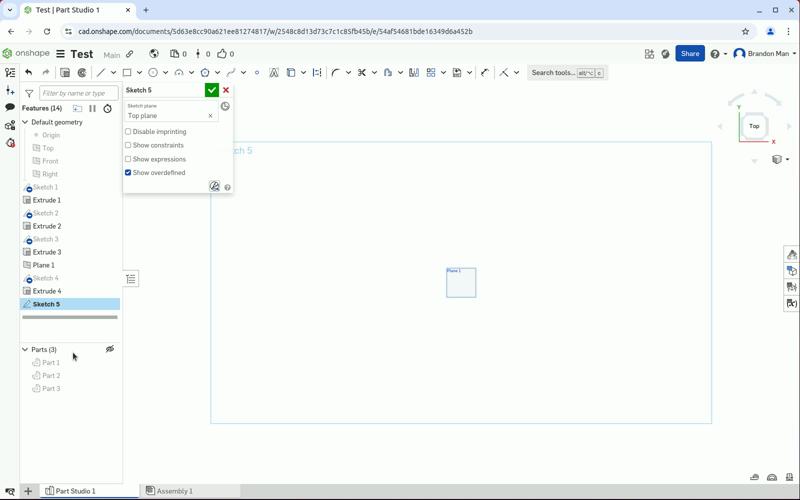
key_down(shift)
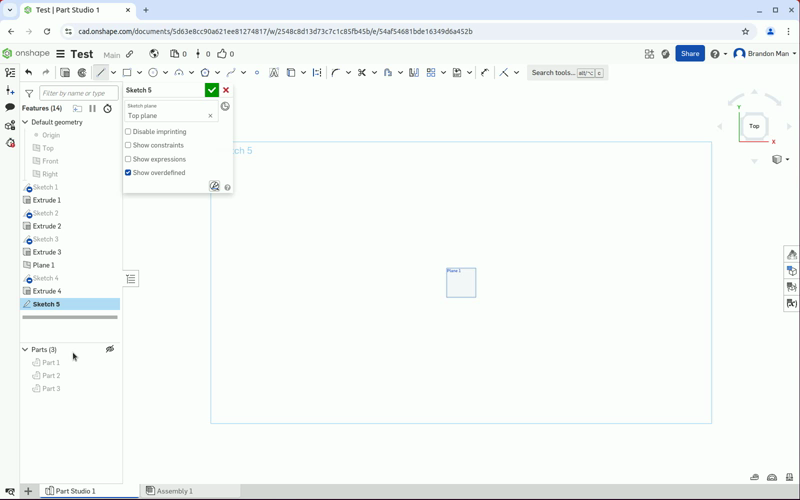
mouse_move(439, 314)
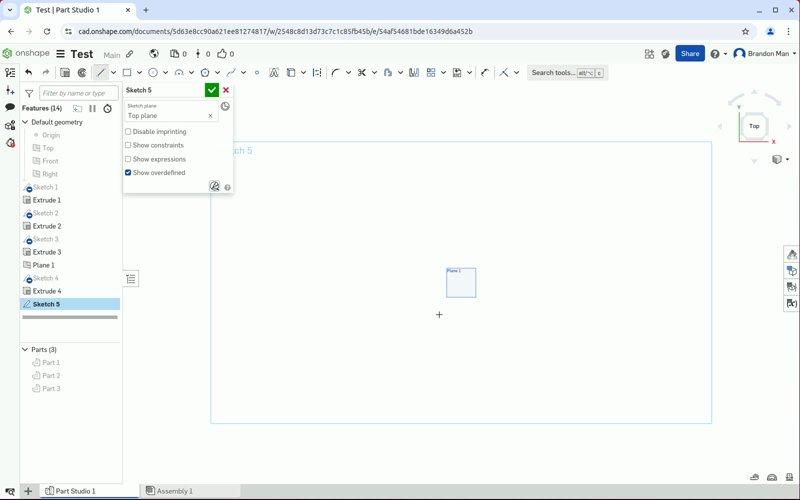
click(439, 314)
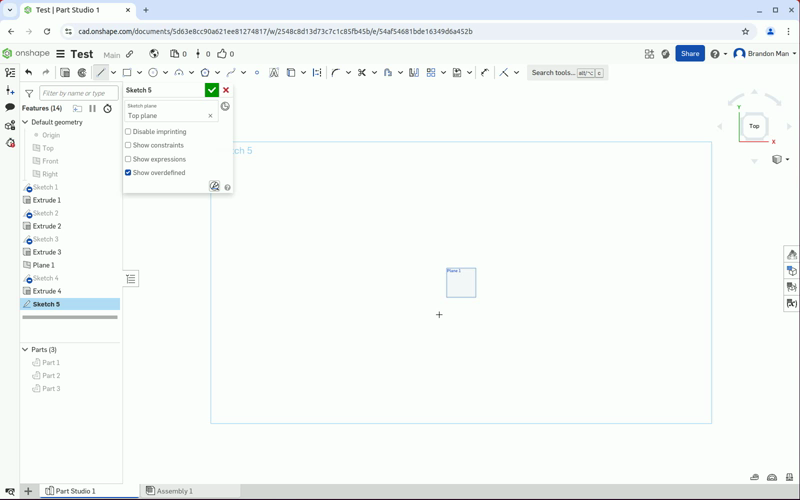
key_up(shift)
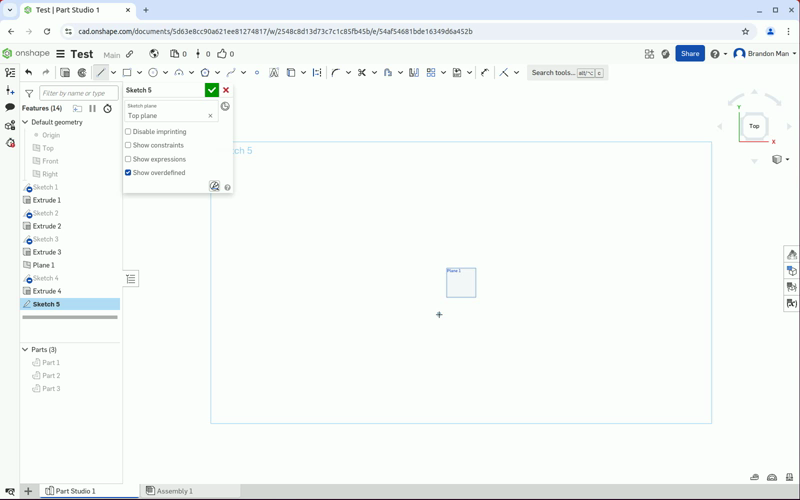
key_down(shift)
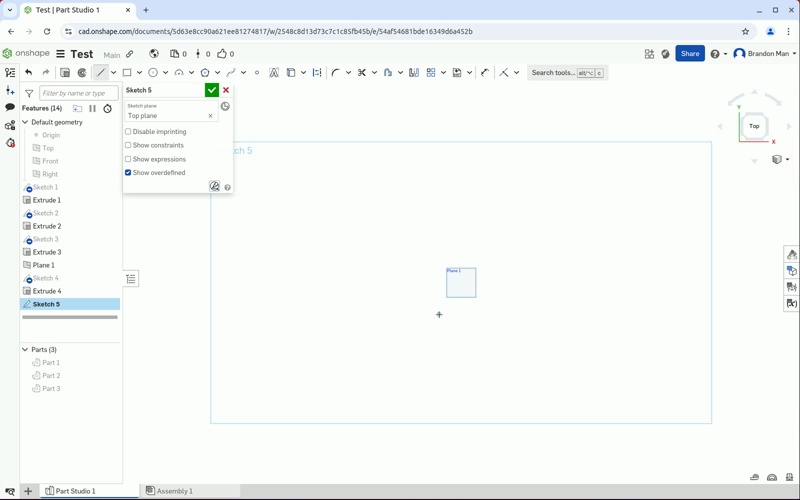
mouse_move(469, 314)
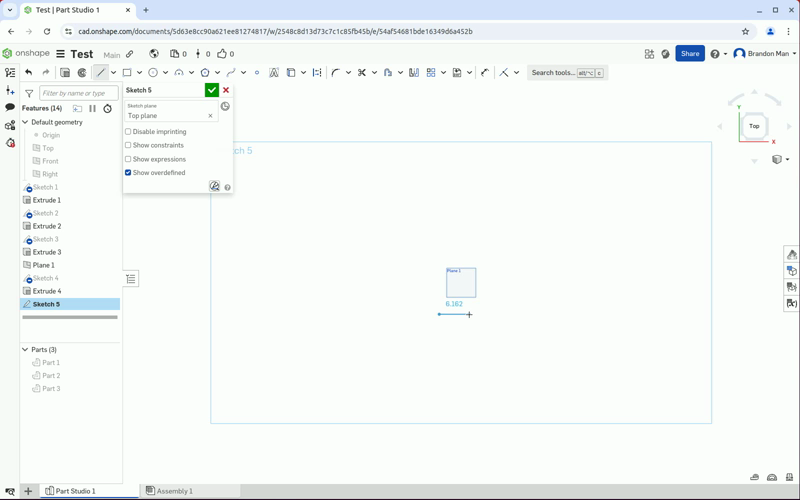
mouse_move(481, 314)
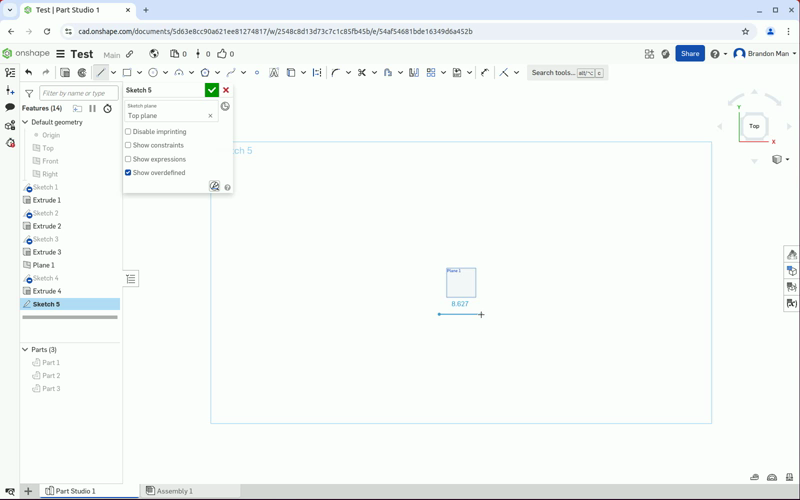
click(481, 314)
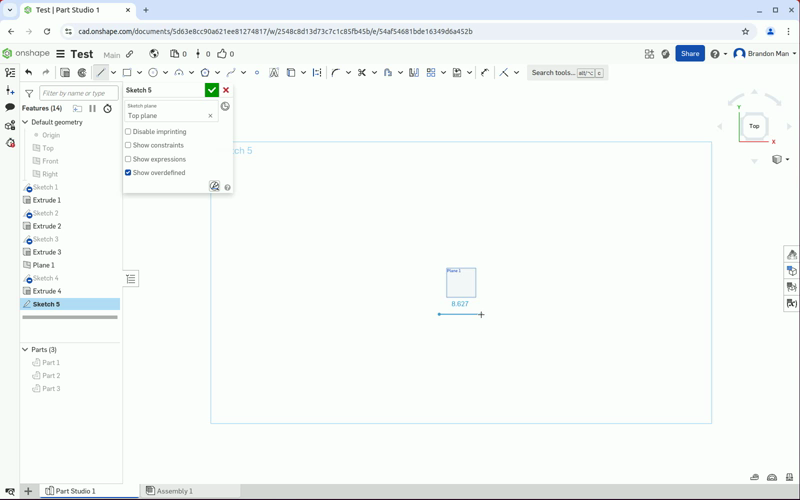
key_up(shift)
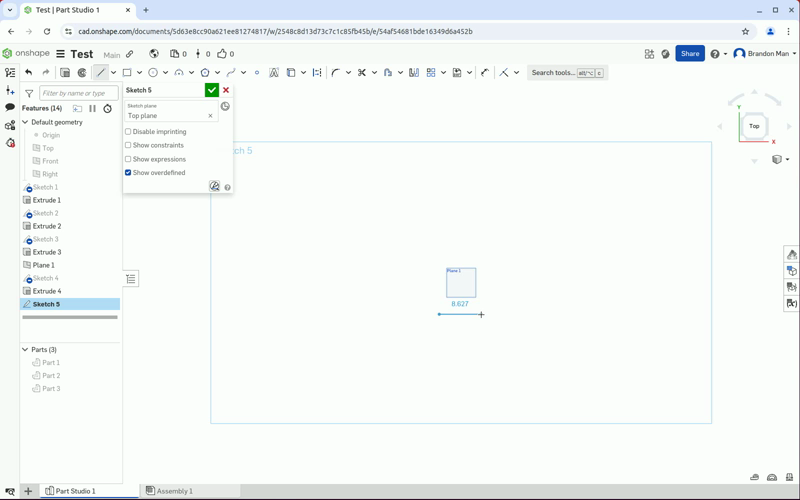
key_down(shift)
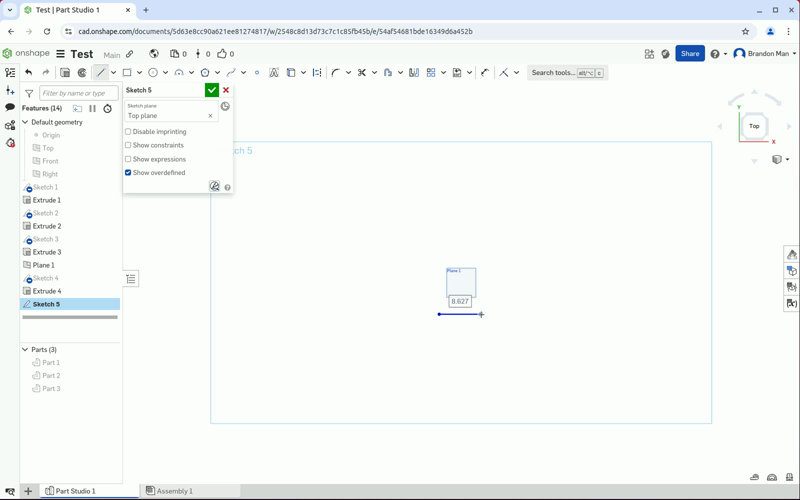
mouse_move(481, 249)
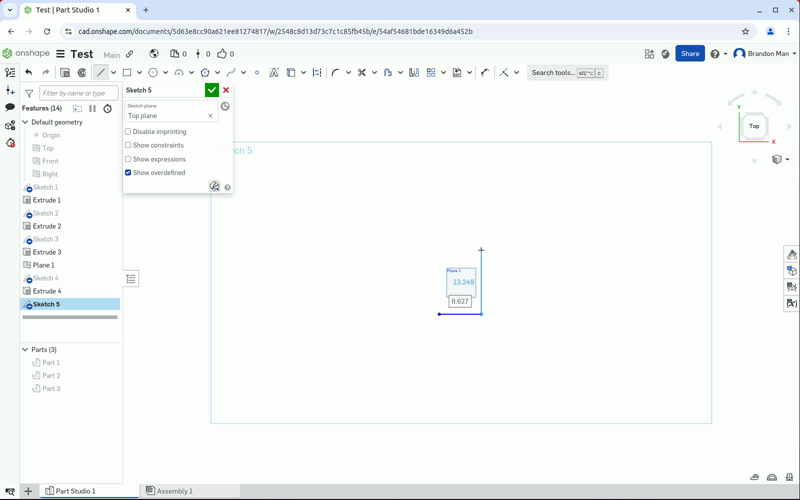
click(481, 249)
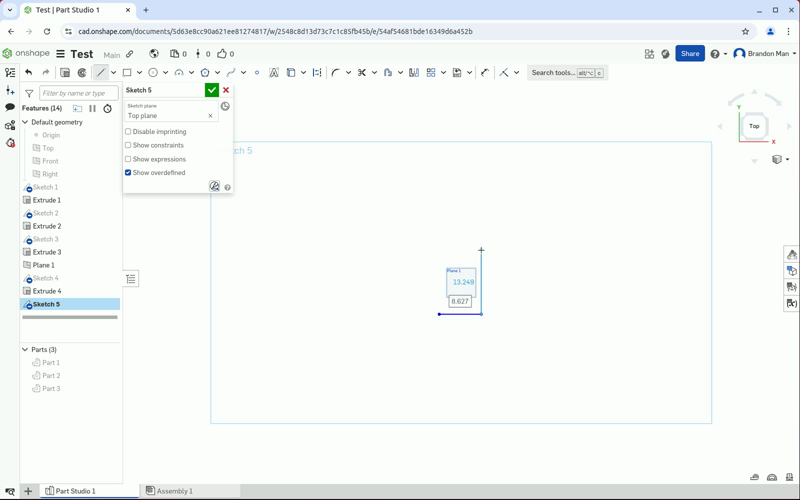
key_up(shift)
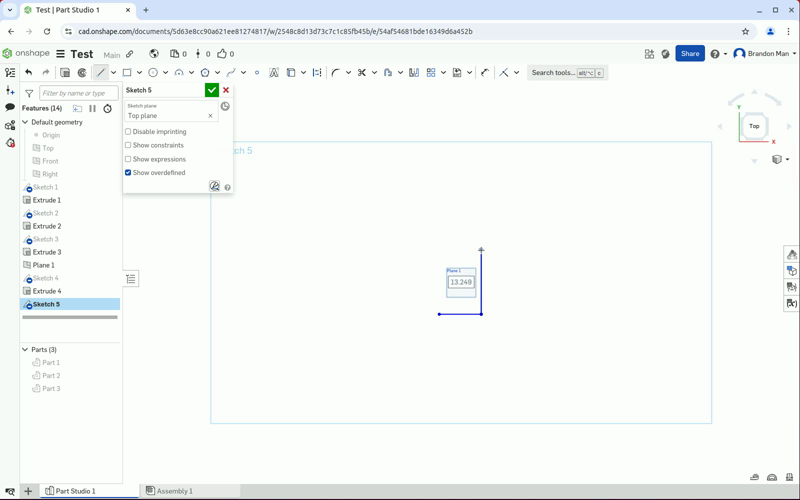
key_down(shift)
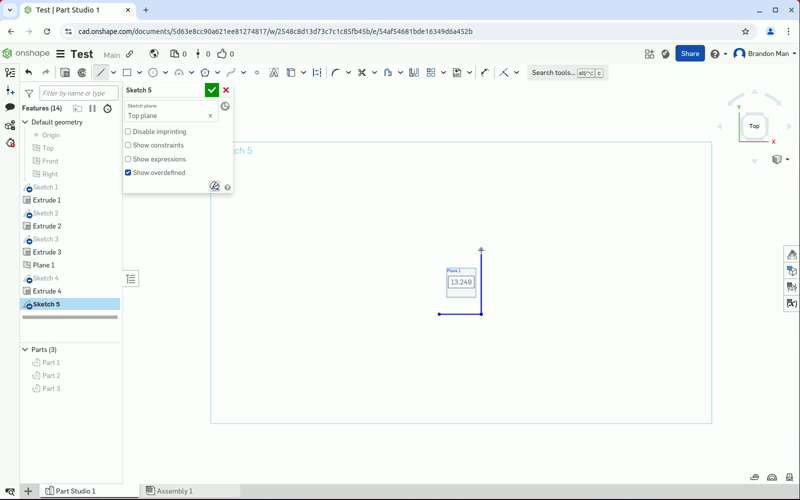
mouse_move(511, 249)
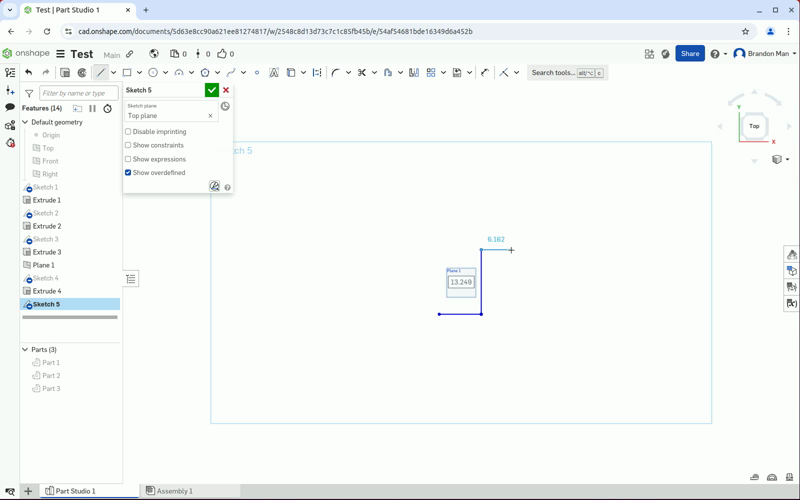
mouse_move(439, 249)
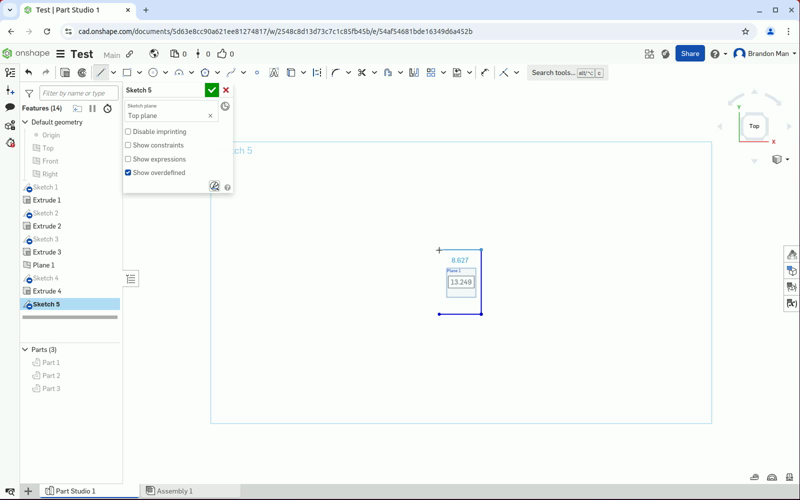
click(439, 249)
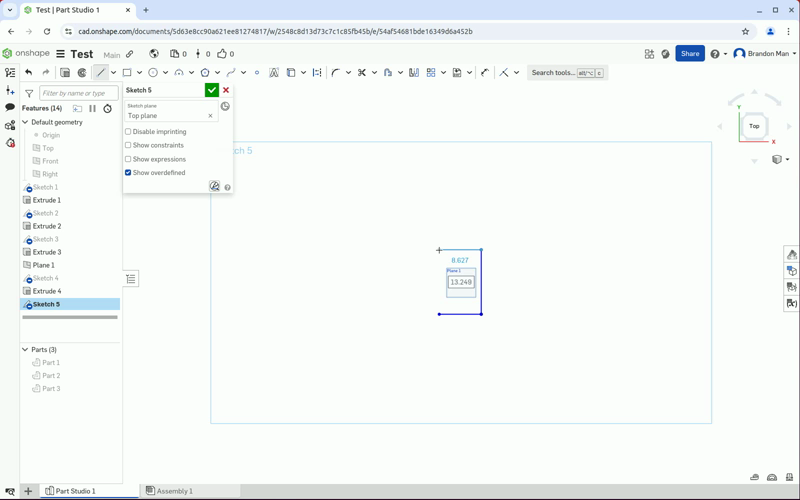
key_up(shift)
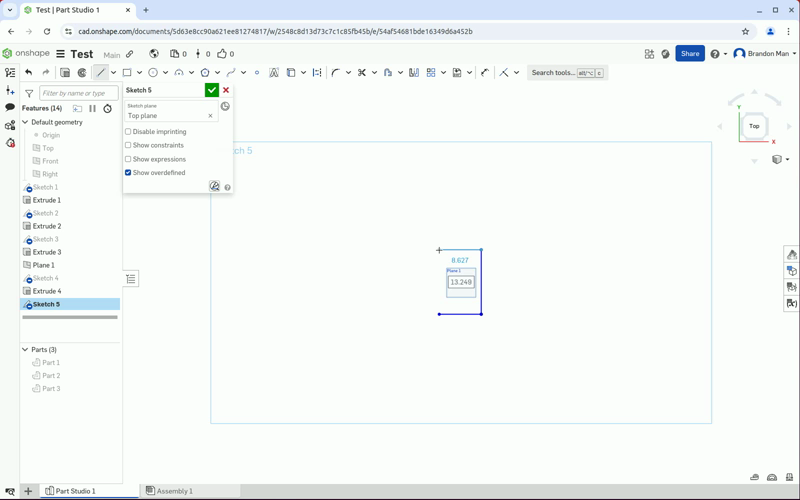
key_down(shift)
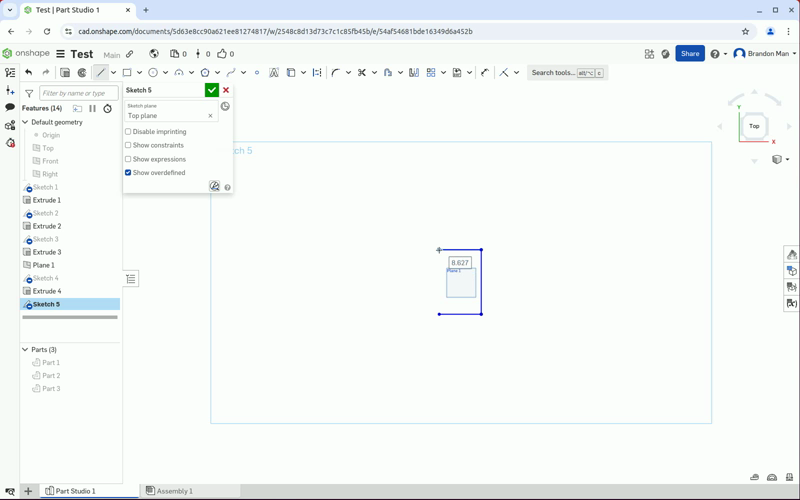
mouse_move(439, 314)
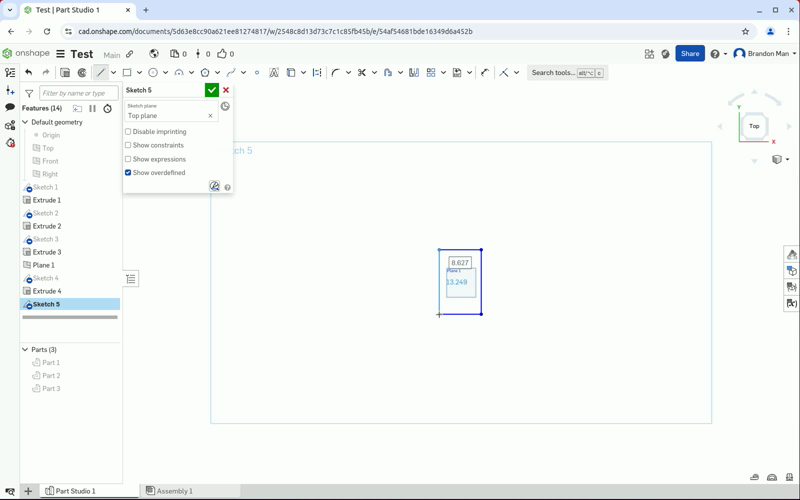
key_up(shift)
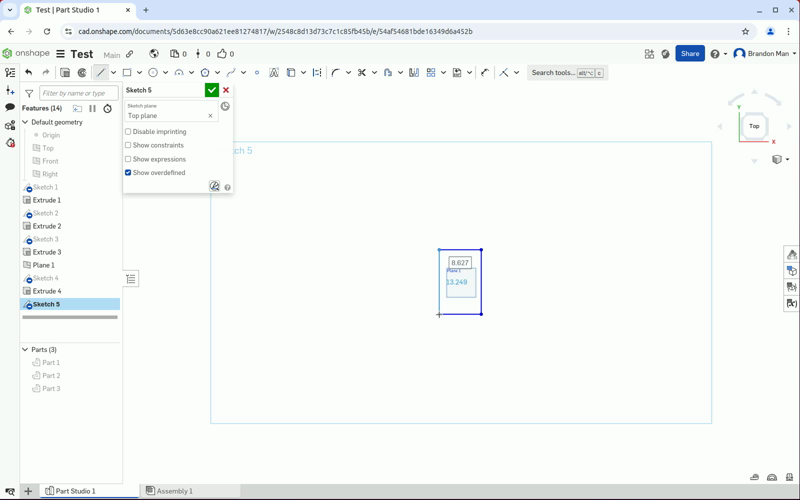
click(439, 314)
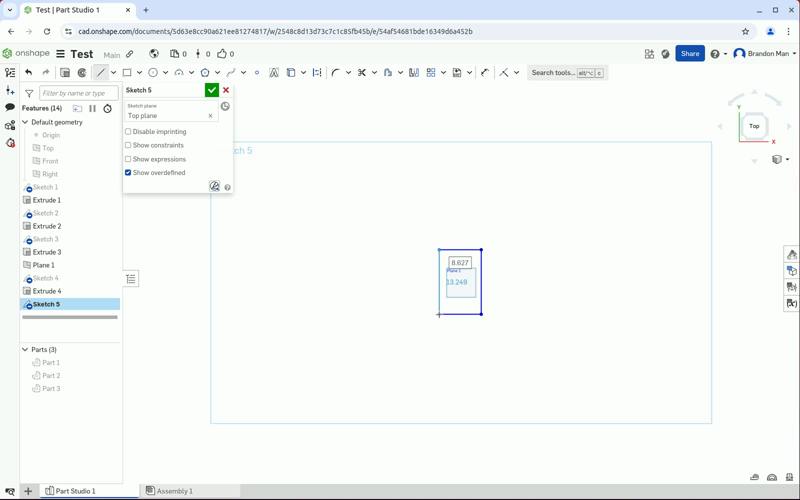
key(esc)
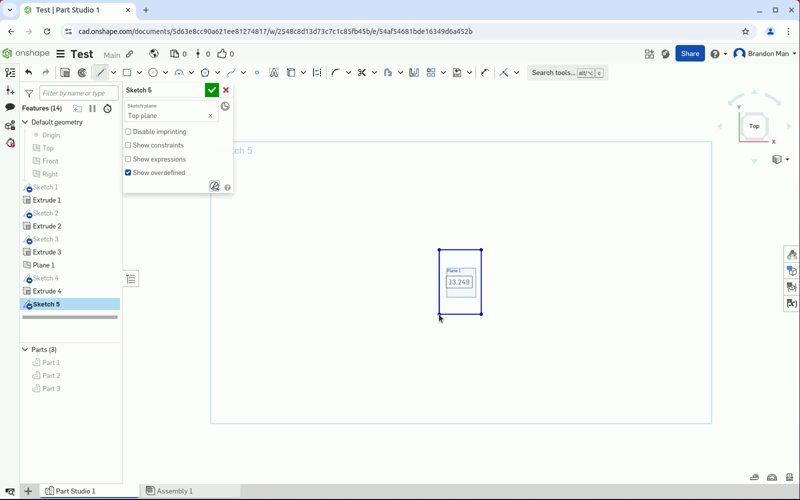
mouse_move(473, 288)
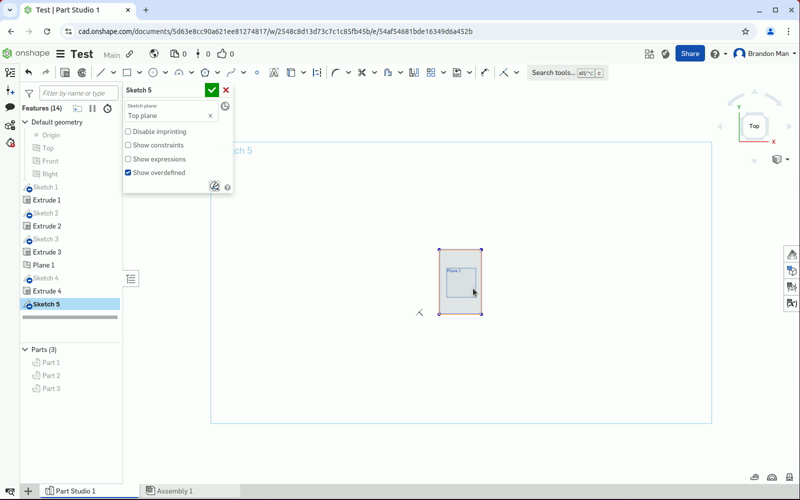
click(473, 288)
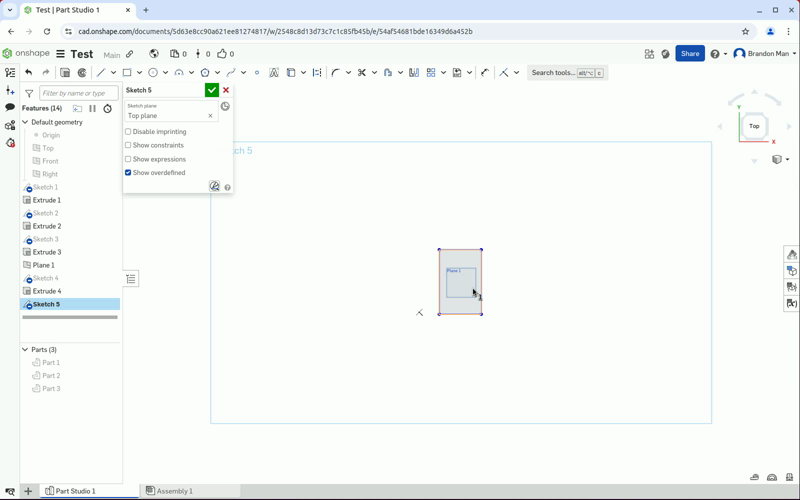
mouse_move(73, 352)
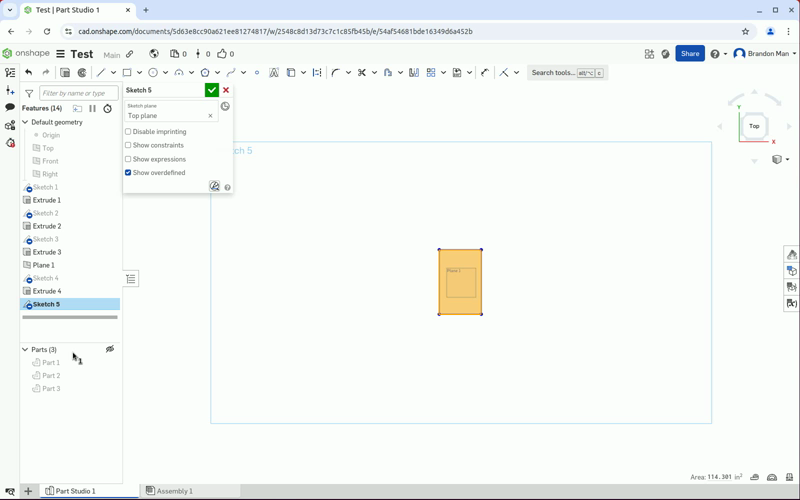
key(shift+y)
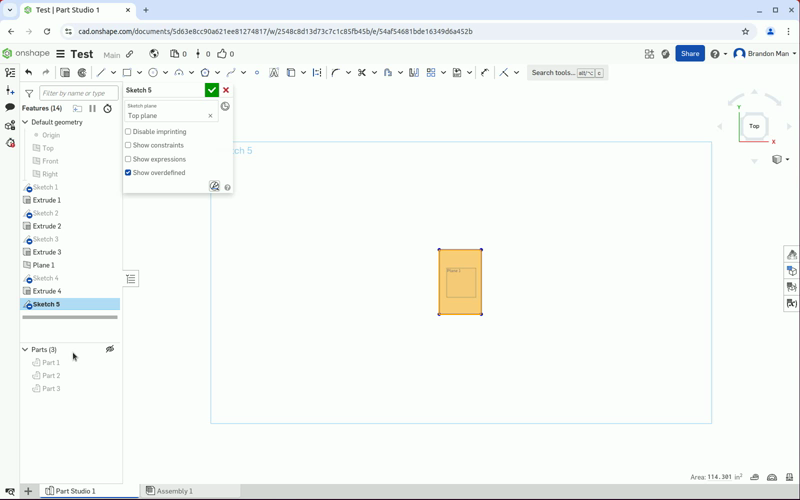
key(shift+e)
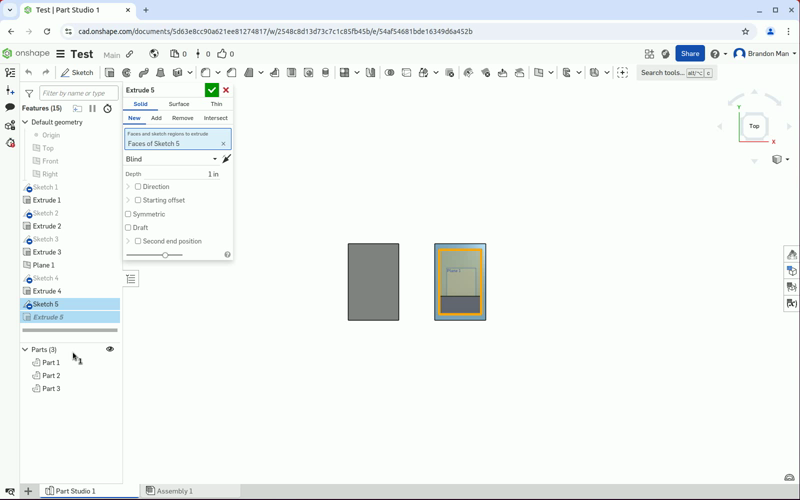
mouse_move(143, 106)
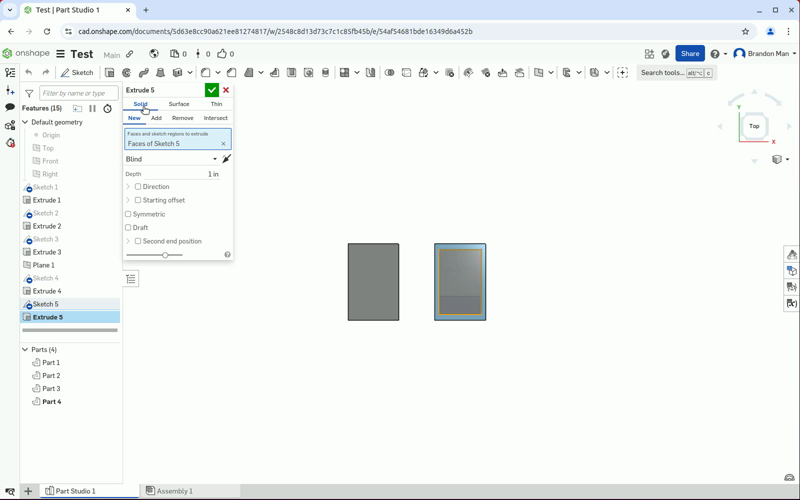
click(143, 106)
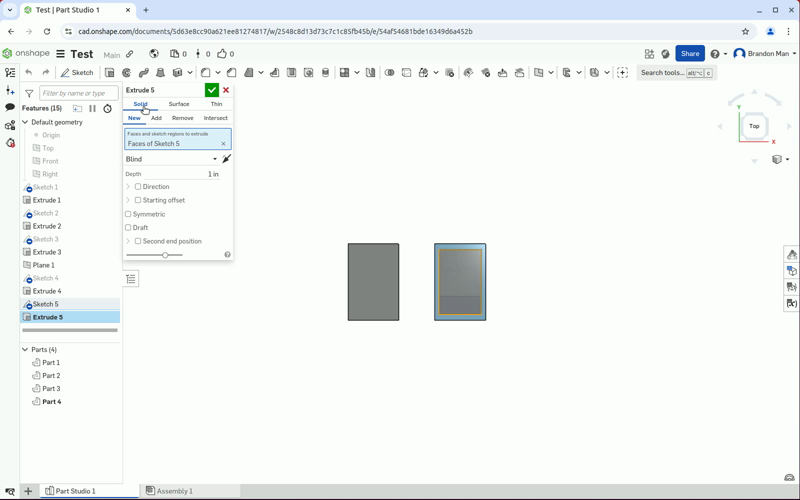
mouse_move(186, 120)
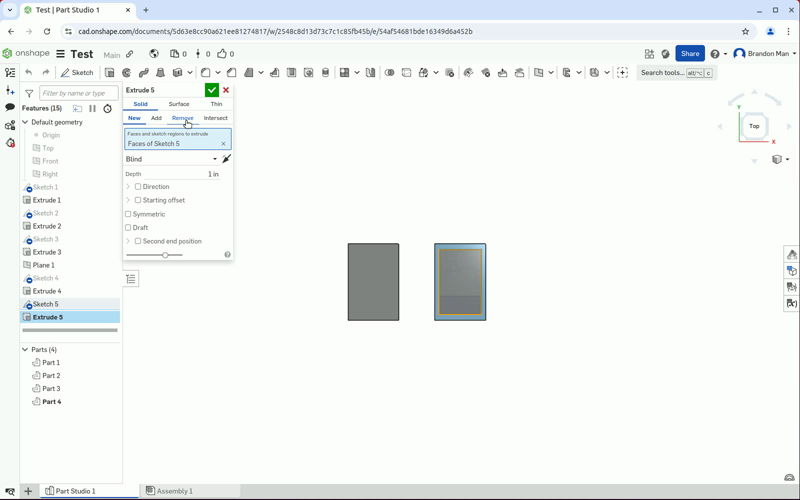
click(186, 120)
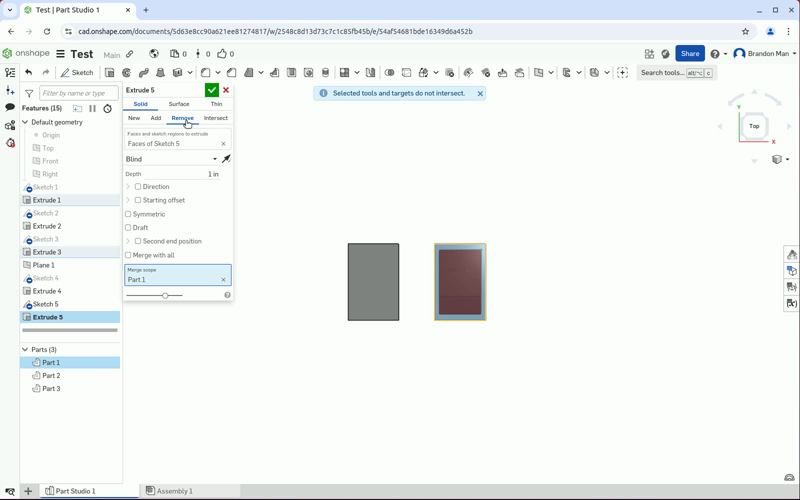
key(tab, 4)
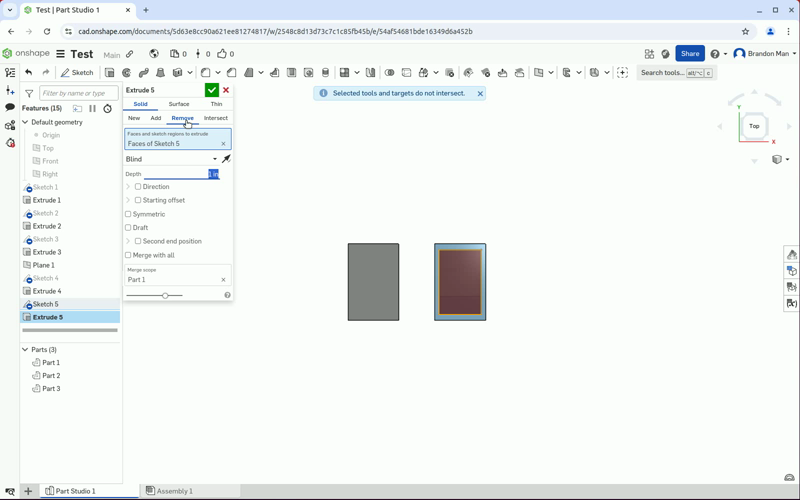
text(3.851)
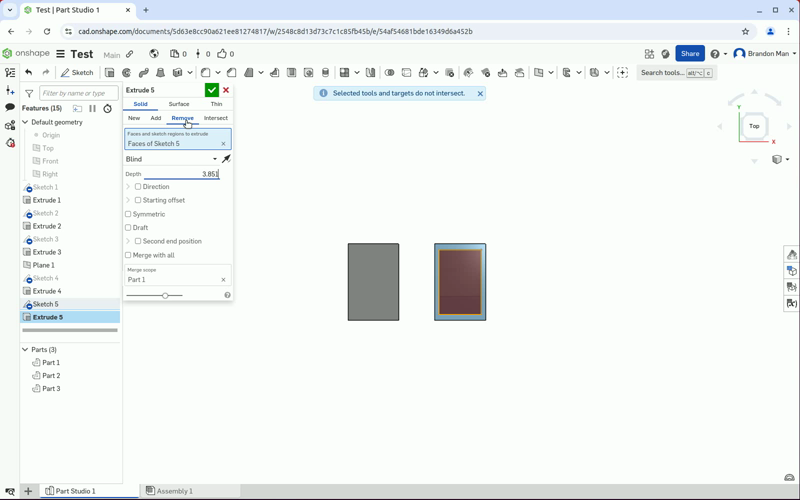
key(tab, 6)
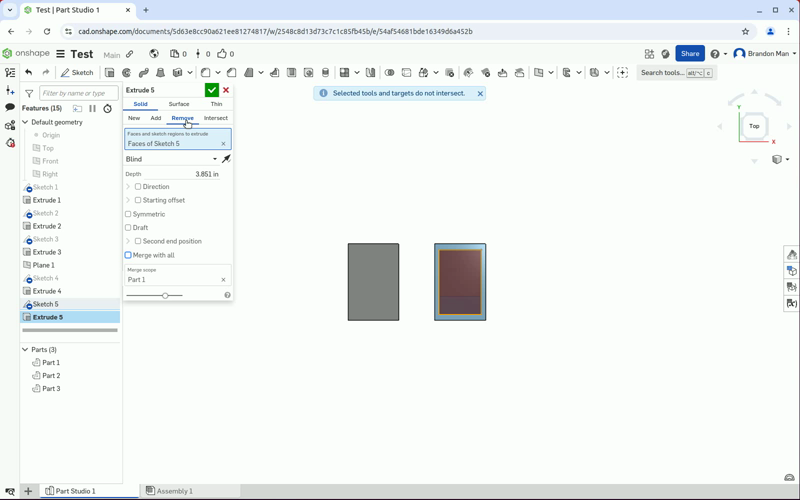
key(space)
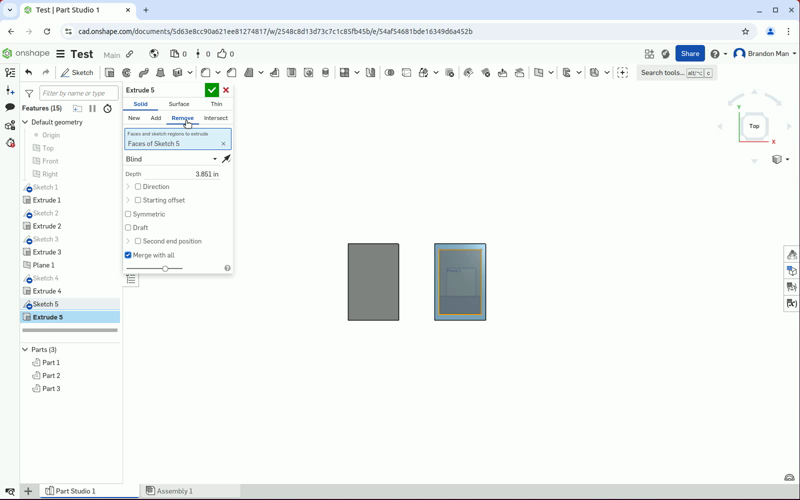
key(enter)
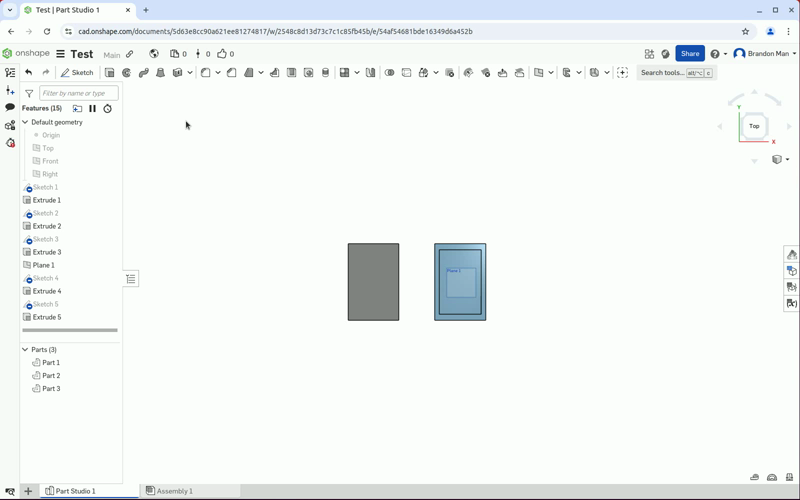
key(shift+h)
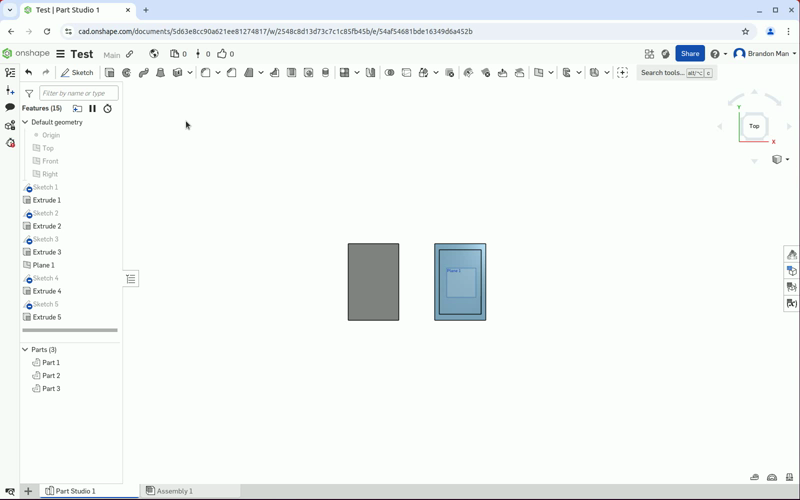
key(shift+h)
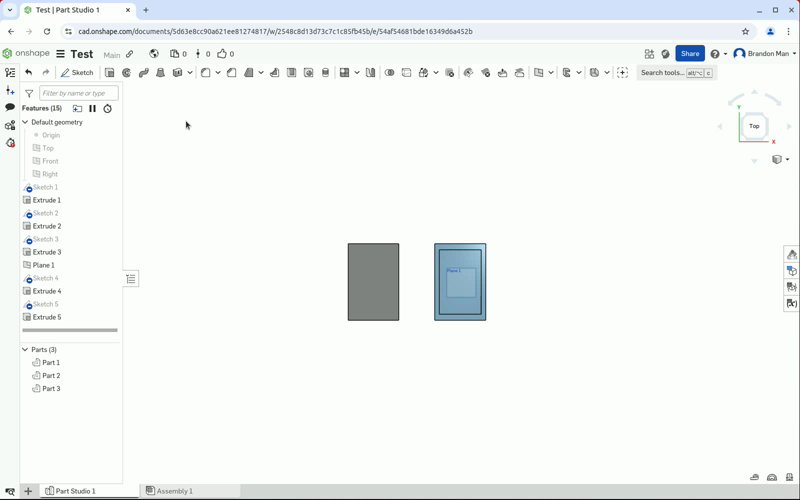
mouse_move(73, 189)
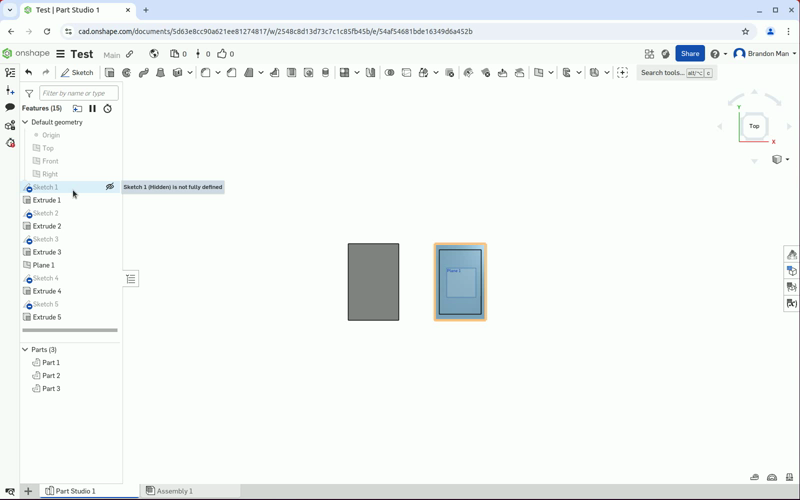
click(73, 189)
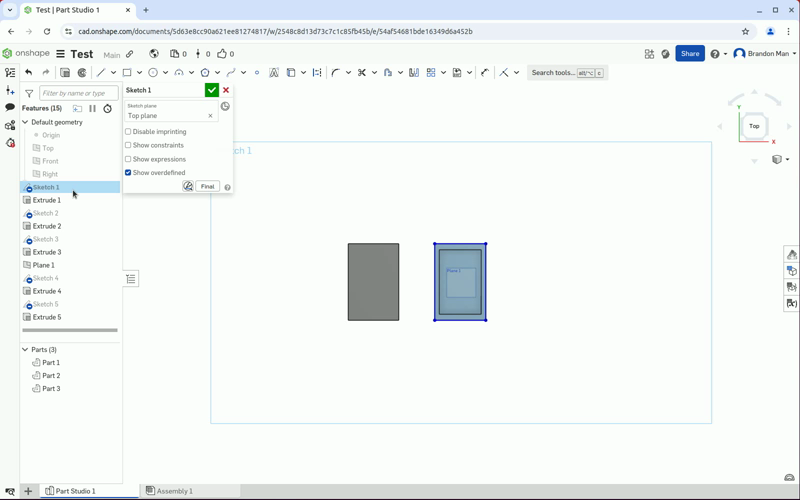
mouse_move(229, 92)
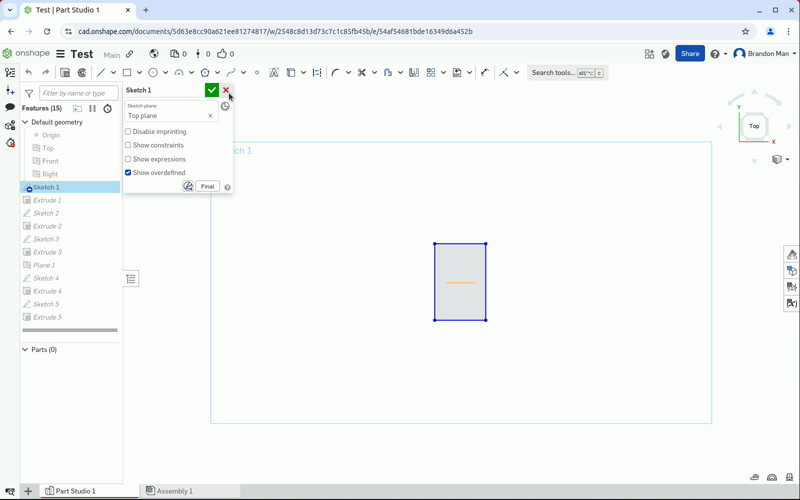
click(229, 92)
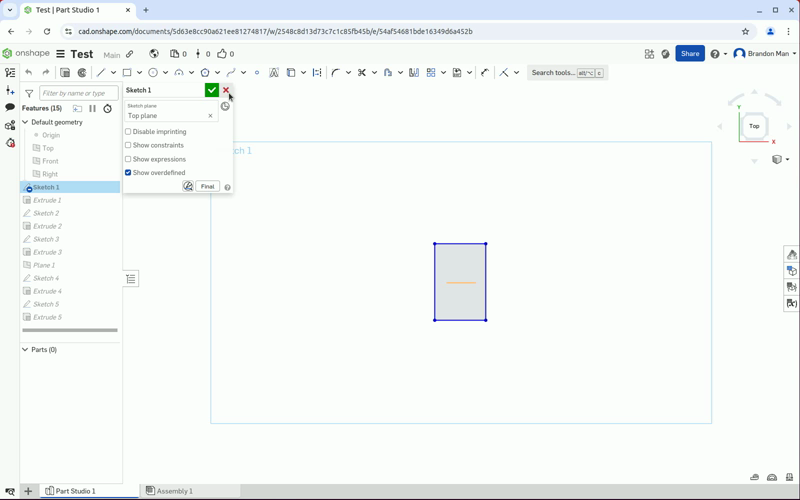
key(shift+s)
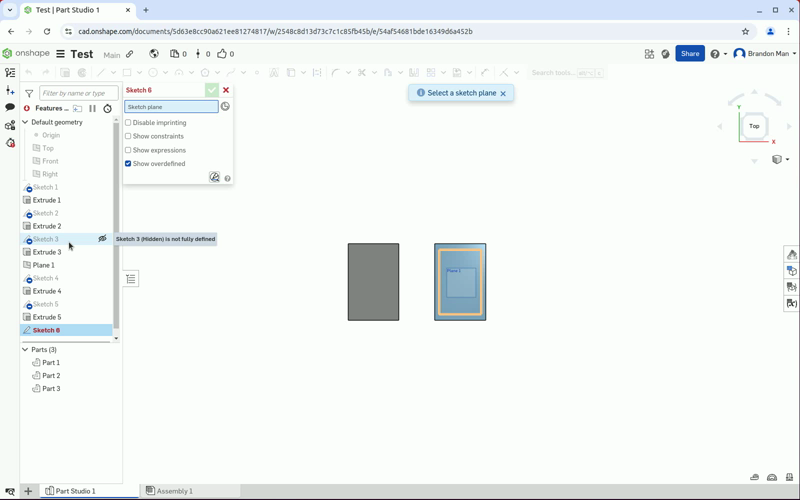
scroll(3)
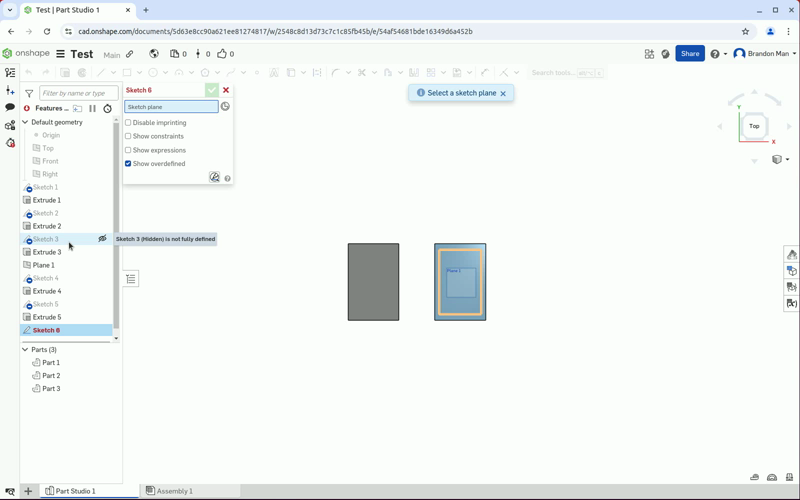
mouse_move(69, 150)
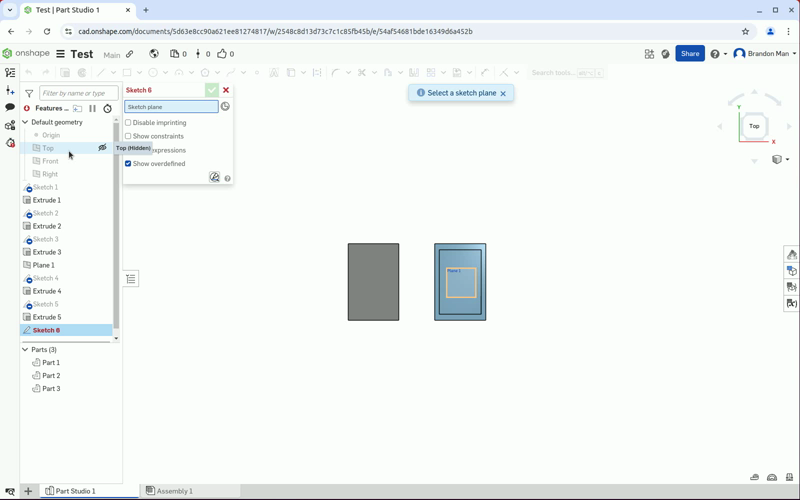
click(69, 150)
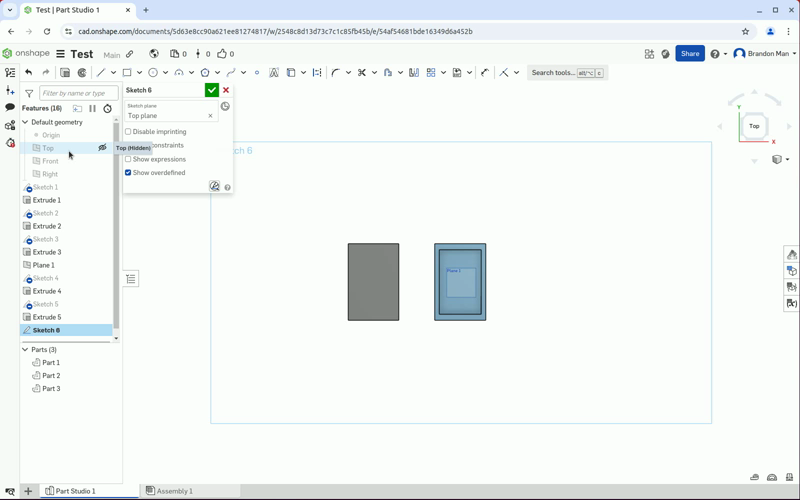
mouse_move(73, 352)
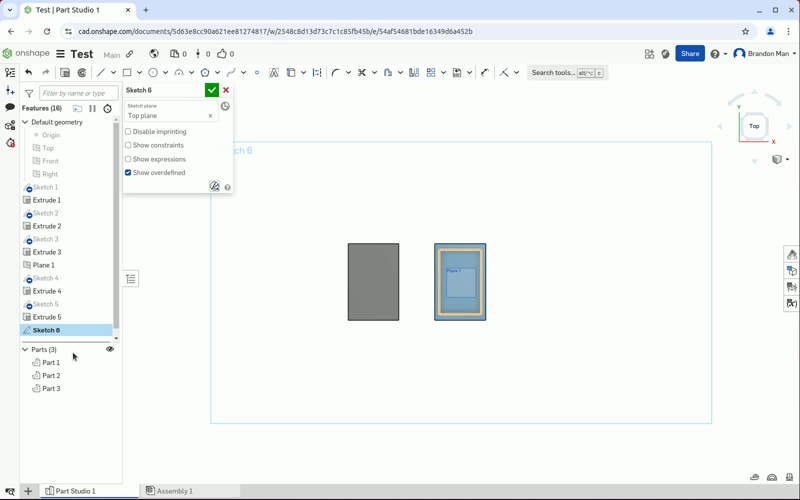
key(y)
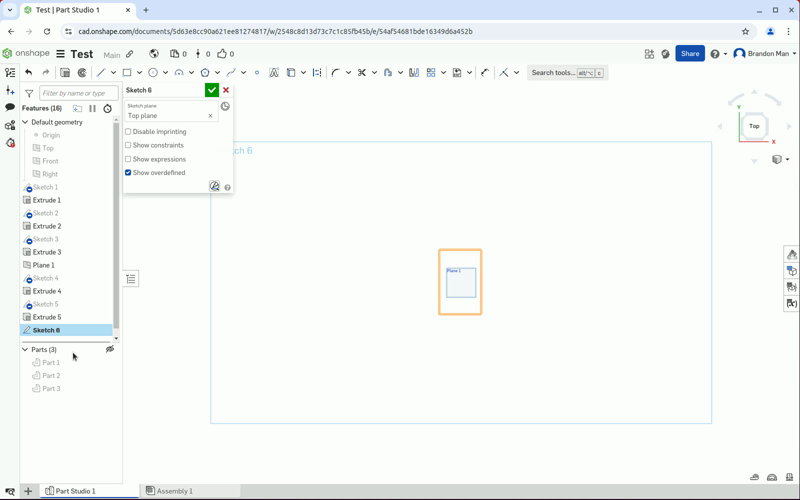
key(l)
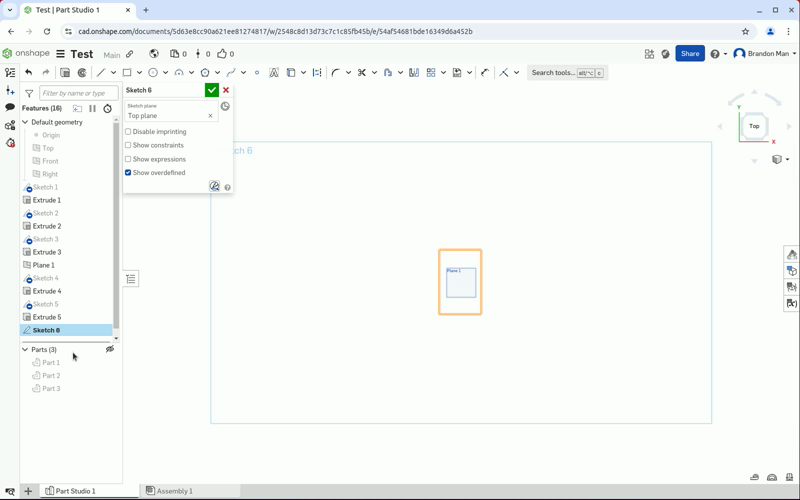
key_down(shift)
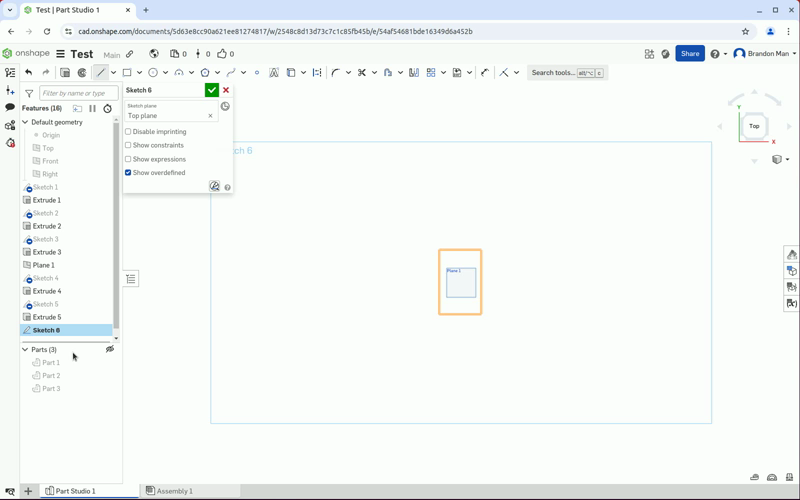
mouse_move(352, 314)
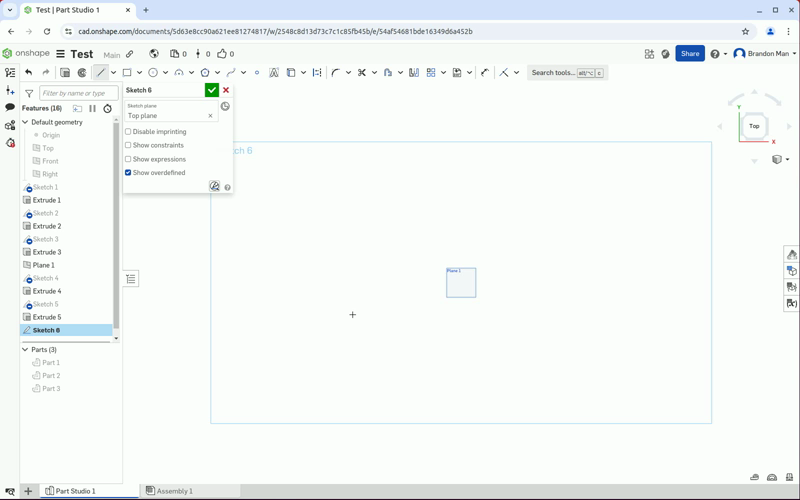
click(352, 314)
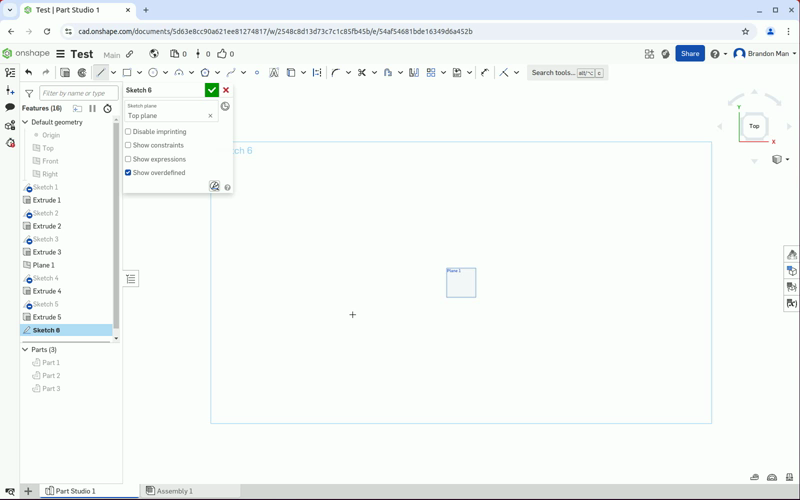
key_up(shift)
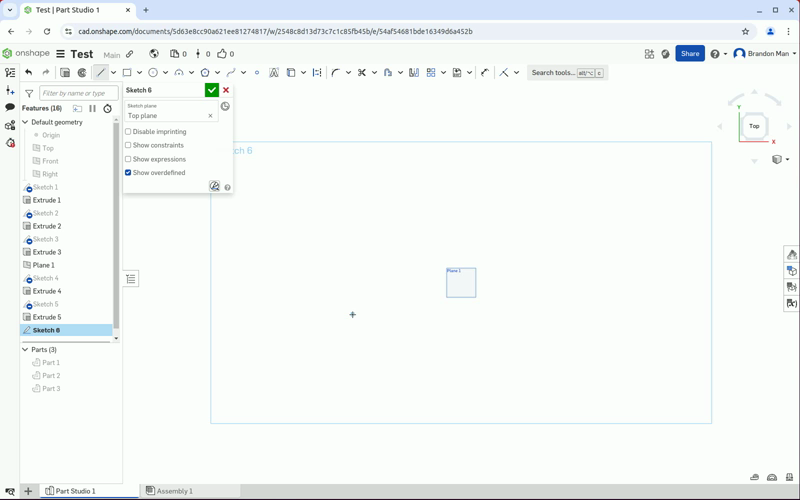
key_down(shift)
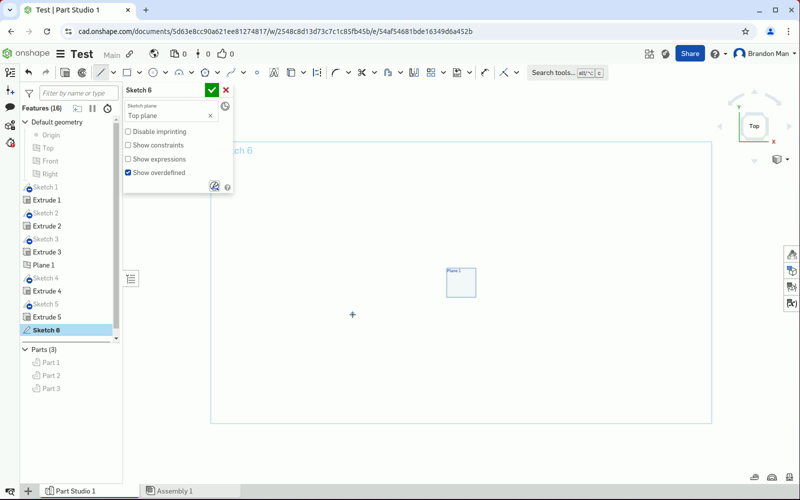
mouse_move(382, 314)
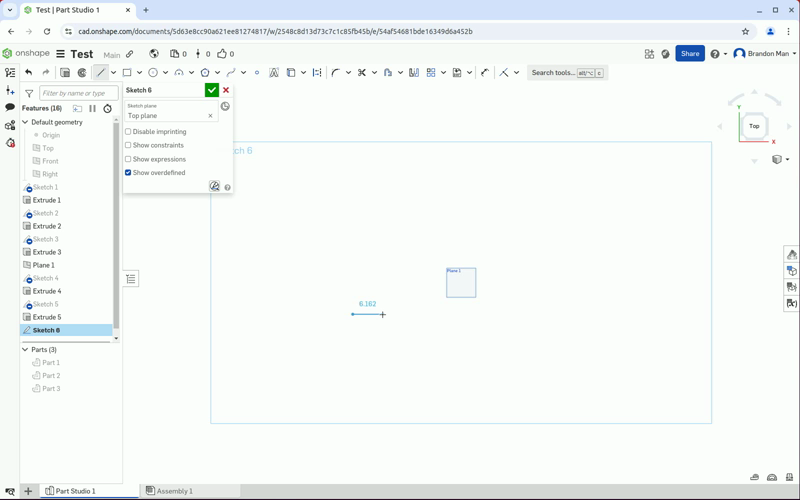
mouse_move(394, 314)
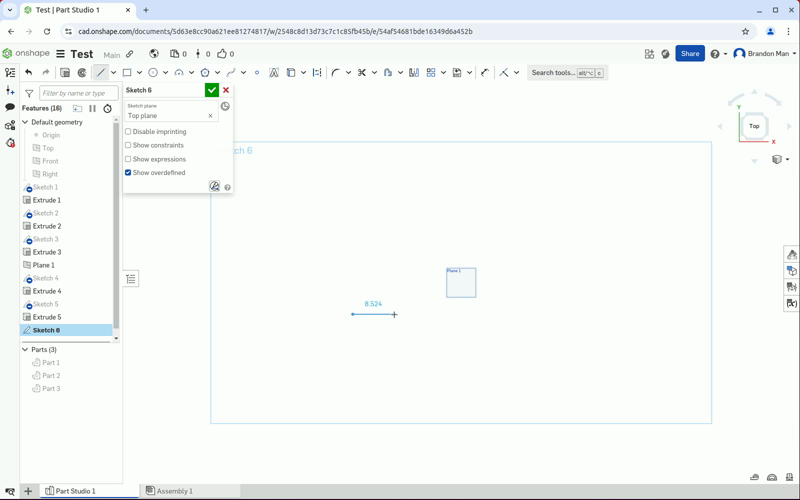
click(394, 314)
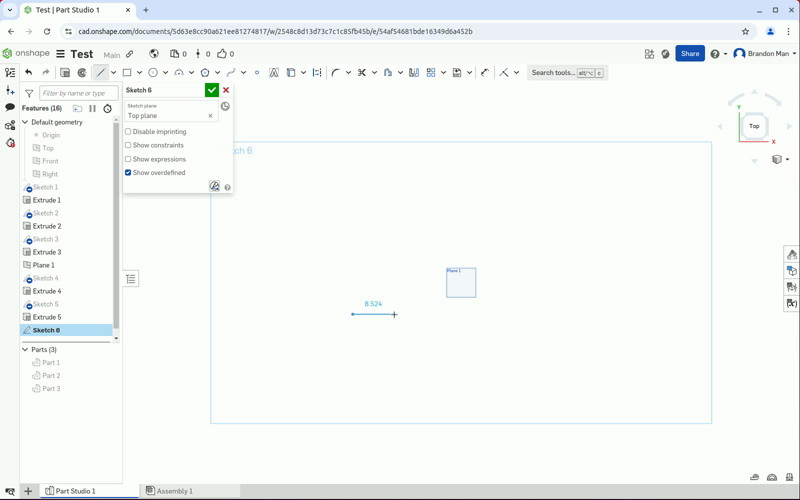
key_up(shift)
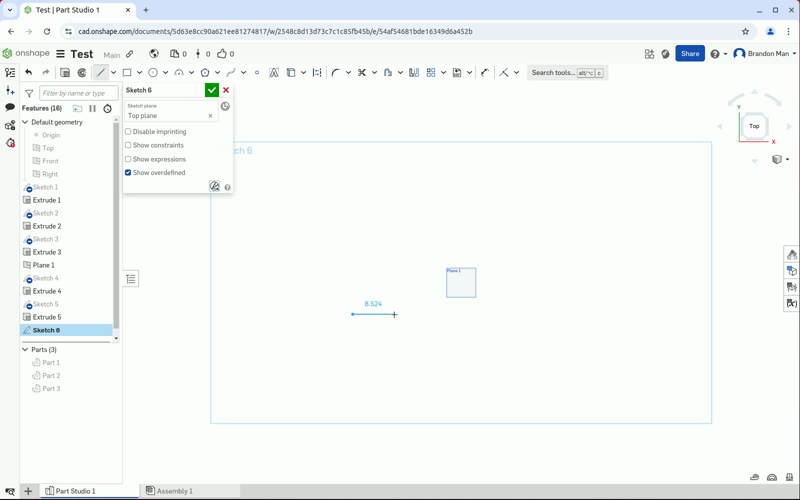
key_down(shift)
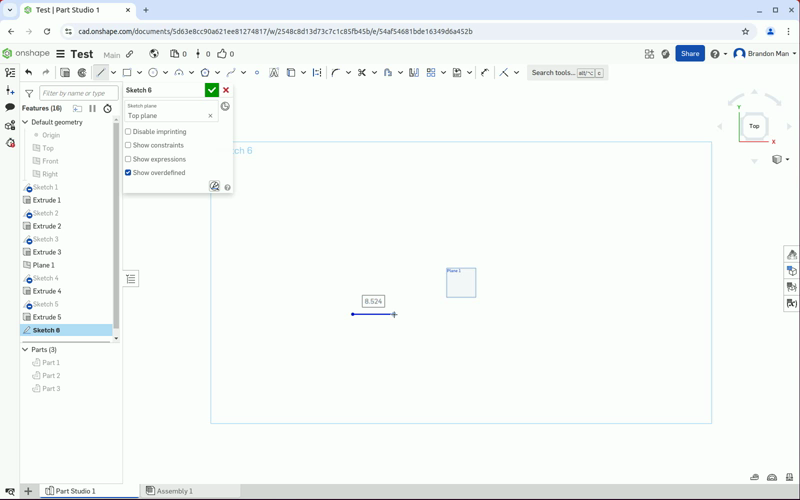
mouse_move(394, 249)
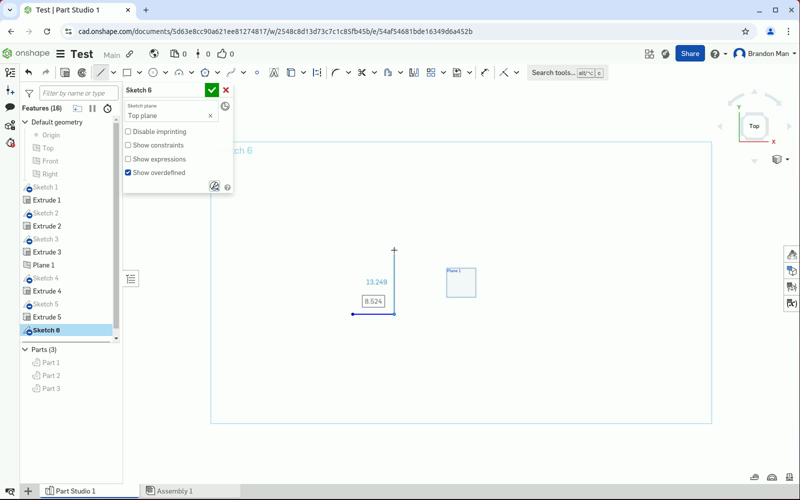
click(394, 249)
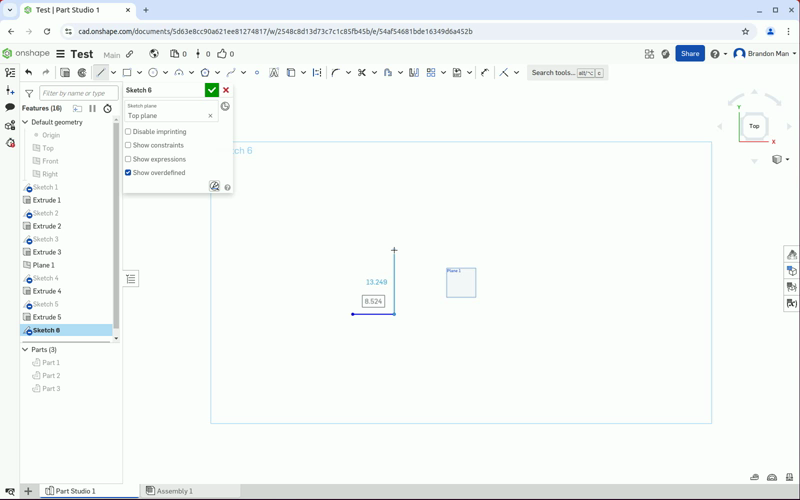
key_up(shift)
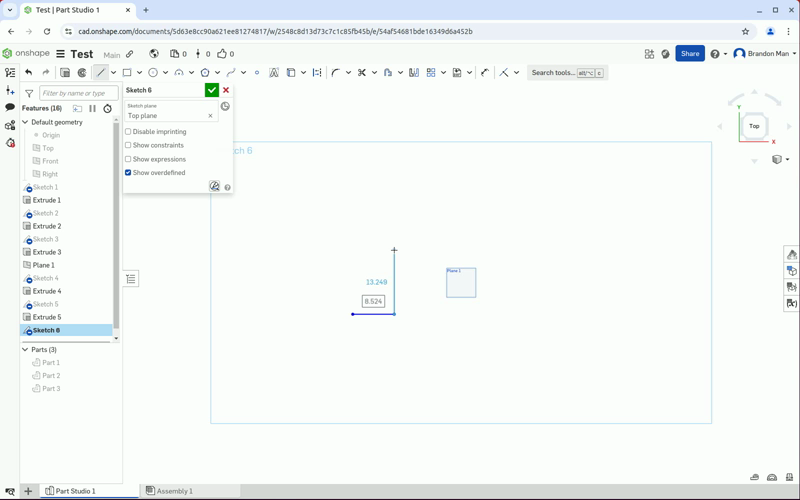
key_down(shift)
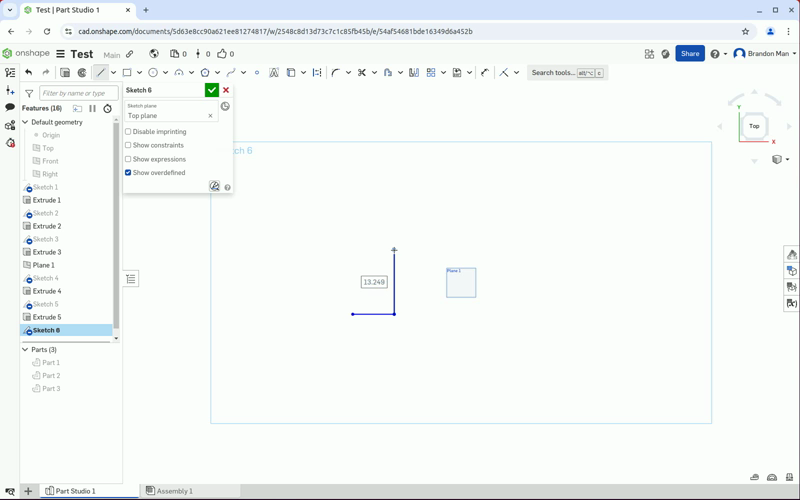
mouse_move(424, 249)
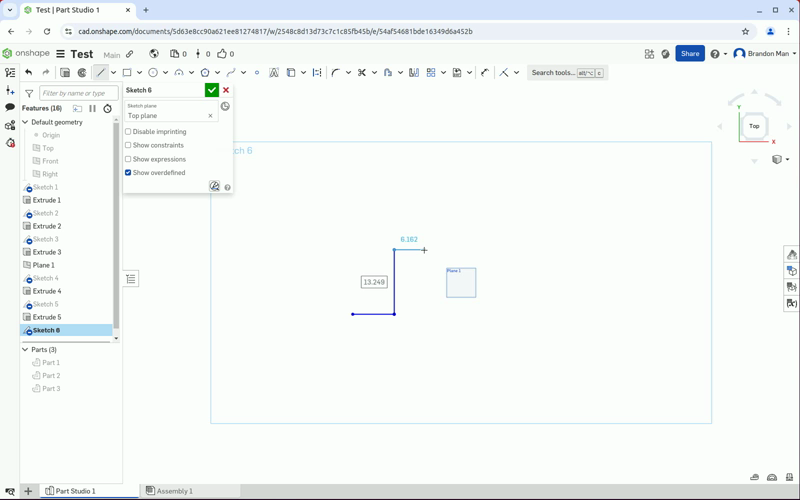
mouse_move(352, 249)
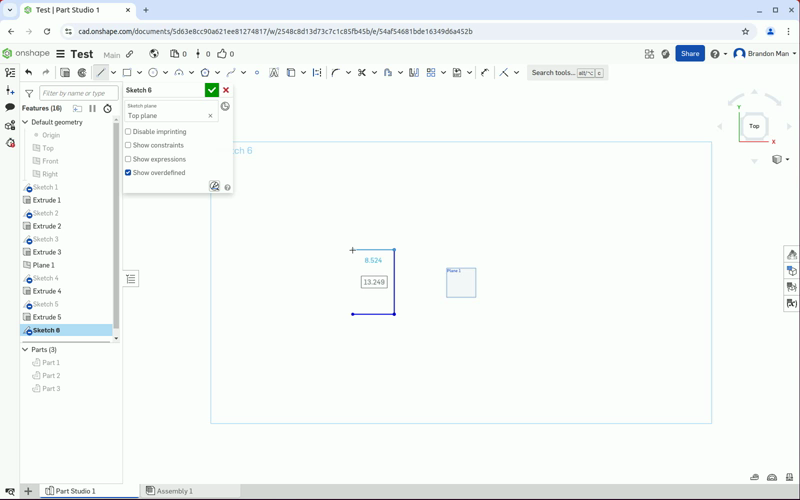
click(352, 249)
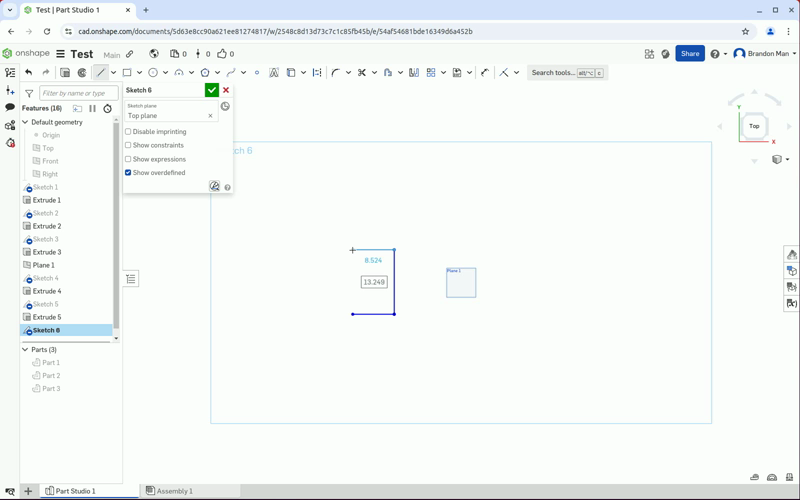
key_up(shift)
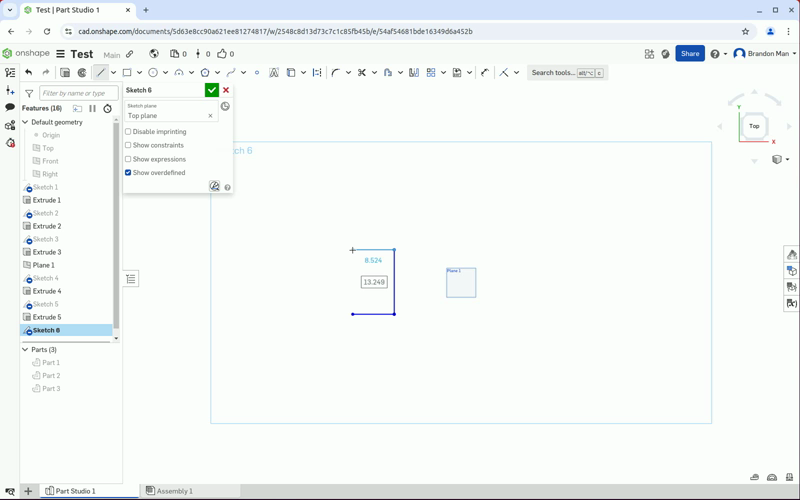
key_down(shift)
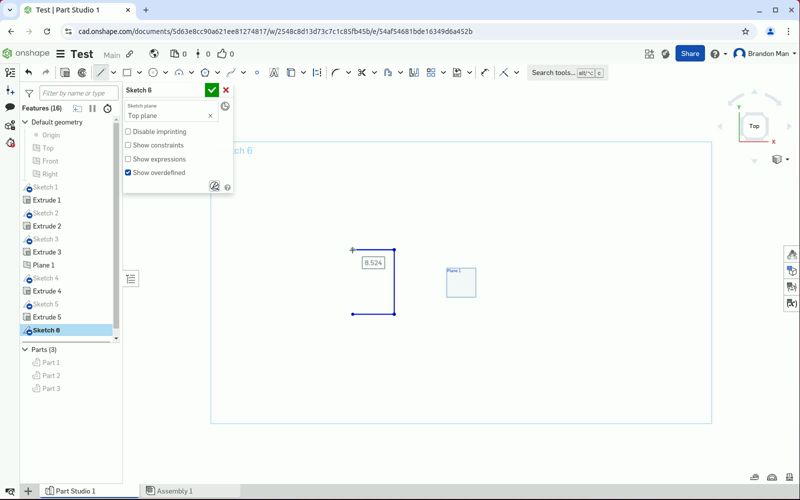
mouse_move(352, 314)
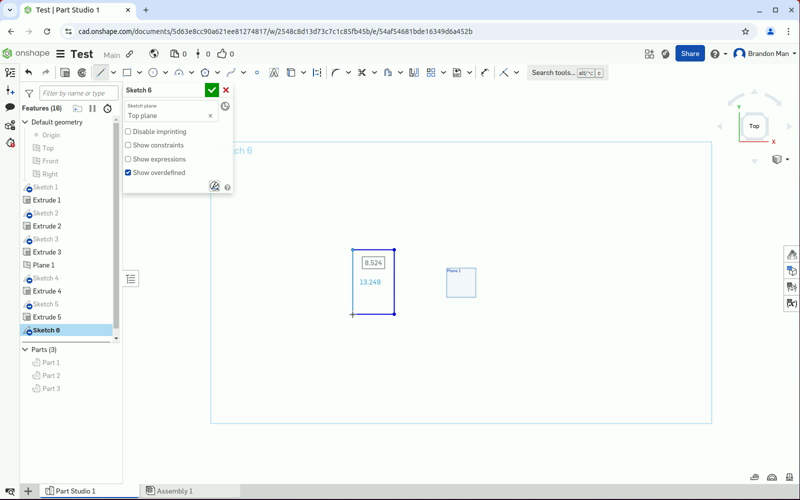
key_up(shift)
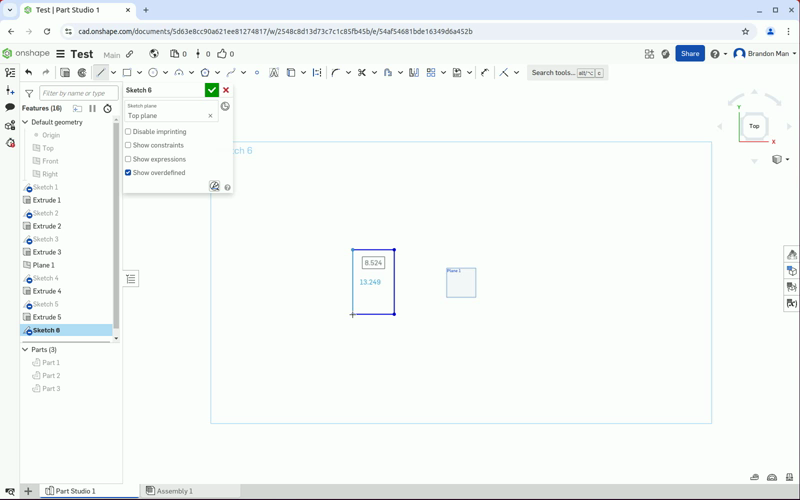
click(352, 314)
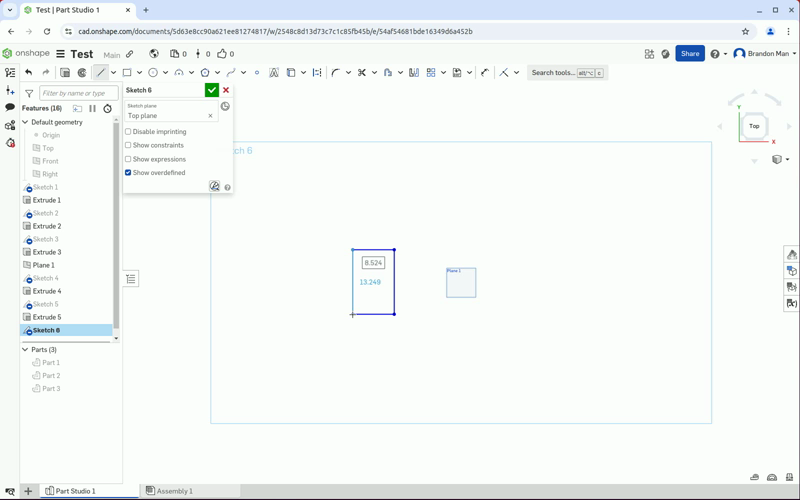
key(esc)
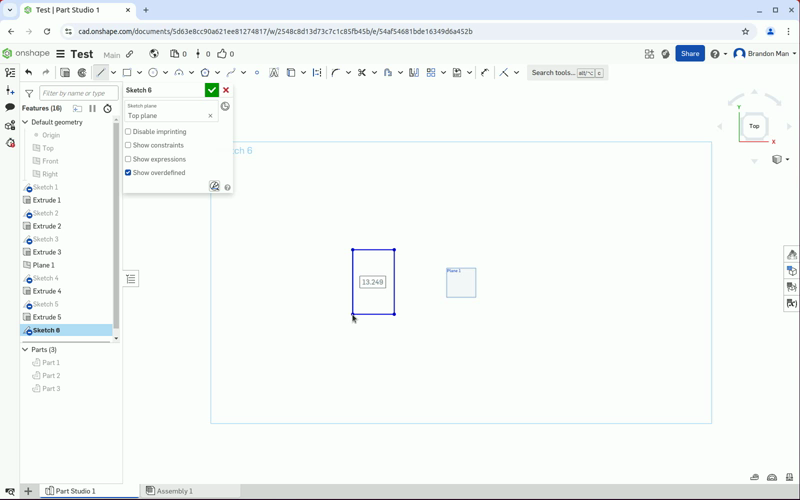
mouse_move(375, 261)
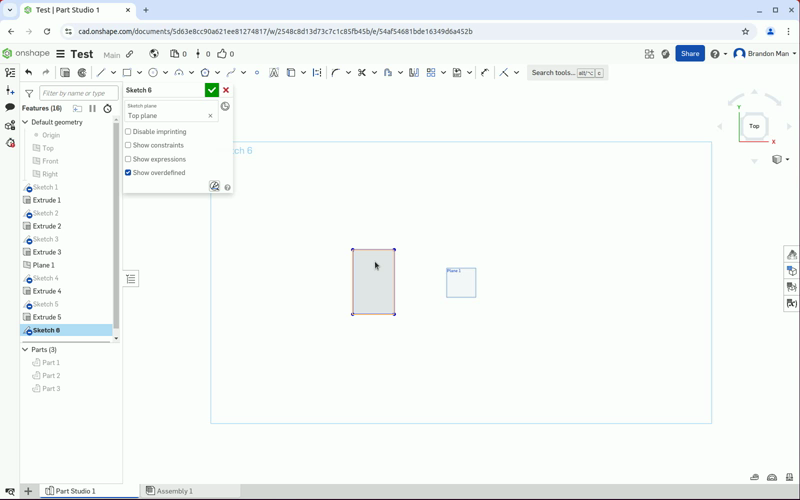
click(375, 261)
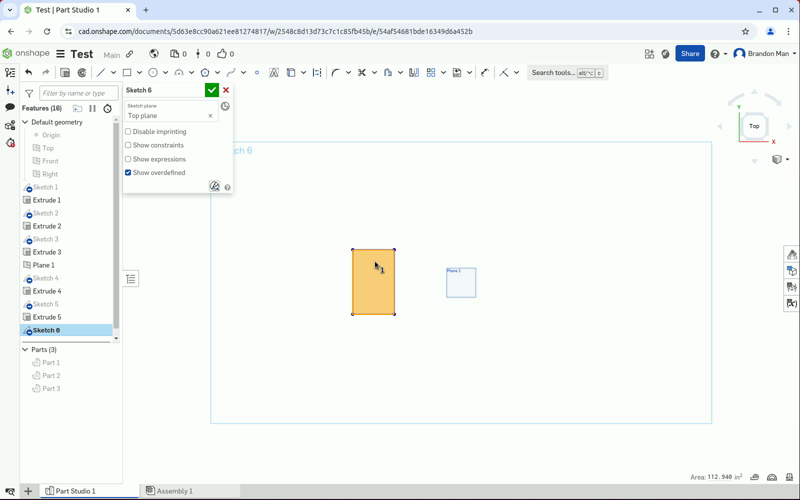
mouse_move(73, 352)
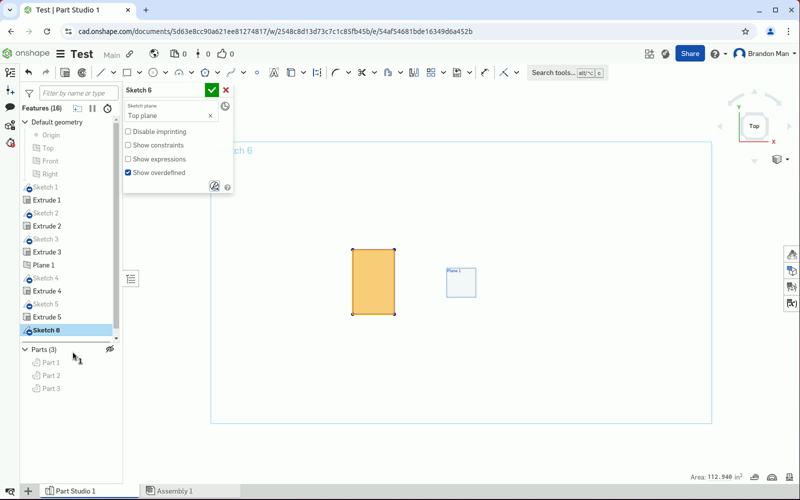
key(shift+y)
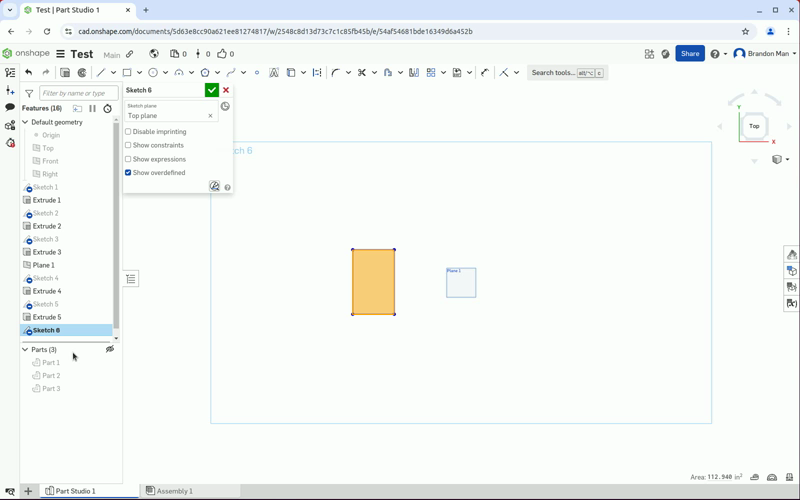
key(shift+e)
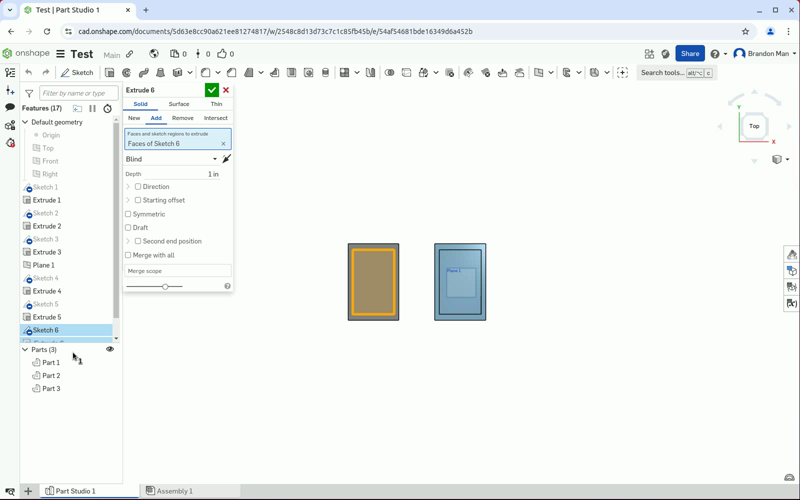
mouse_move(143, 106)
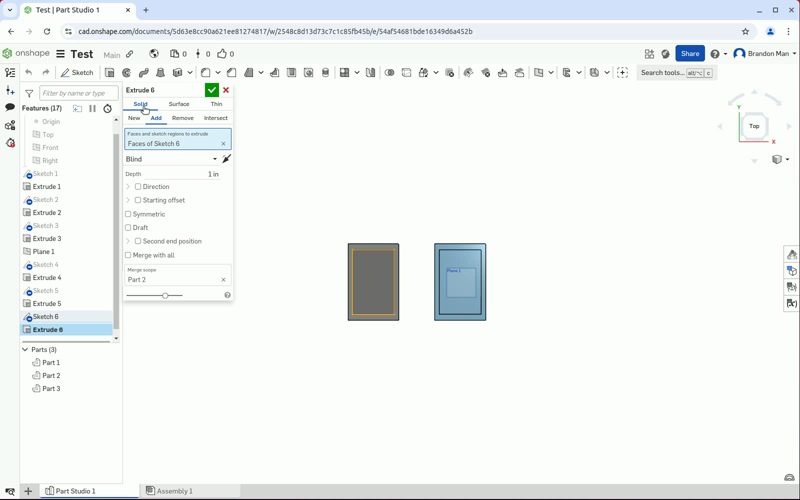
click(143, 106)
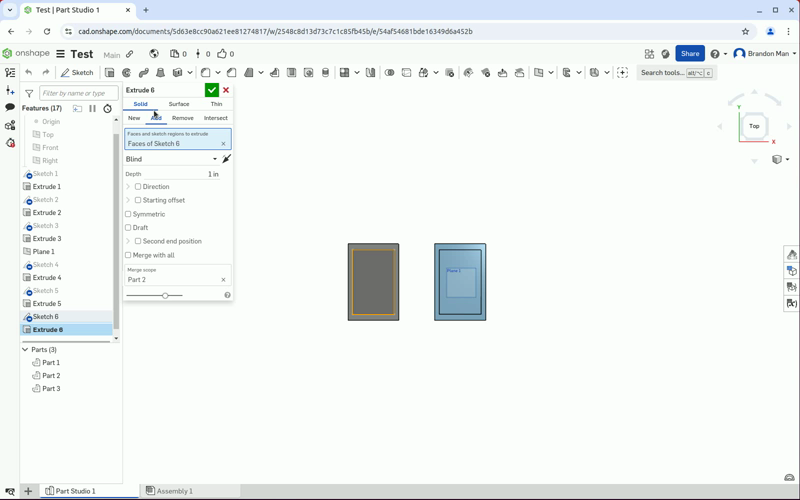
mouse_move(186, 120)
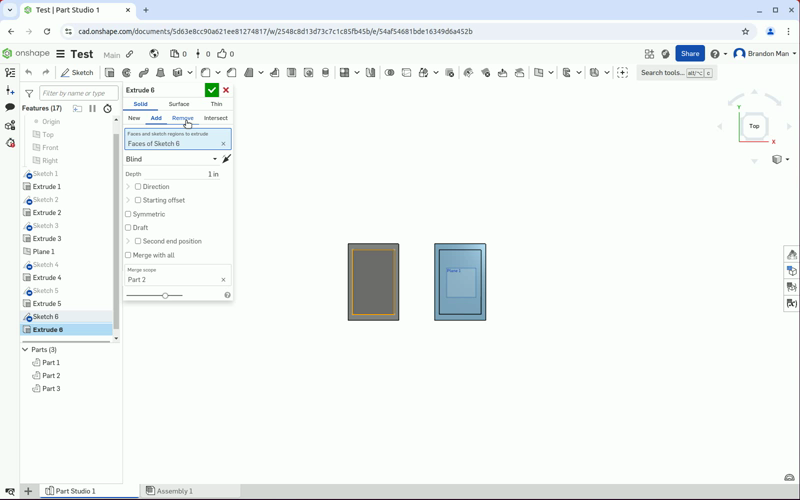
click(186, 120)
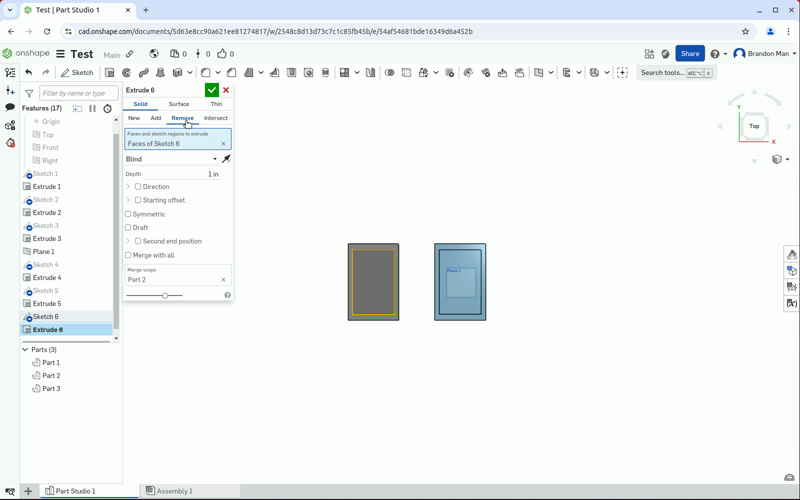
key(tab, 4)
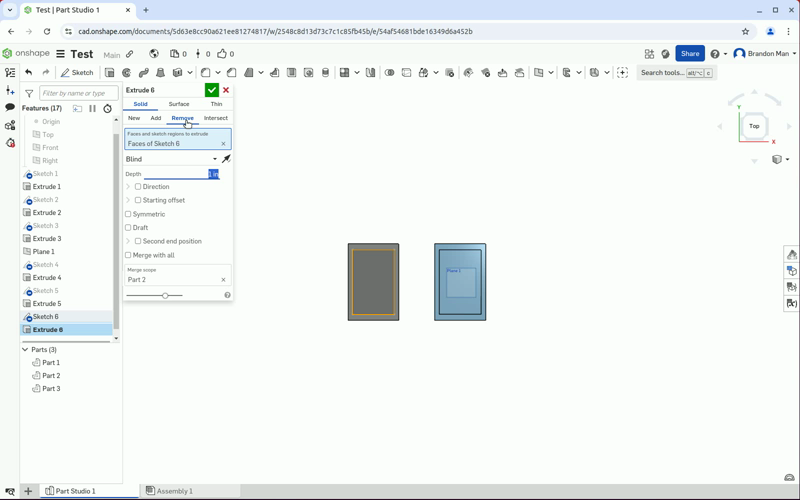
text(3.851)
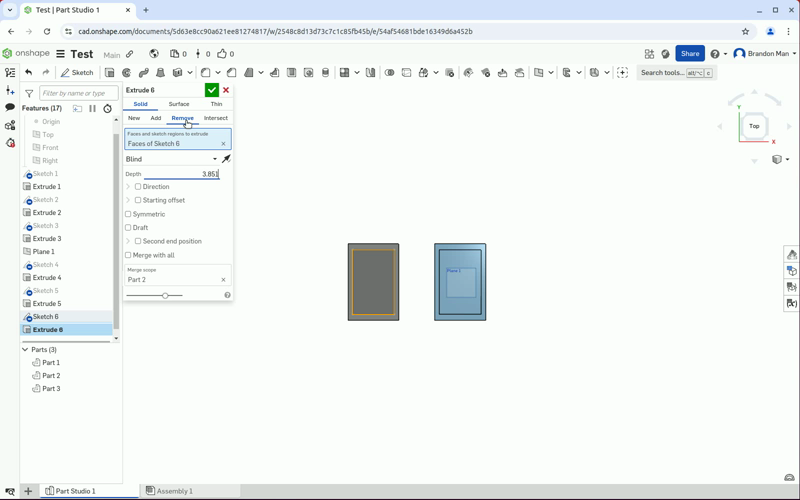
key(tab, 6)
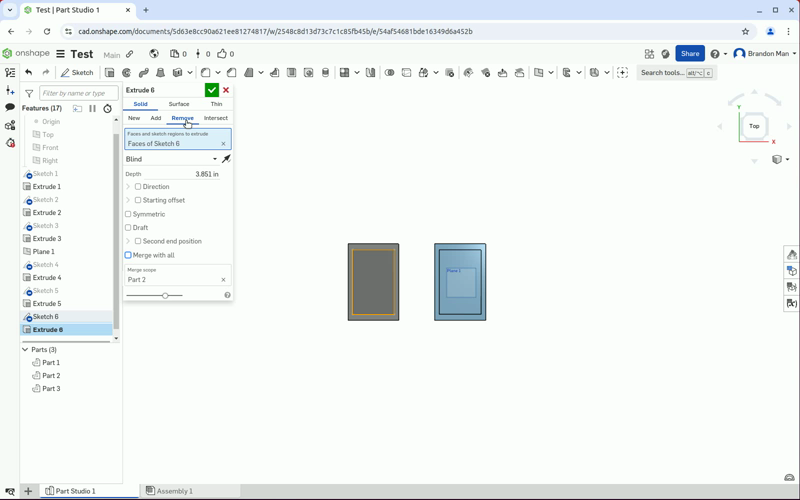
key(space)
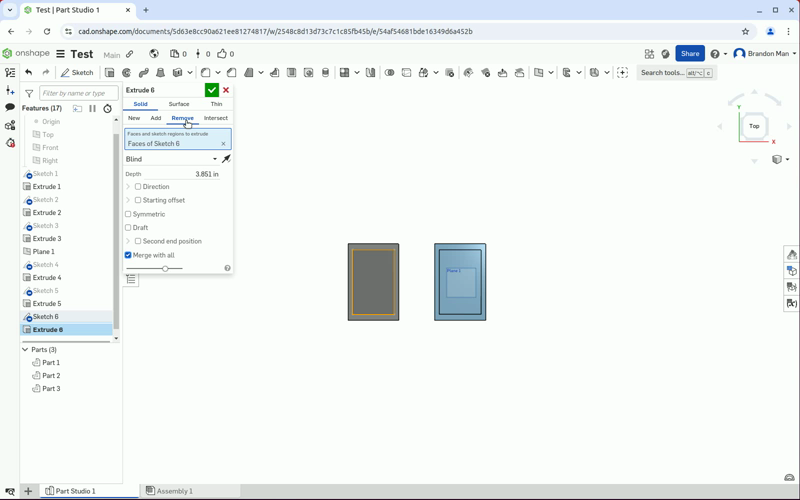
key(enter)
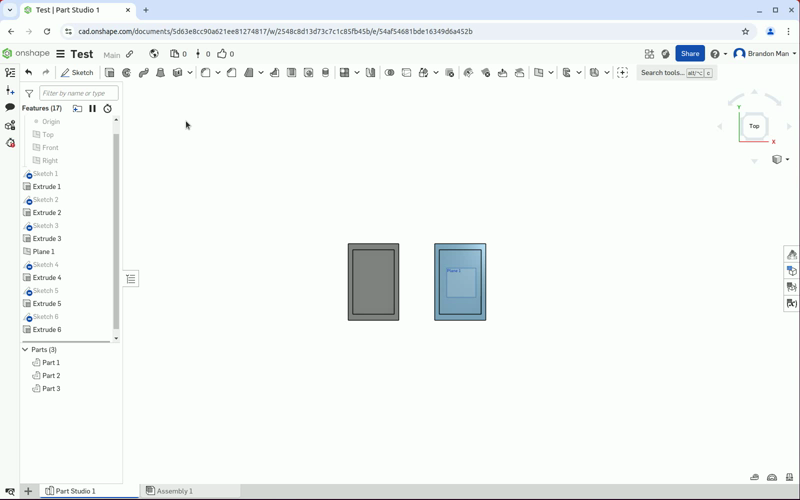
key(shift+h)
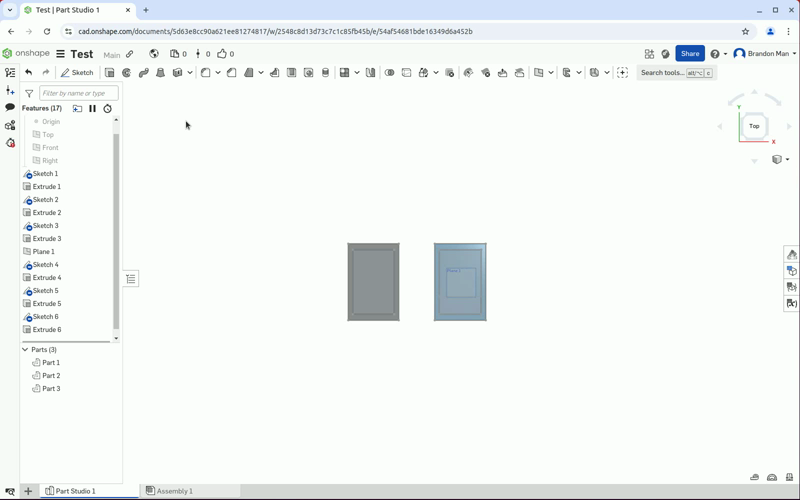
key(shift+h)
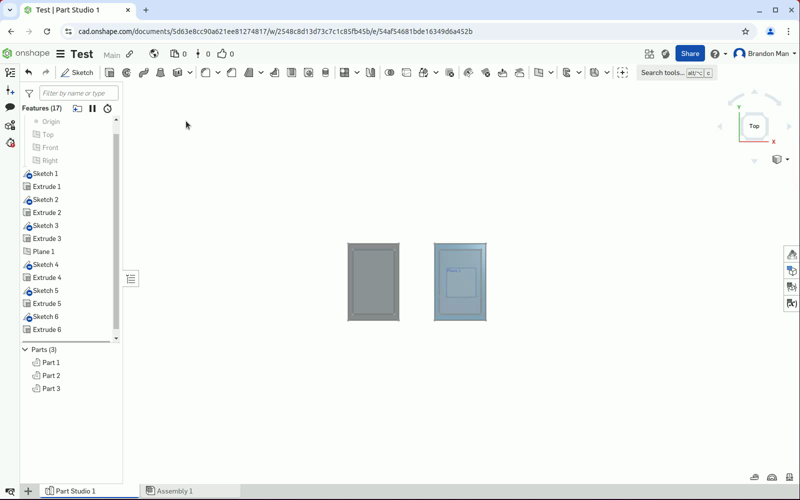
key(shift+7)
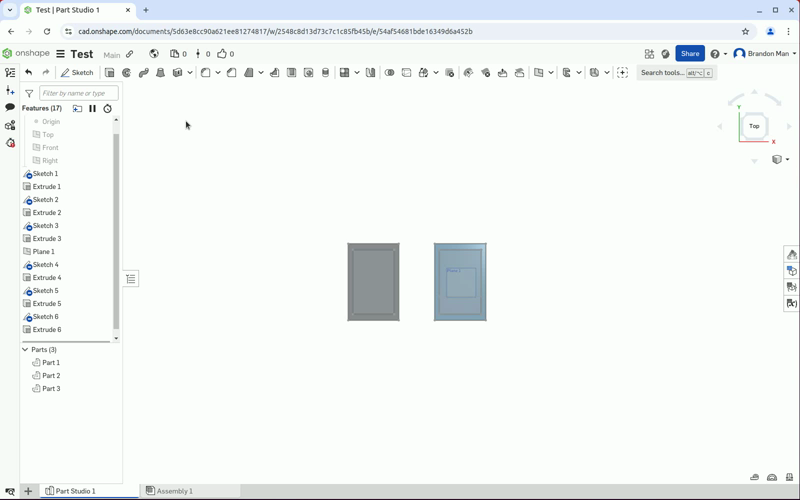
key(up, 3)
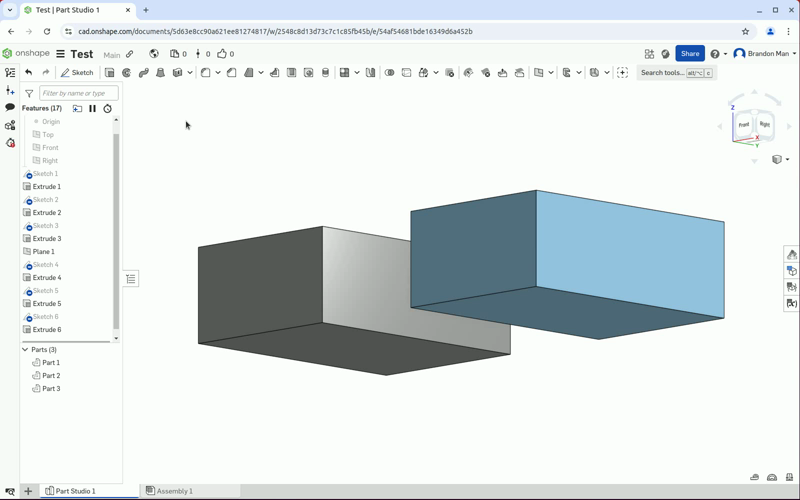
key(left, 3)
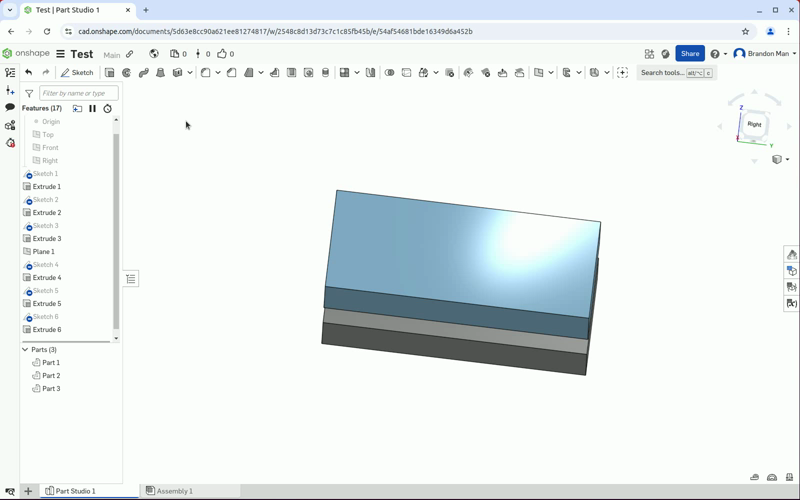
key(right, 3)
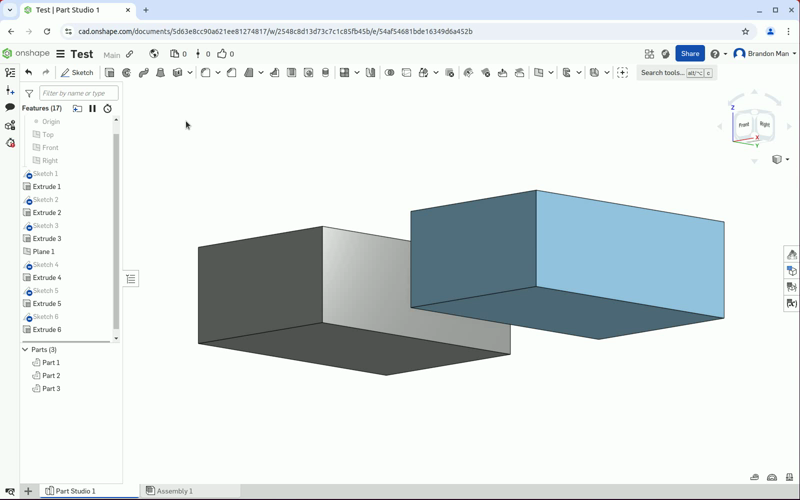
key(down, 3)
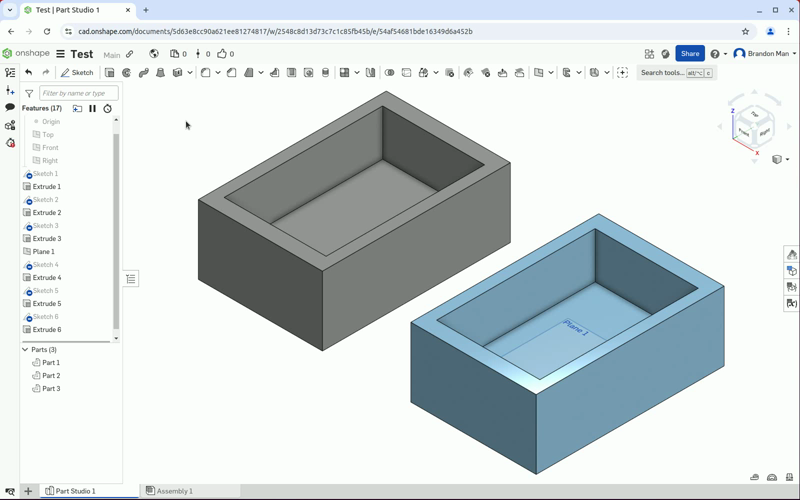
mouse_move(69, 176)
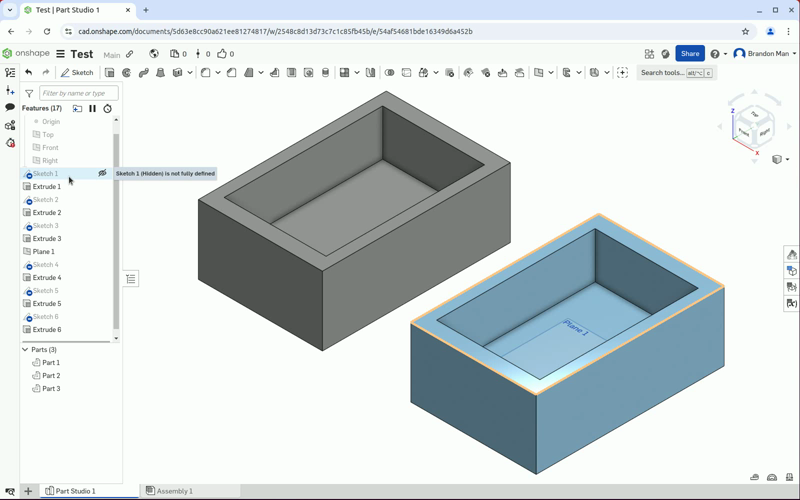
click(69, 176)